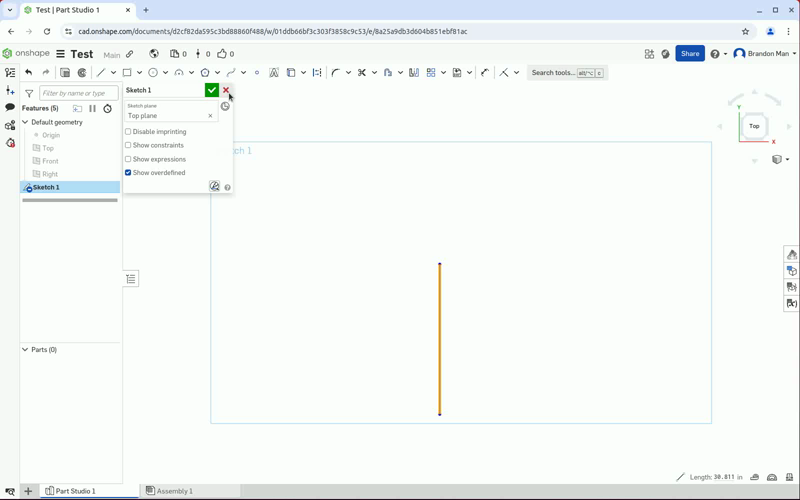
key(shift+h)
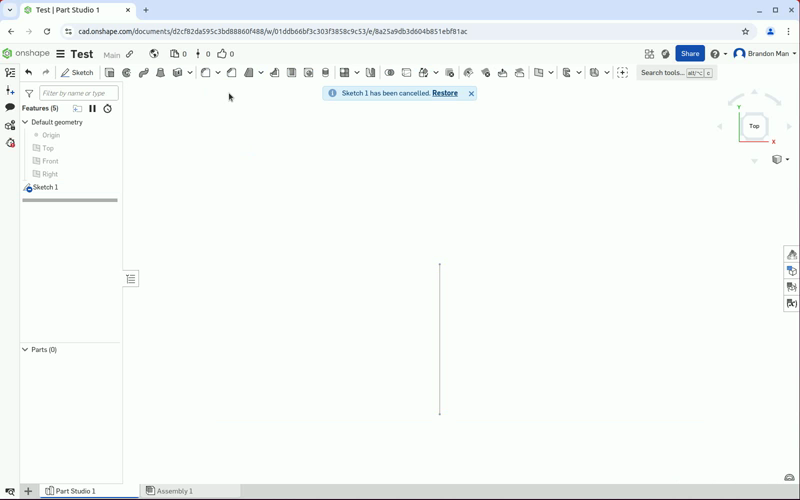
key(shift+s)
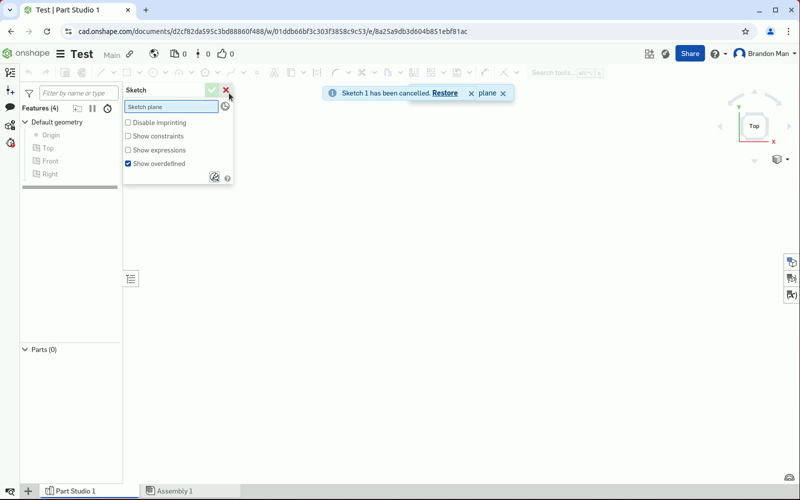
mouse_move(73, 150)
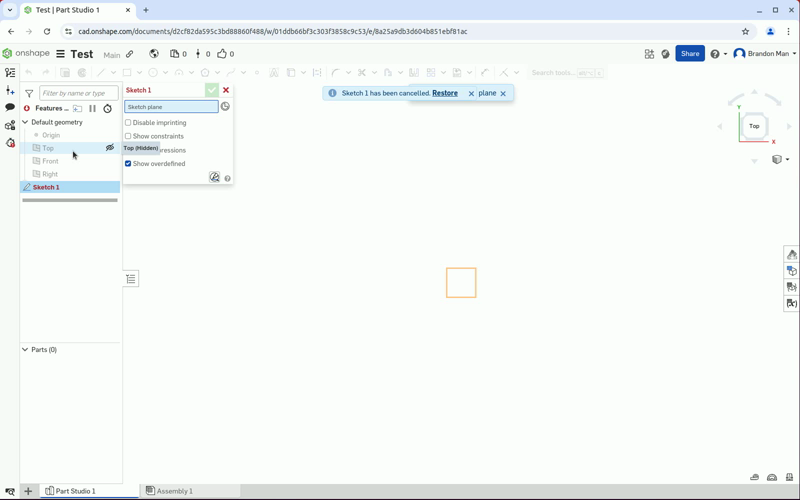
click(73, 150)
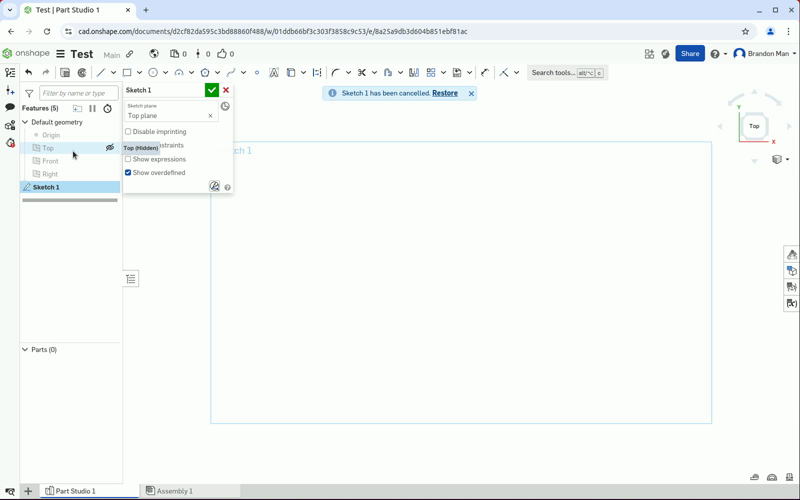
mouse_move(73, 352)
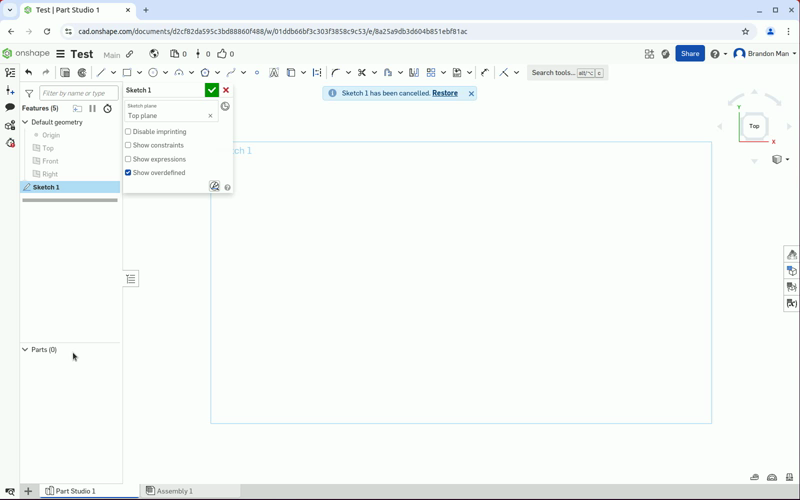
key(y)
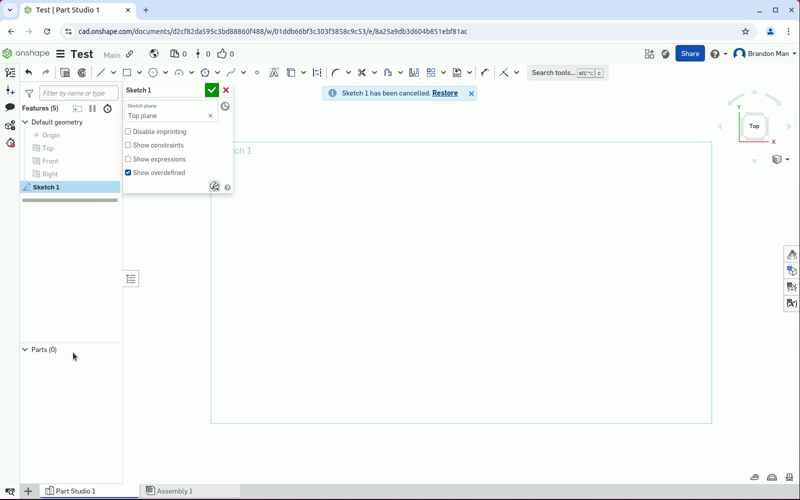
key(c)
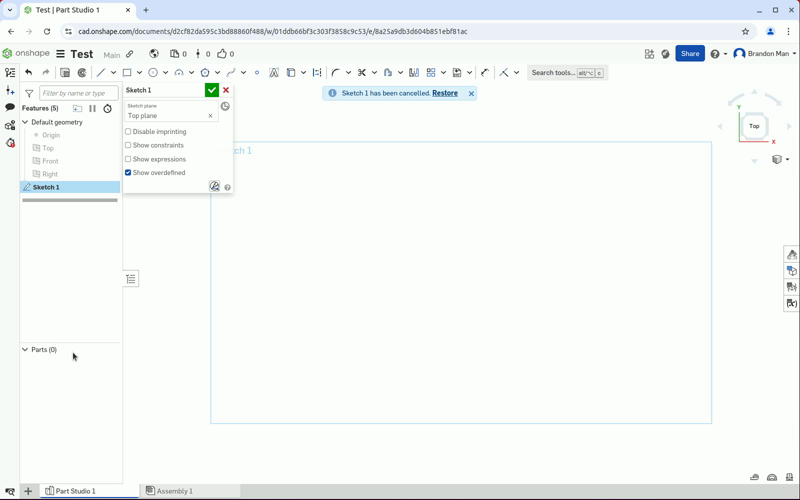
key_down(shift)
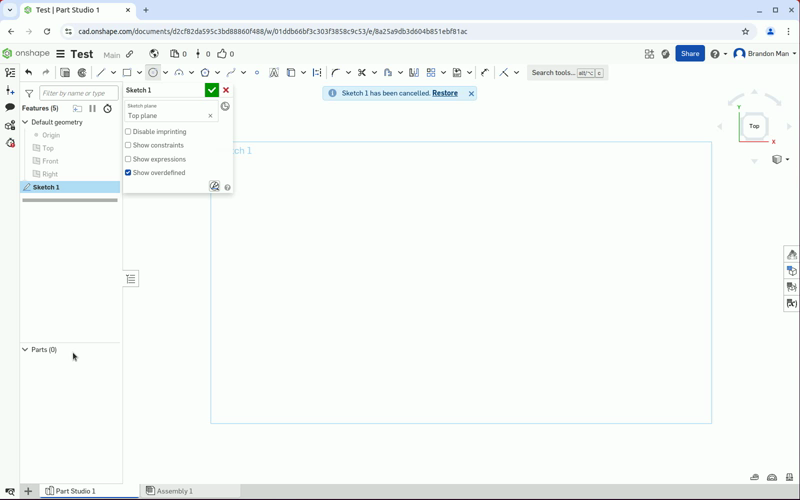
mouse_move(461, 282)
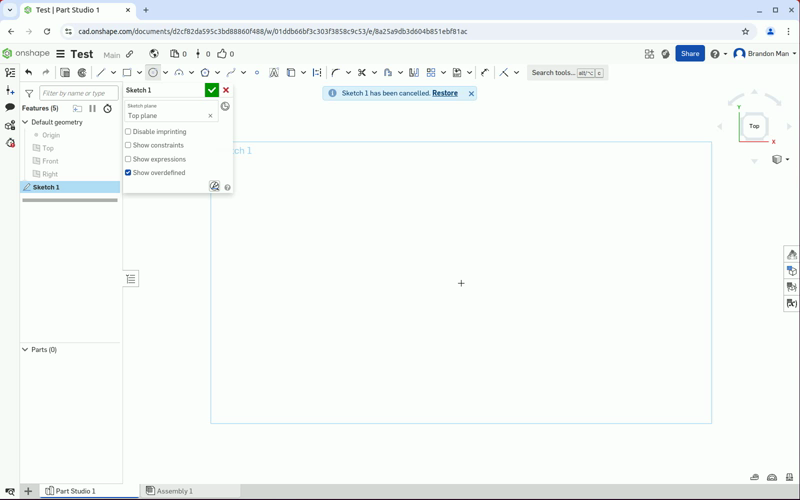
click(461, 282)
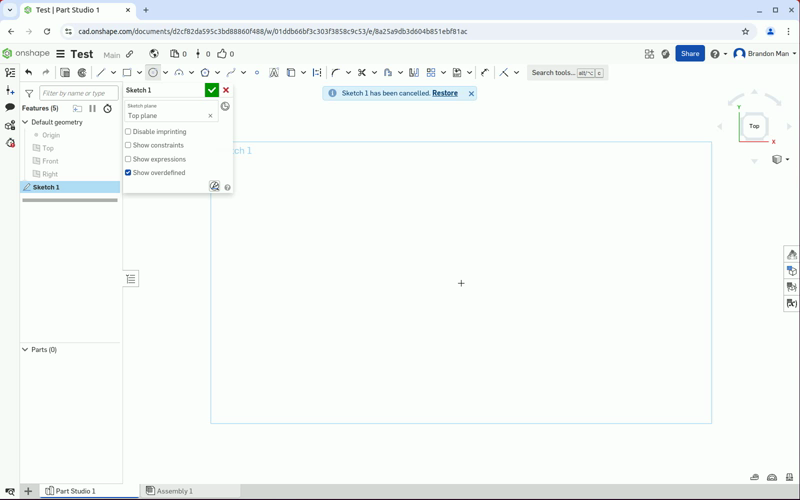
key_up(shift)
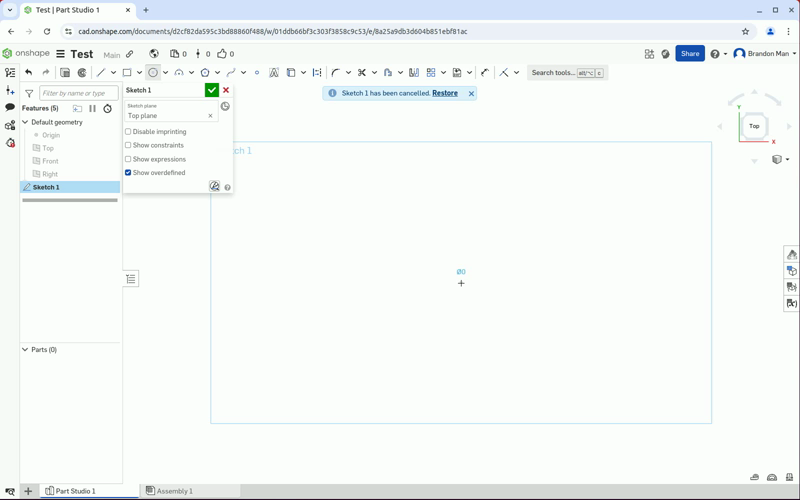
mouse_move(574, 282)
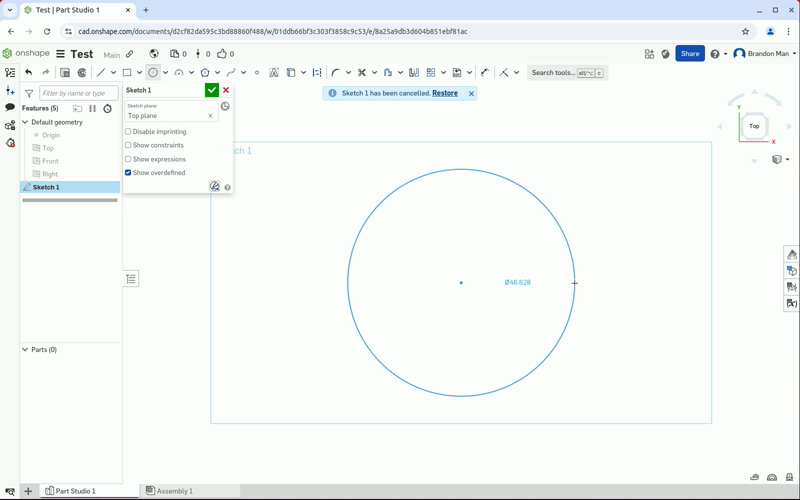
click(574, 282)
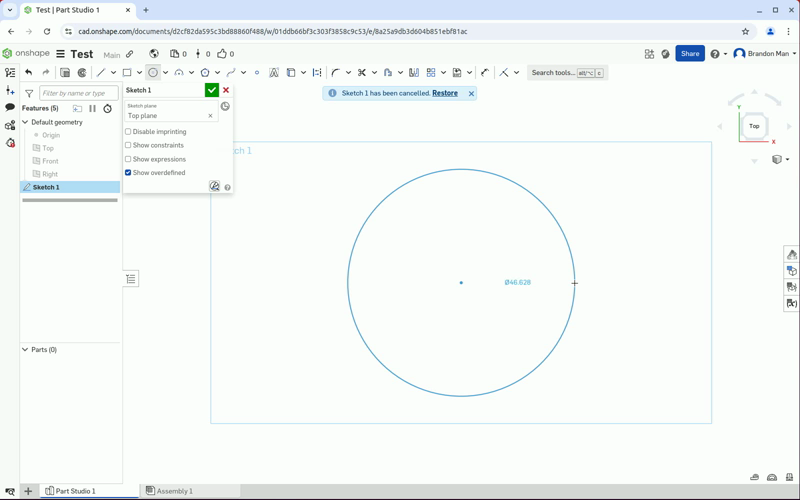
key(esc)
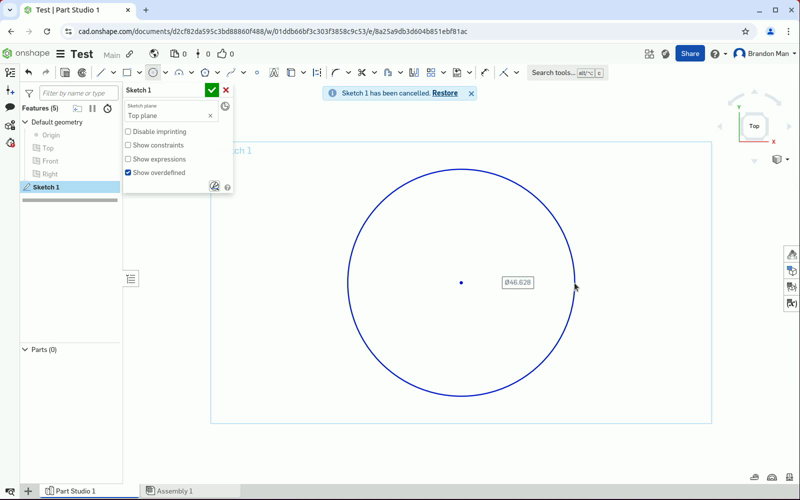
key(c)
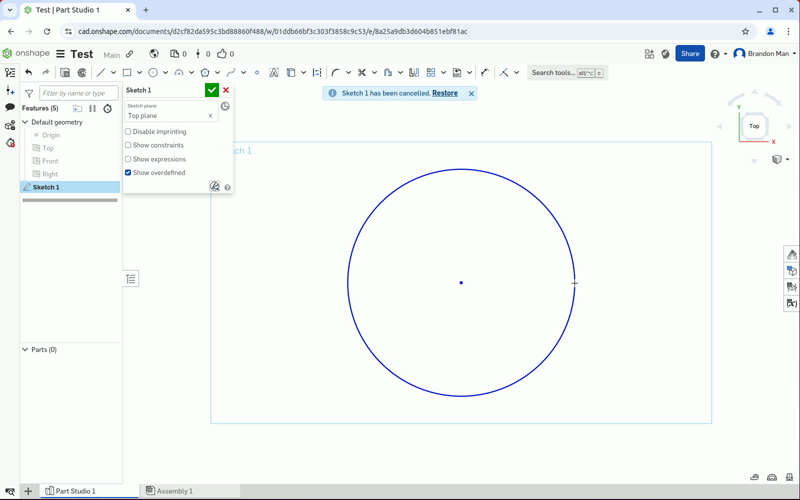
key_down(shift)
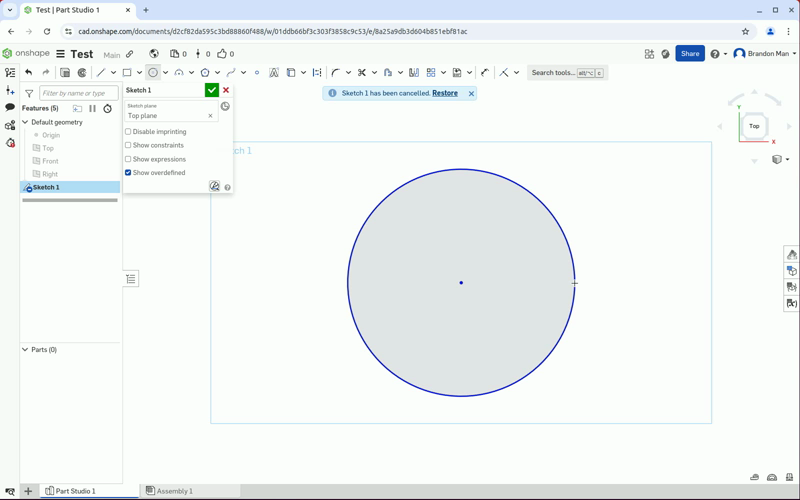
mouse_move(461, 282)
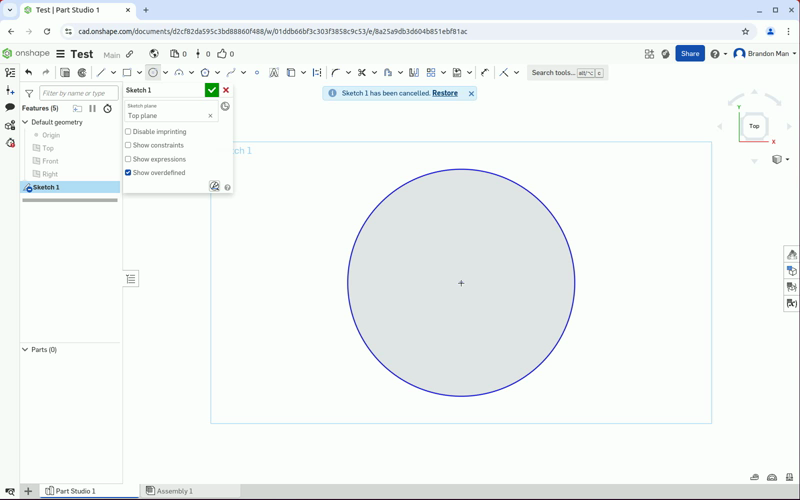
click(461, 282)
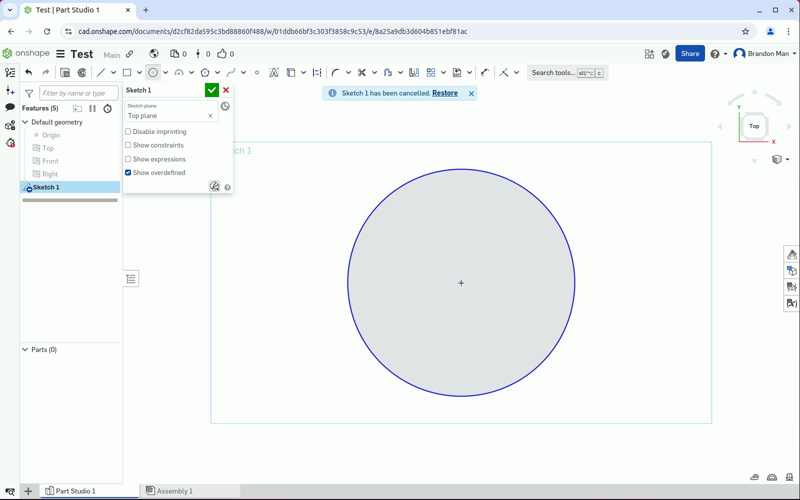
key_up(shift)
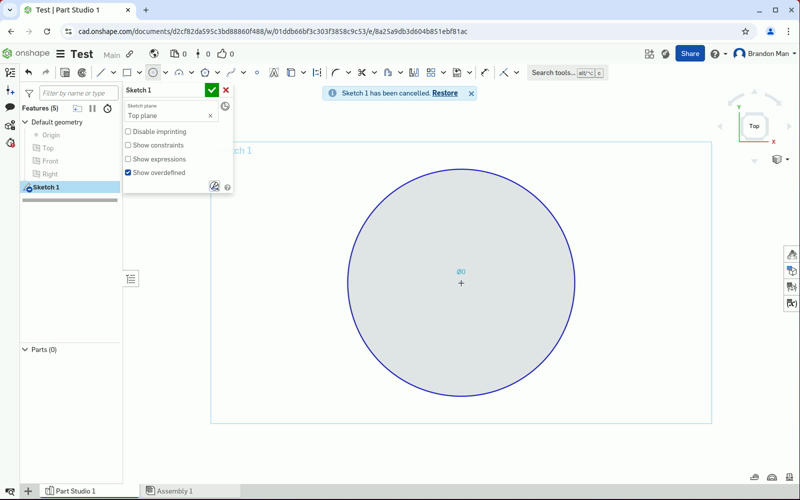
mouse_move(503, 282)
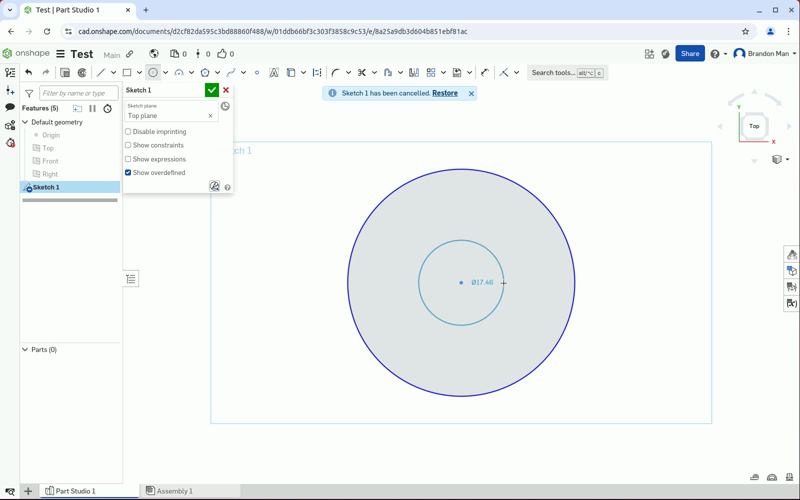
click(503, 282)
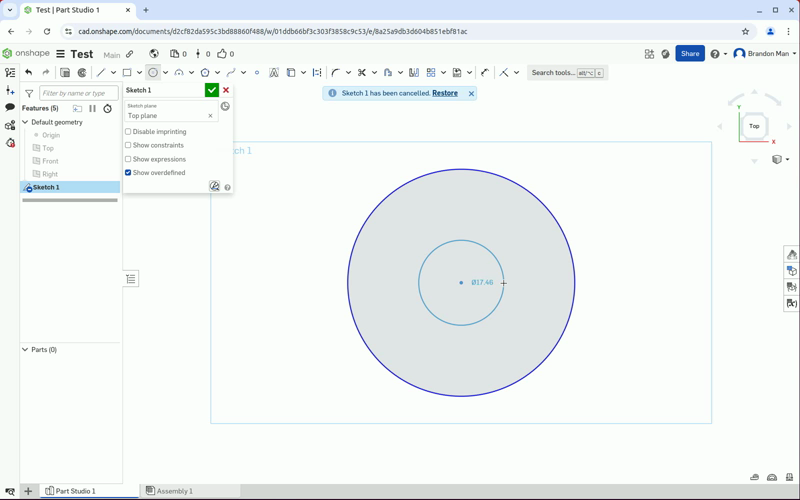
key(esc)
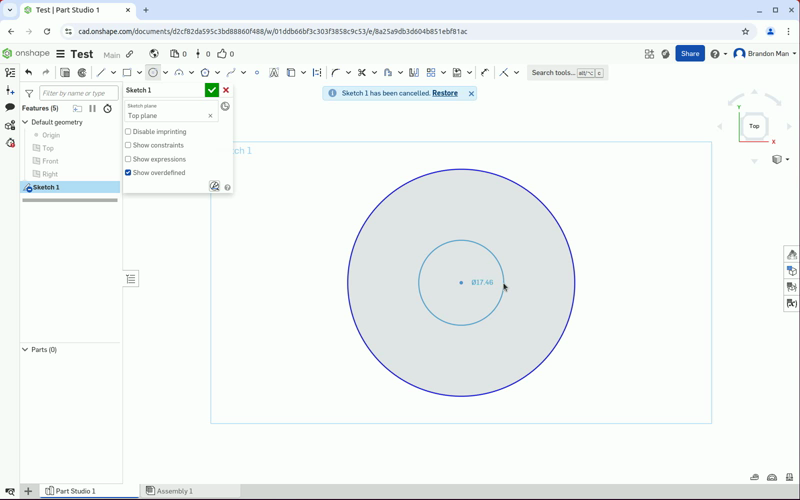
mouse_move(520, 214)
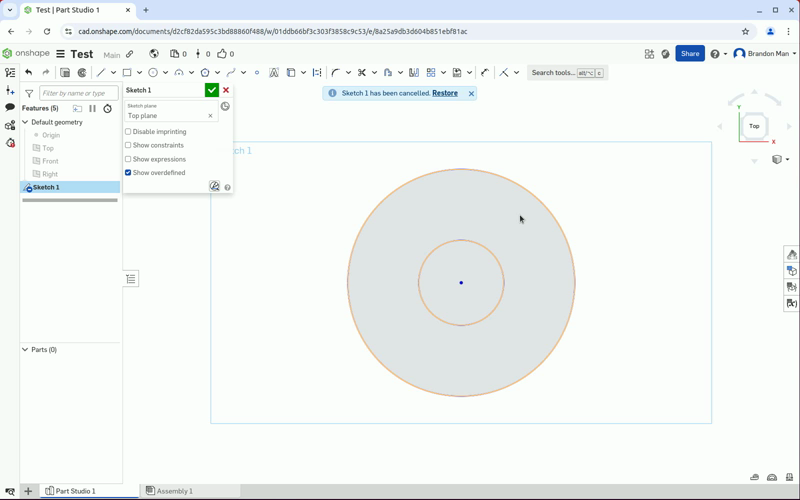
click(520, 214)
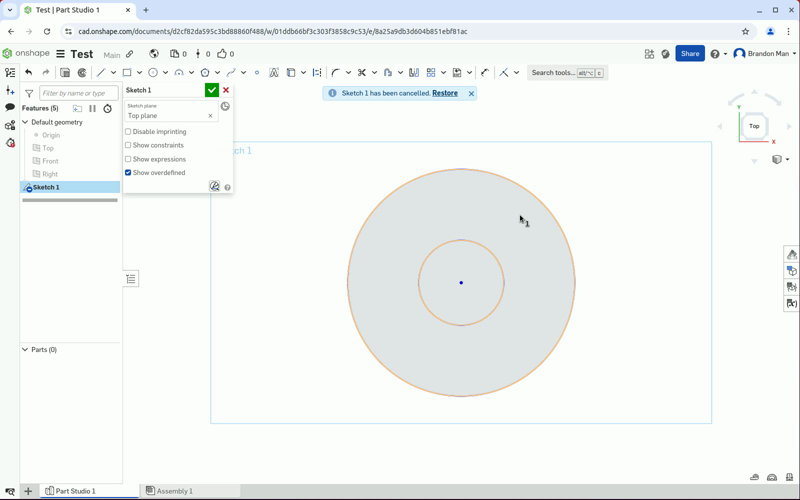
mouse_move(73, 352)
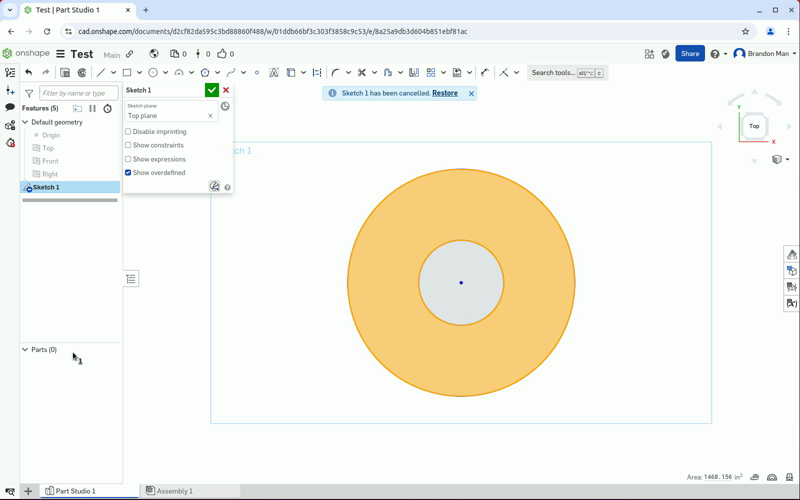
key(shift+y)
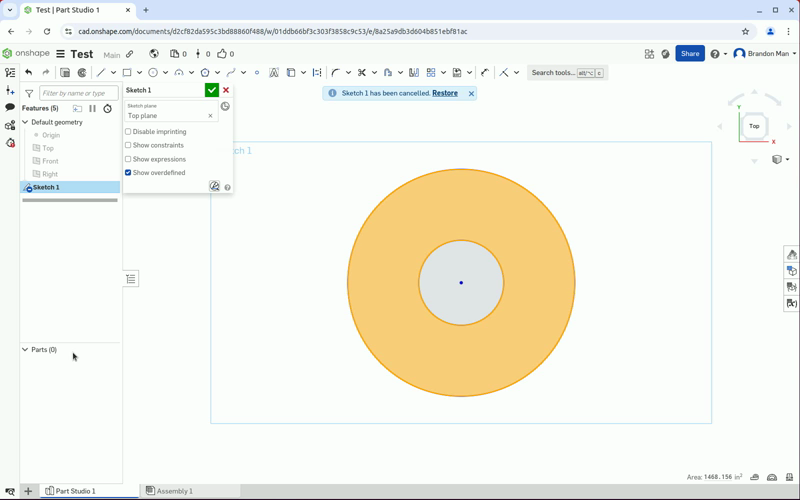
key(shift+e)
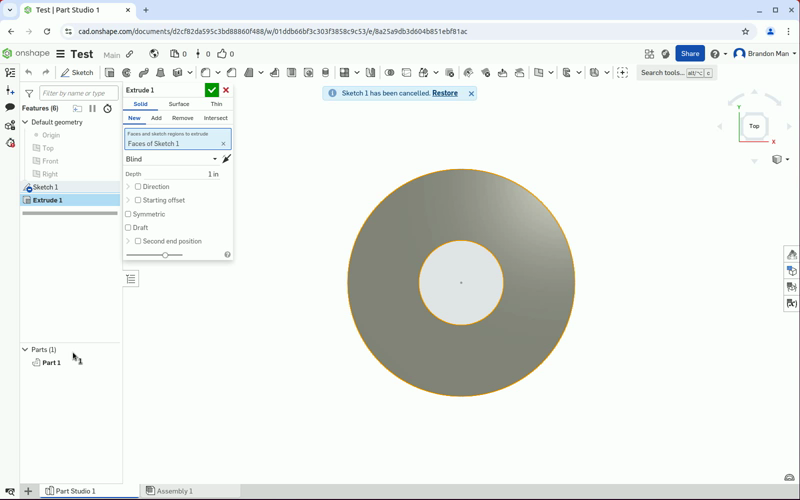
mouse_move(143, 106)
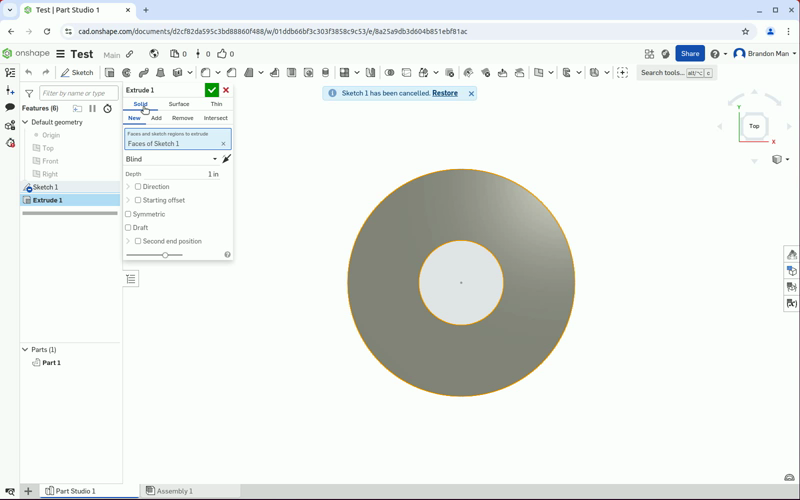
click(143, 106)
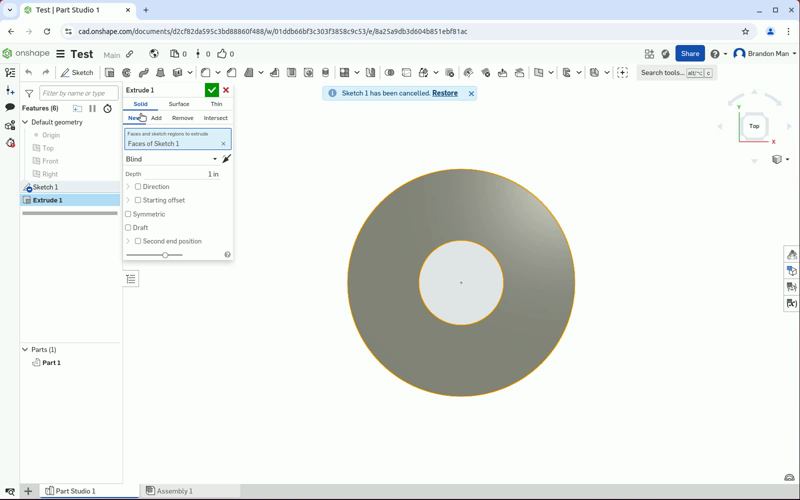
mouse_move(137, 120)
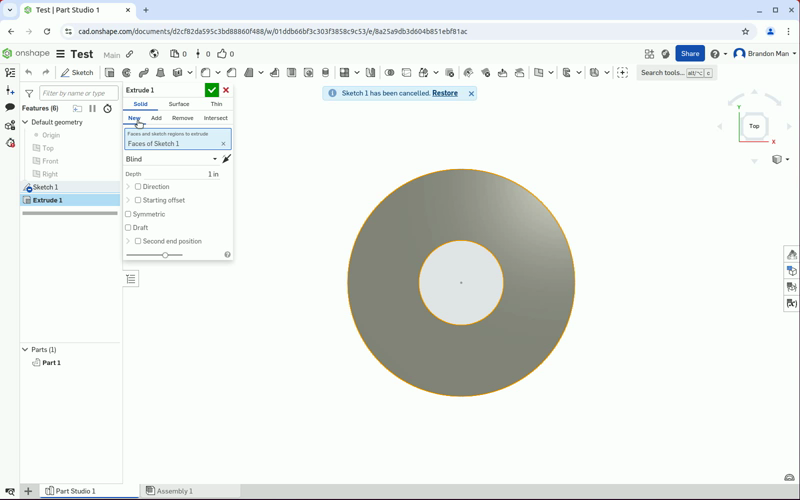
click(137, 120)
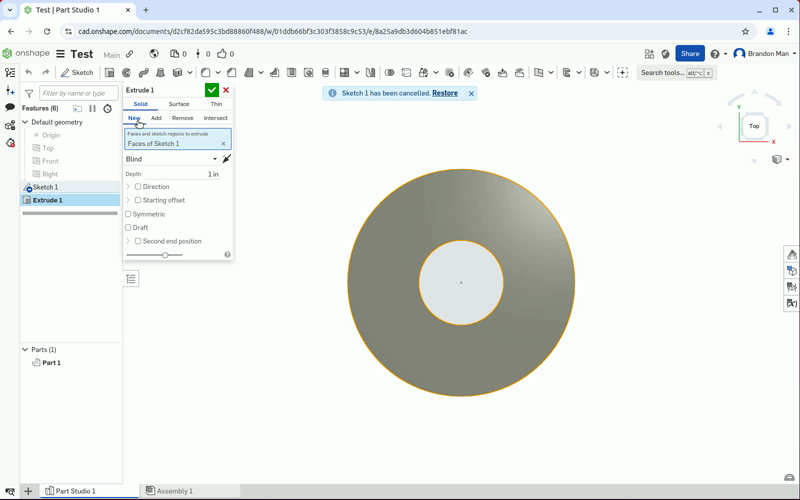
key(tab, 4)
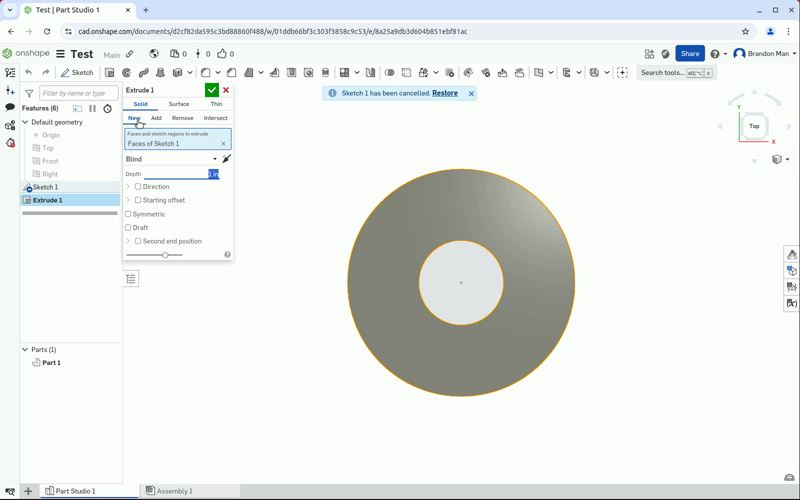
text(1.685)
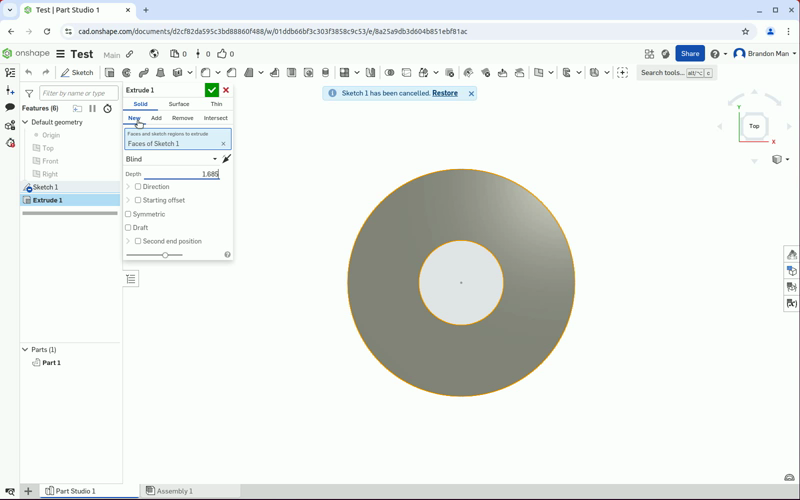
key(enter)
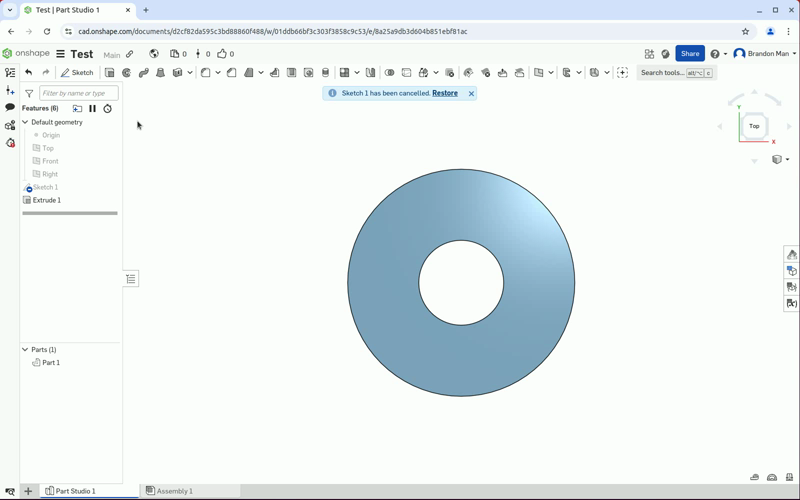
key(shift+h)
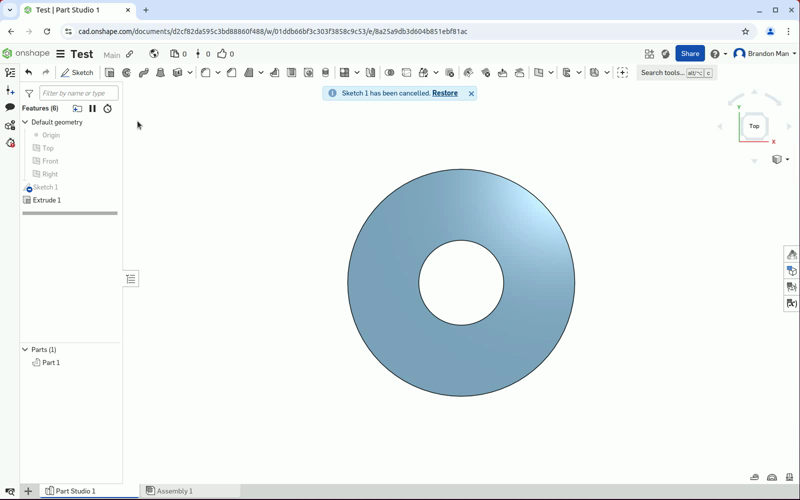
key(shift+h)
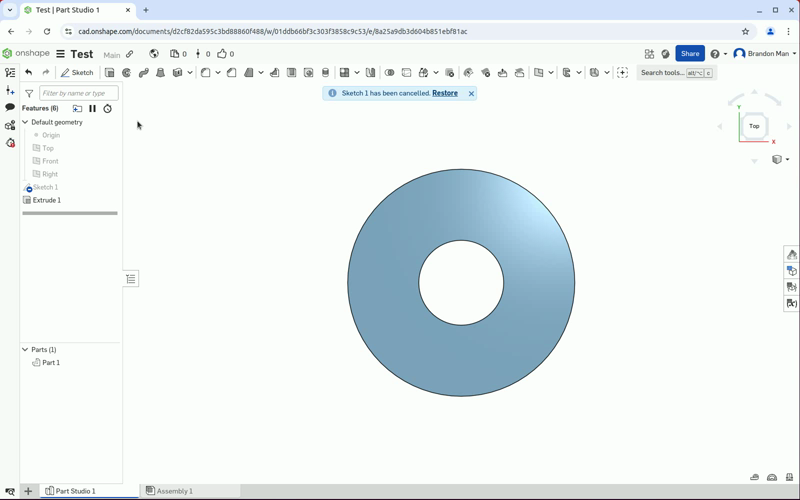
mouse_move(73, 189)
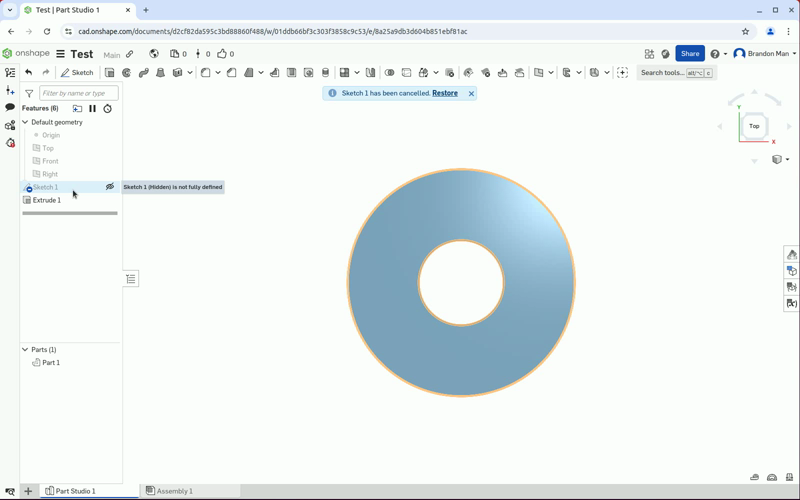
click(73, 189)
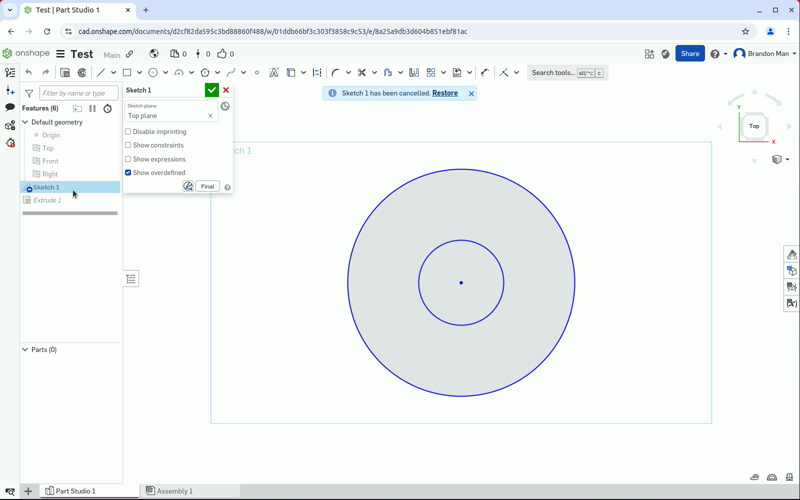
mouse_move(229, 92)
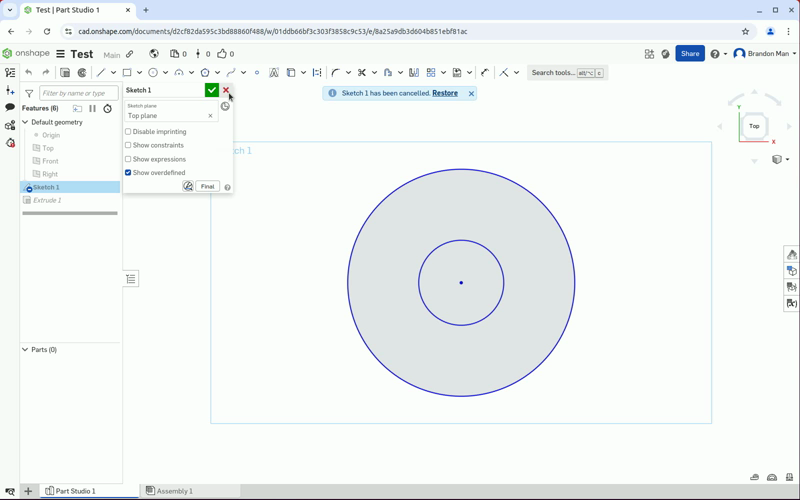
click(229, 92)
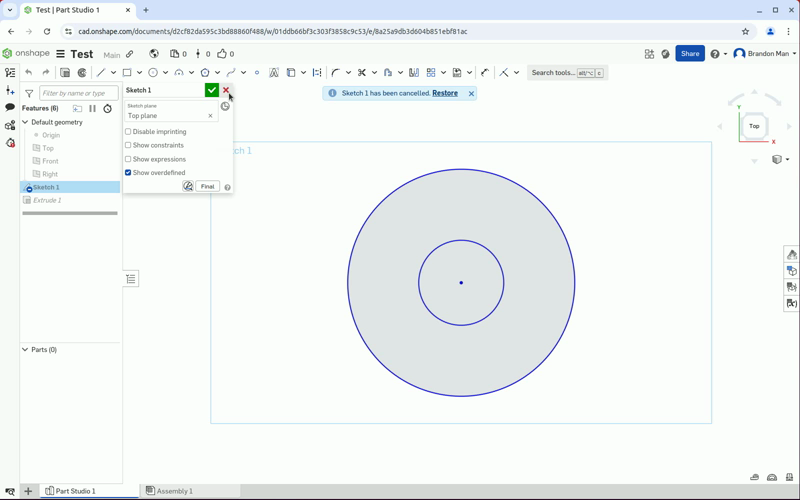
key(shift+s)
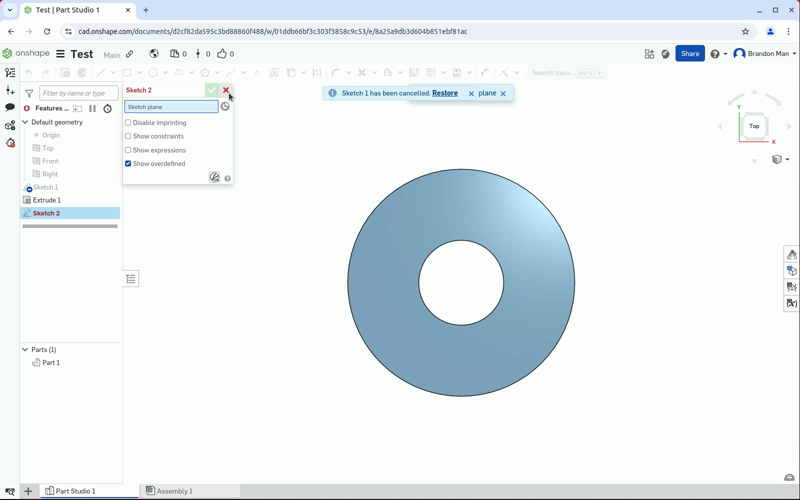
mouse_move(73, 150)
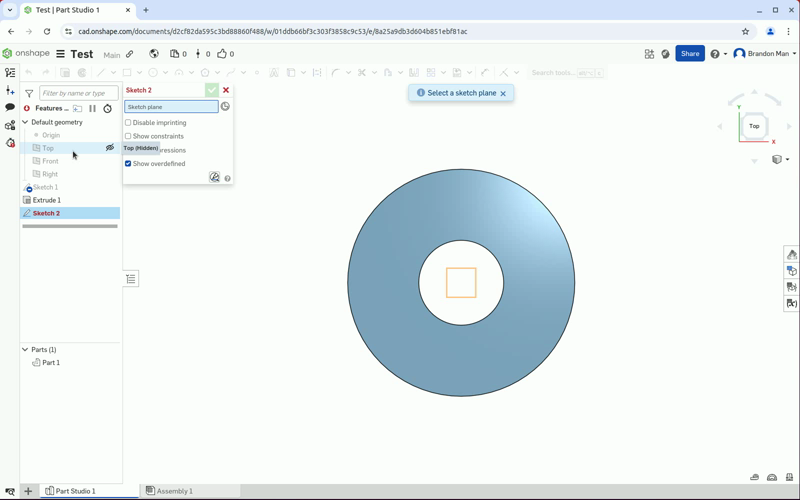
click(73, 150)
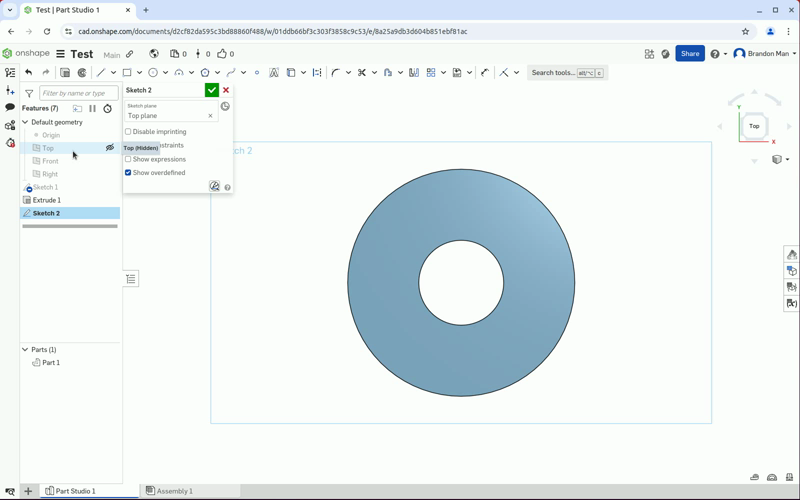
mouse_move(73, 352)
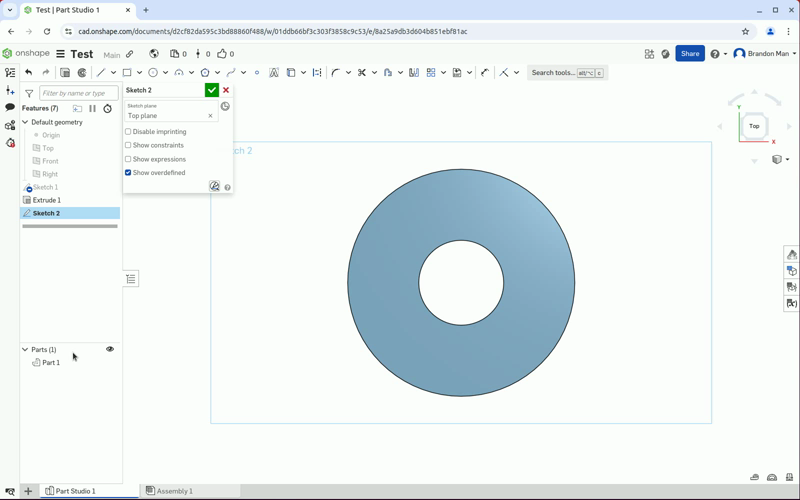
key(y)
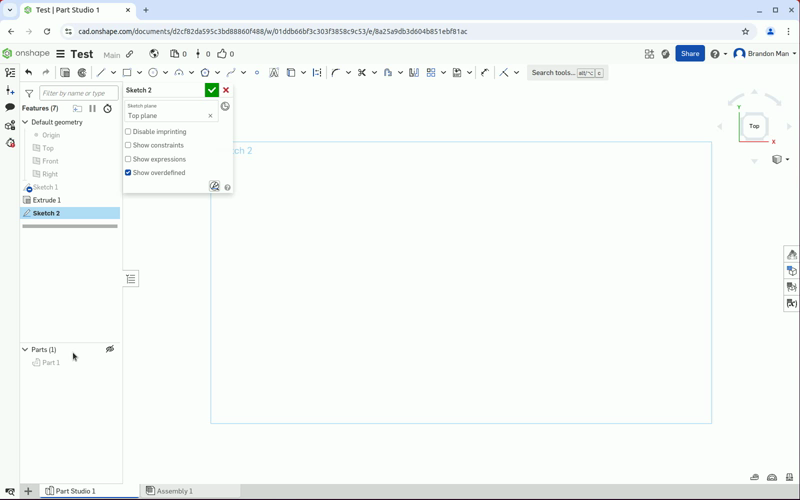
key(c)
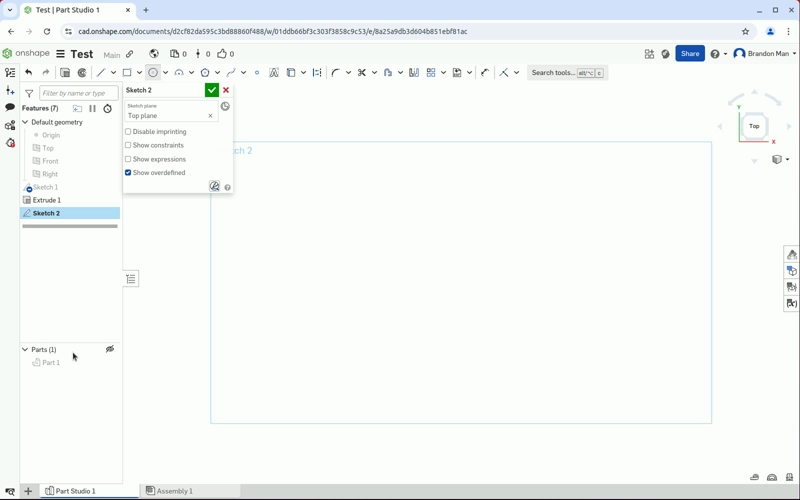
key_down(shift)
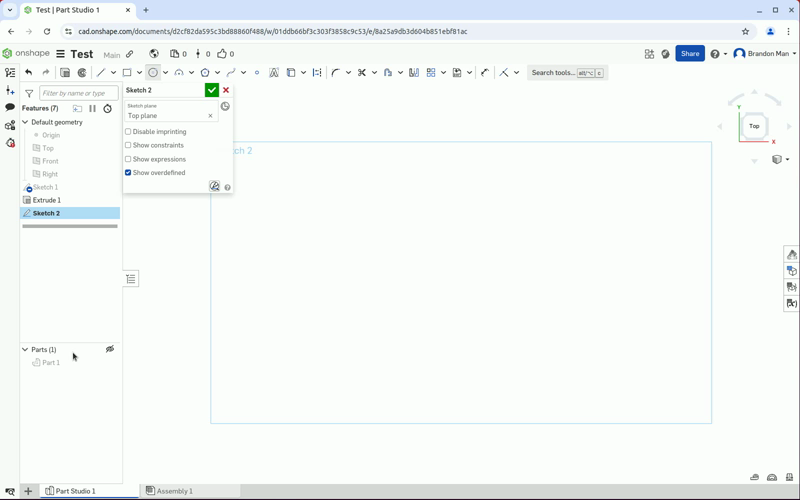
mouse_move(461, 282)
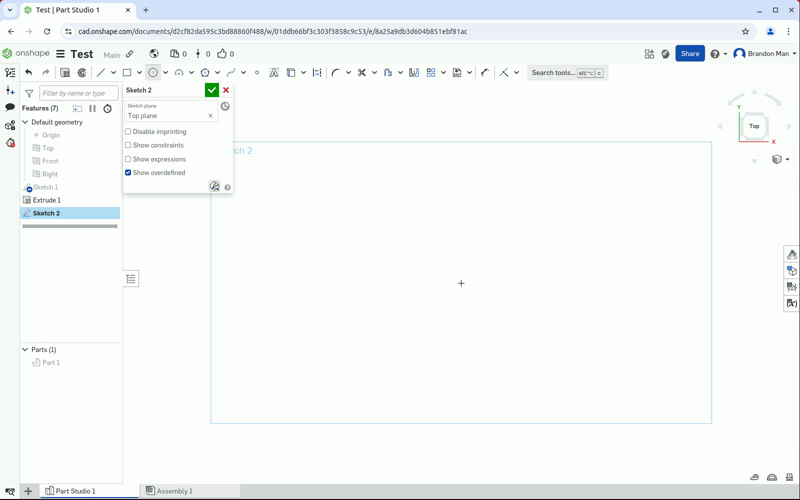
click(461, 282)
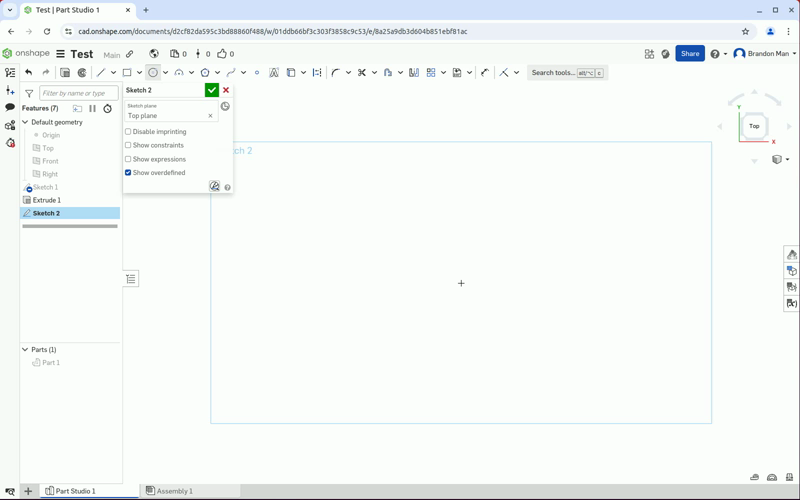
key_up(shift)
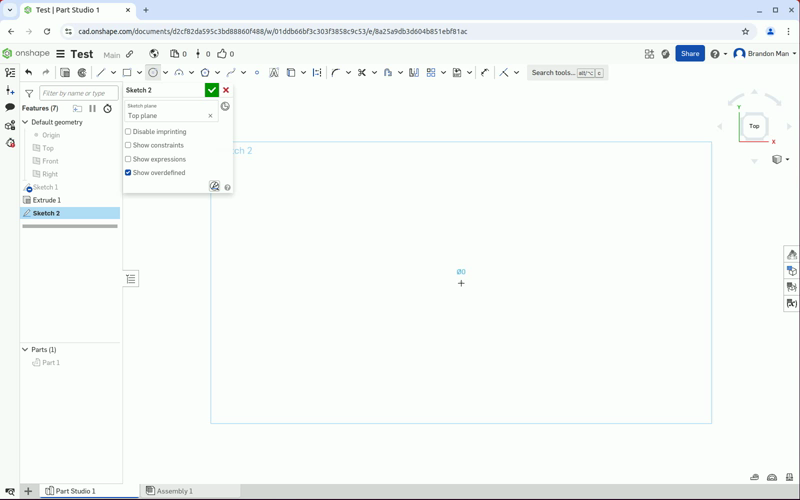
mouse_move(494, 282)
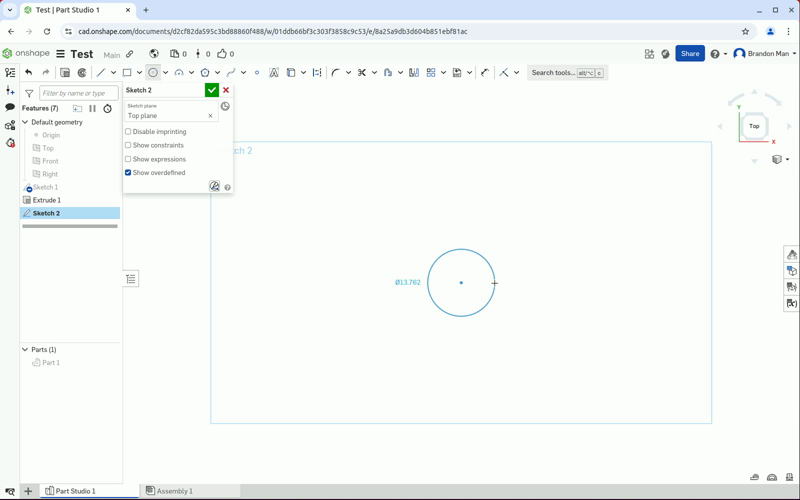
click(494, 282)
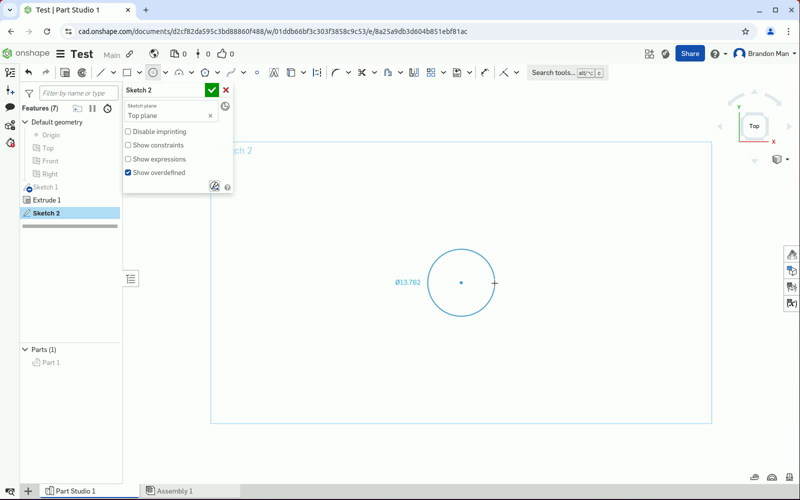
key(esc)
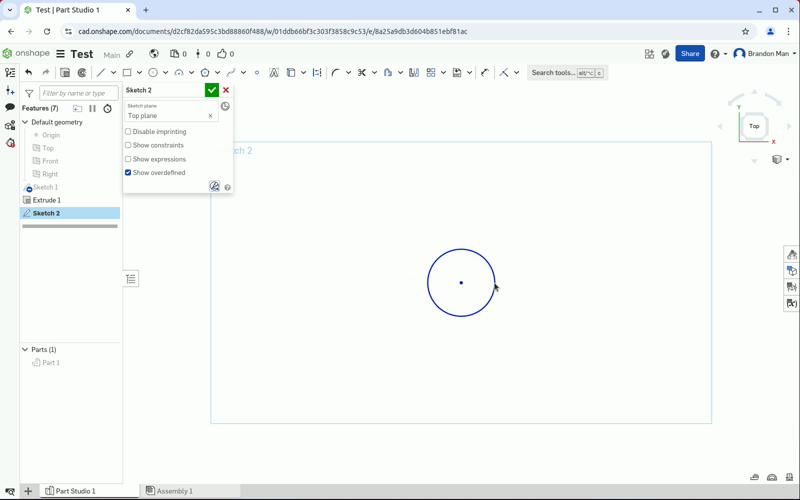
key(c)
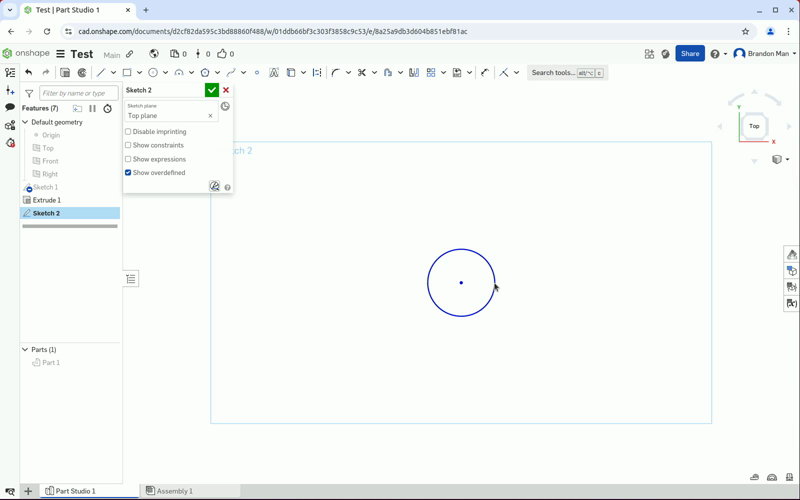
key_down(shift)
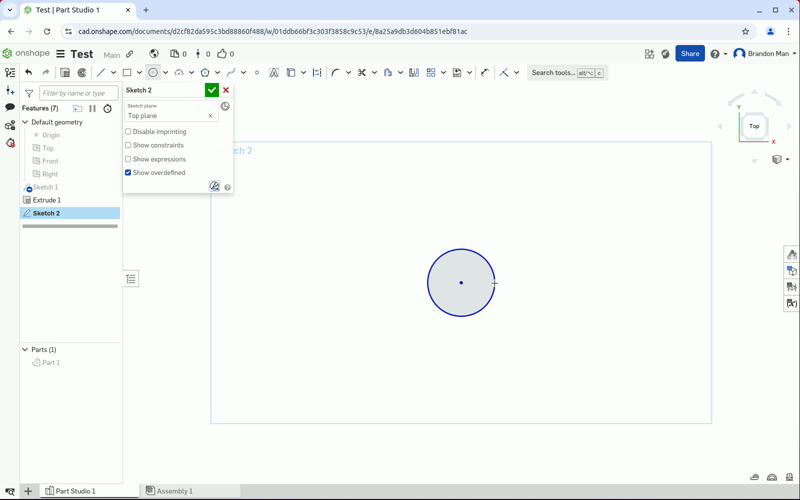
mouse_move(461, 282)
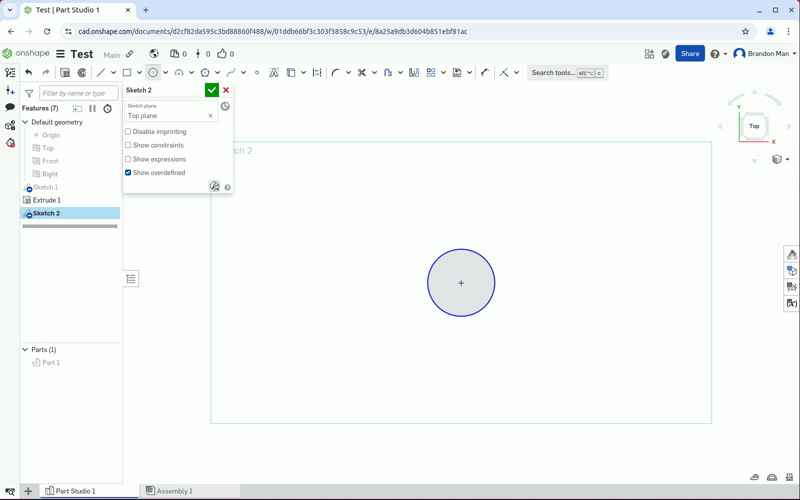
click(461, 282)
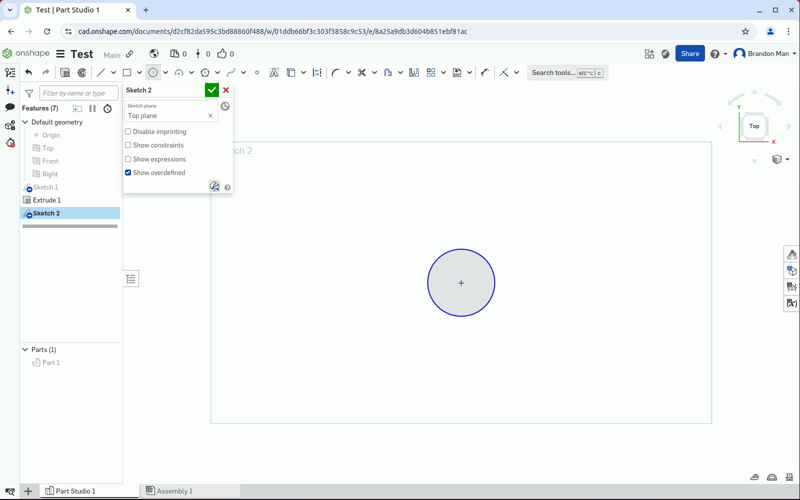
key_up(shift)
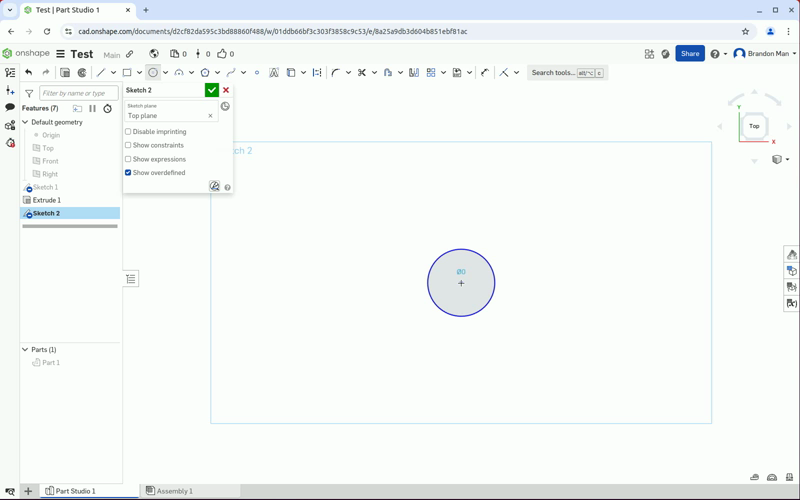
mouse_move(467, 282)
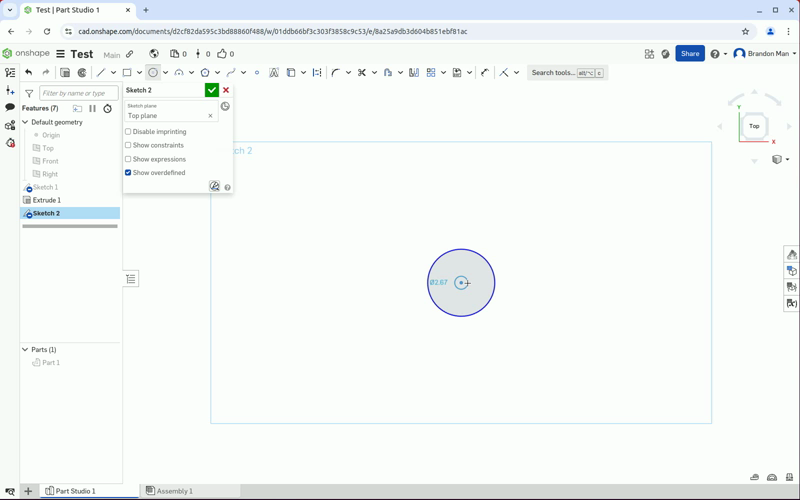
click(467, 282)
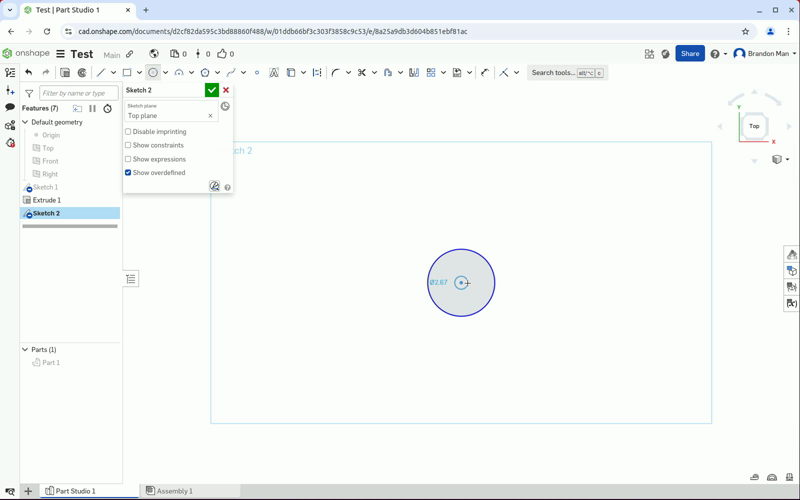
key(esc)
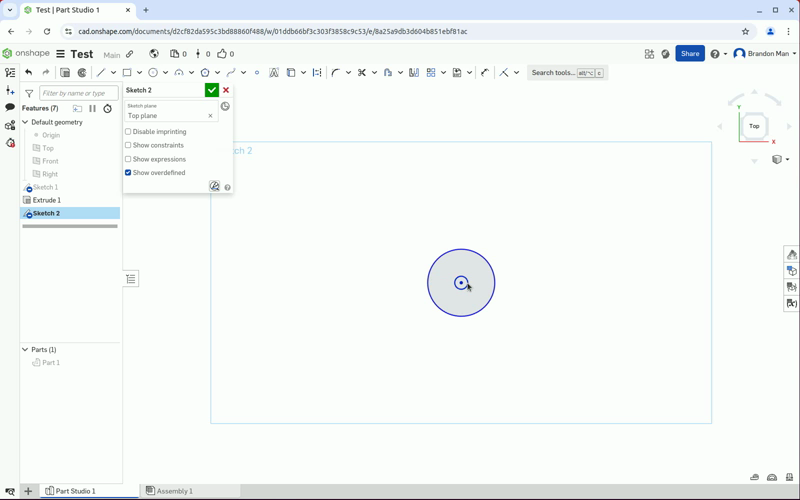
mouse_move(441, 281)
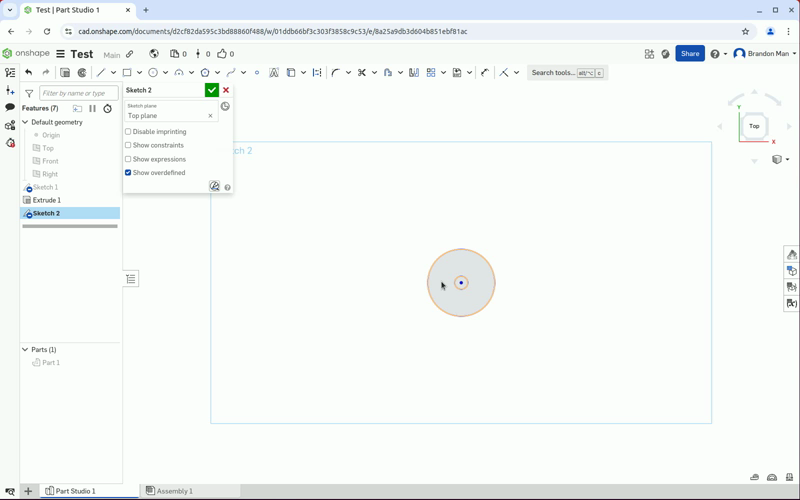
click(441, 281)
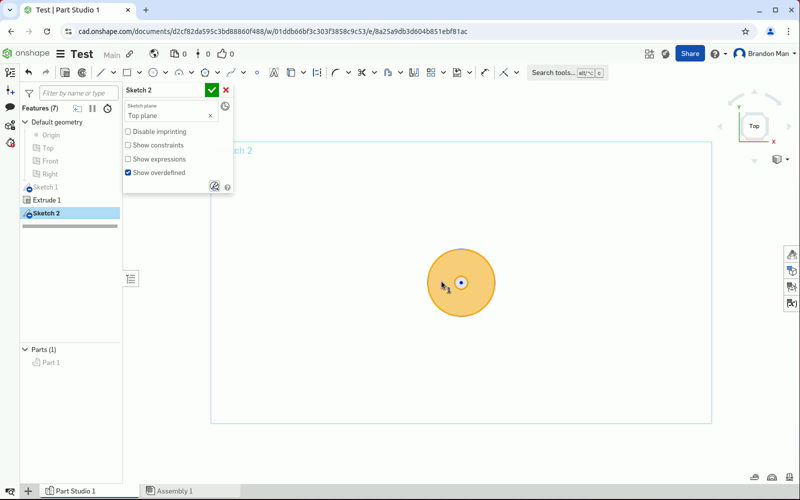
mouse_move(73, 352)
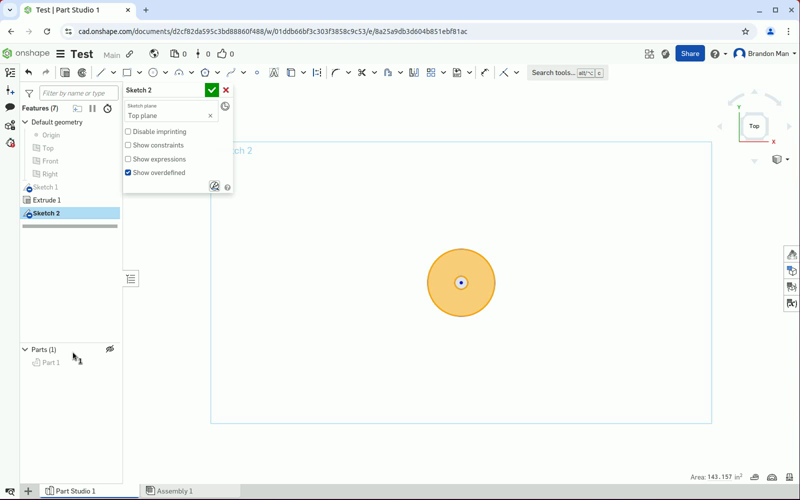
key(shift+y)
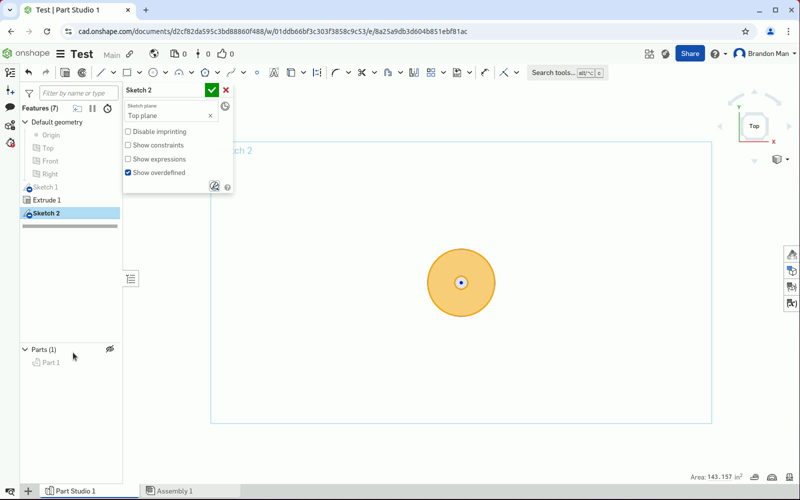
key(shift+e)
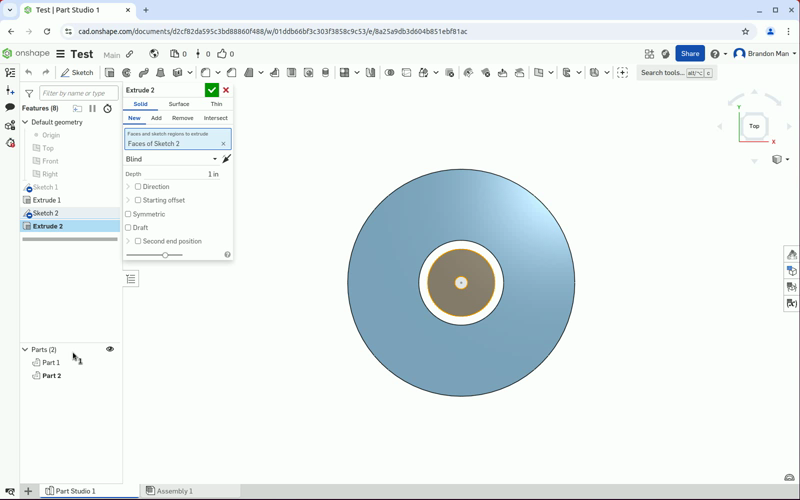
mouse_move(143, 106)
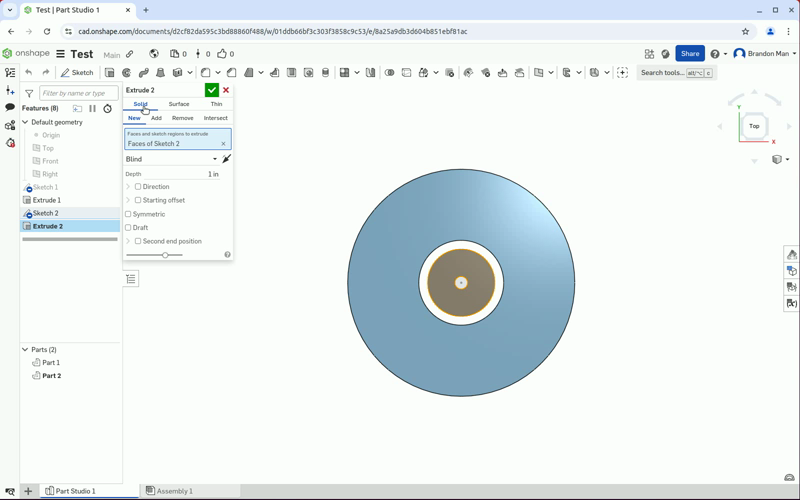
click(143, 106)
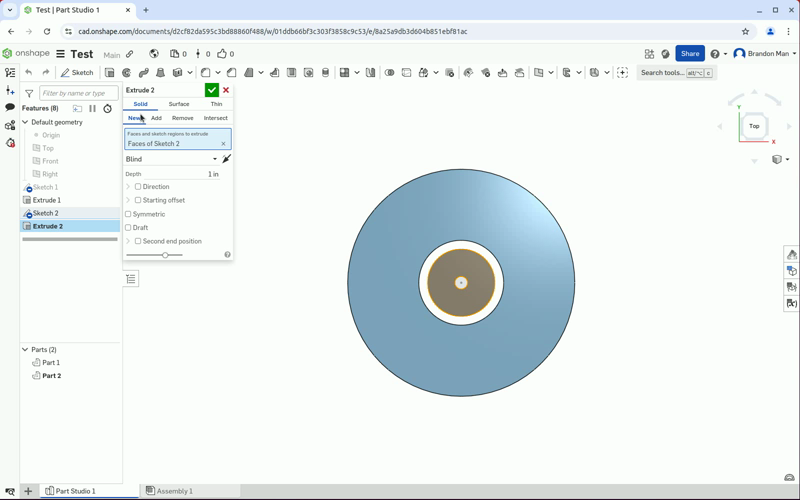
mouse_move(137, 120)
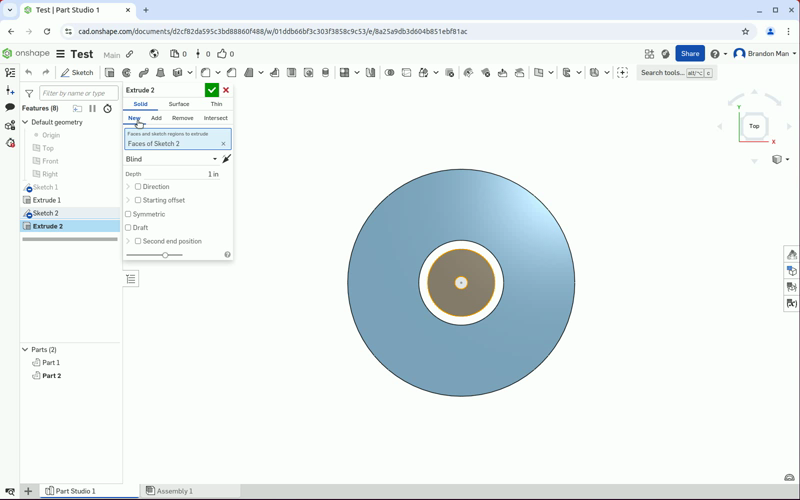
click(137, 120)
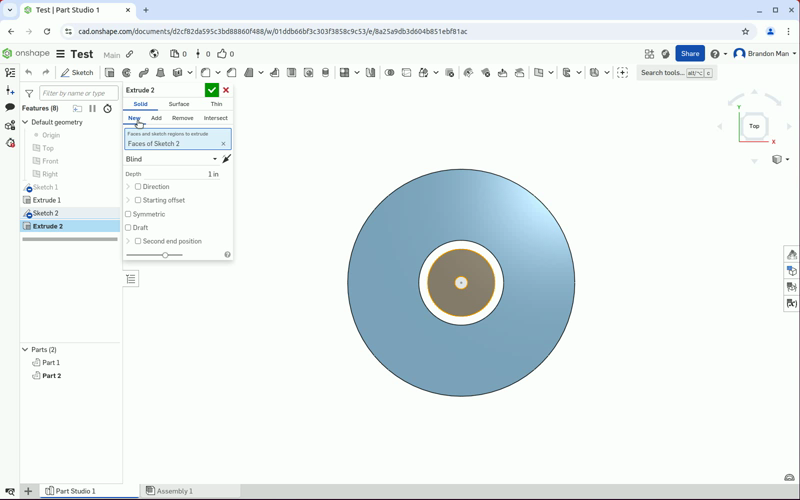
key(tab, 4)
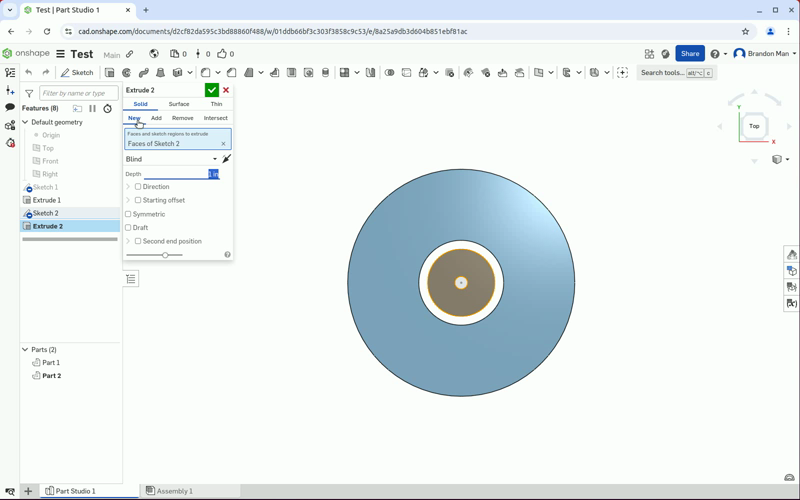
text(1.685)
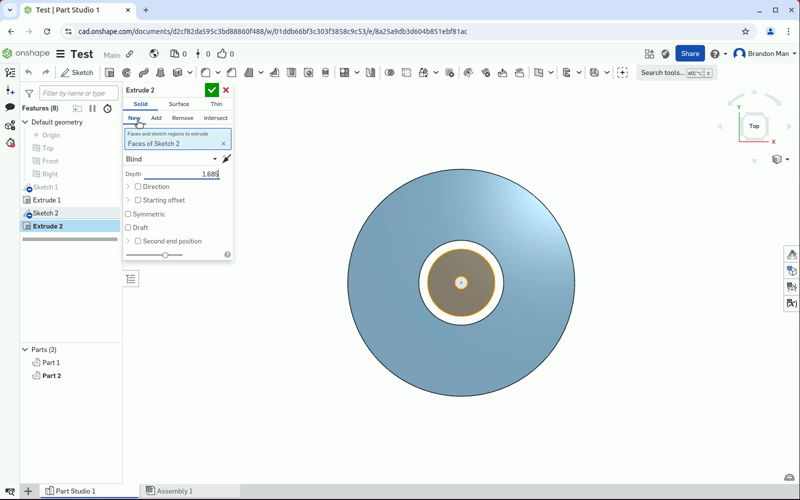
key(enter)
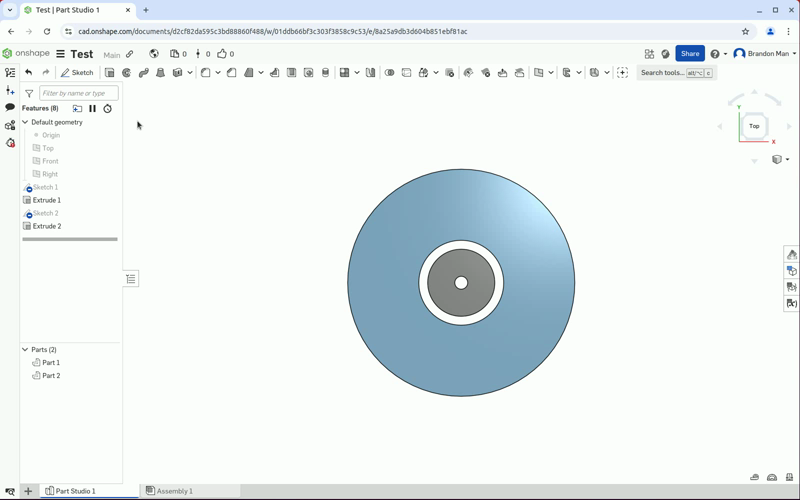
key(shift+h)
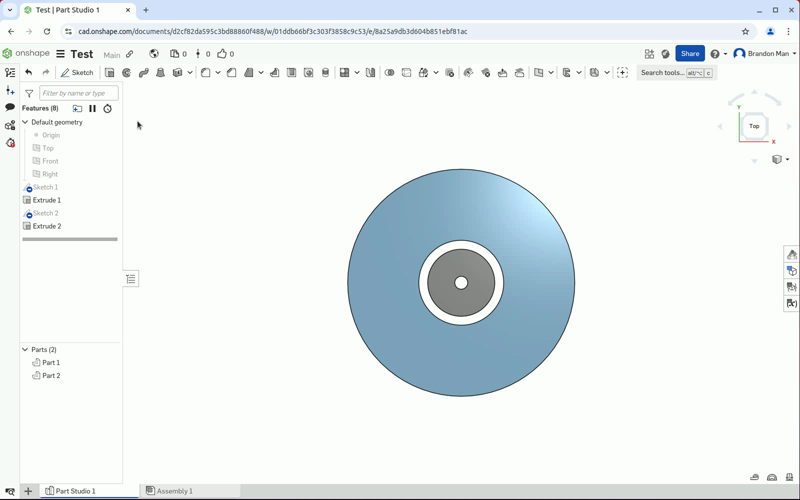
key(shift+h)
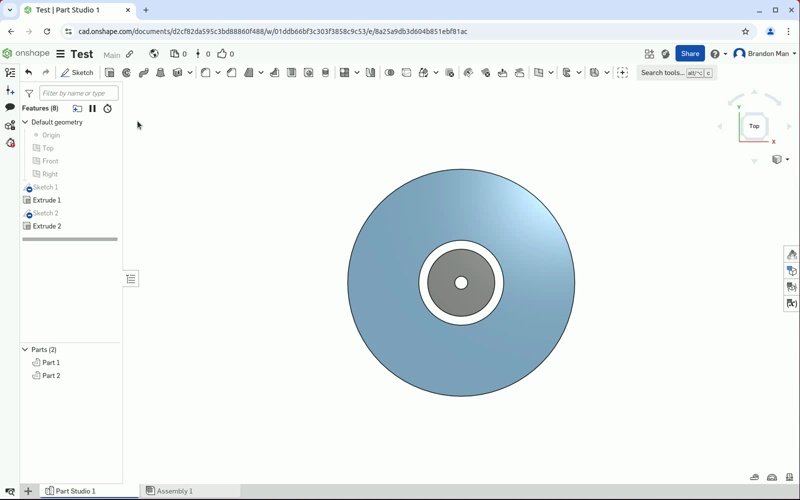
mouse_move(73, 189)
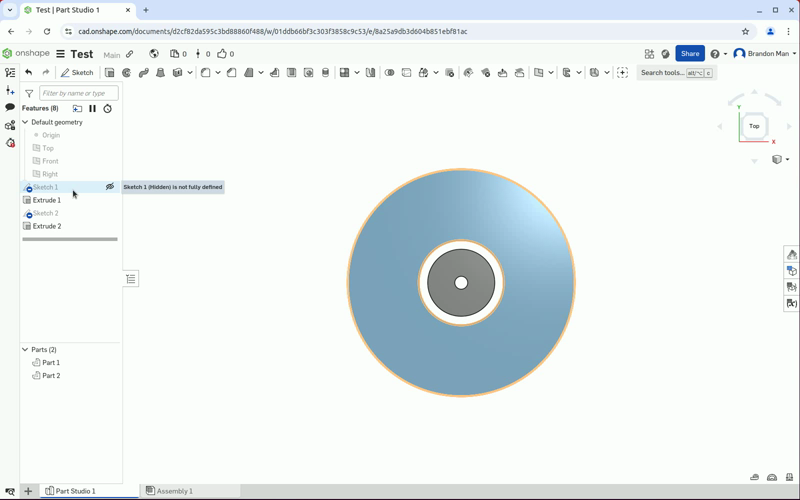
click(73, 189)
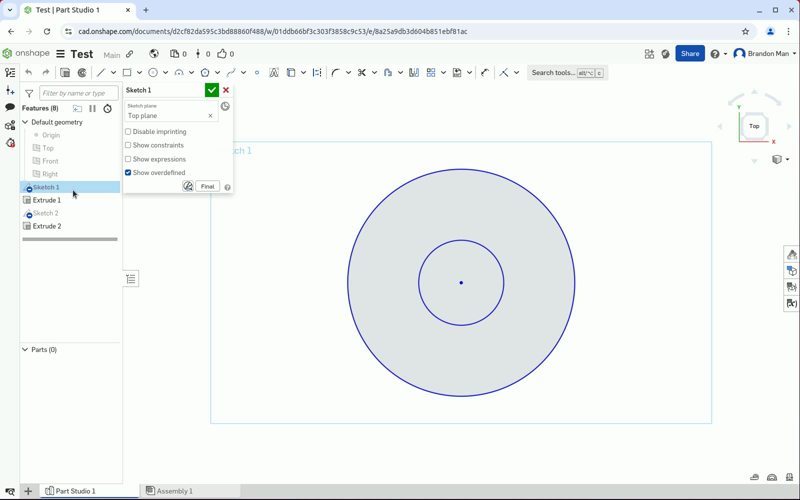
mouse_move(229, 92)
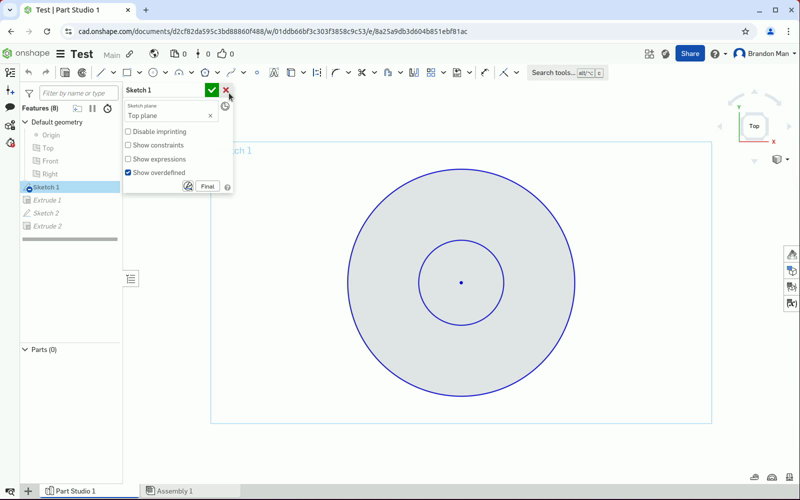
click(229, 92)
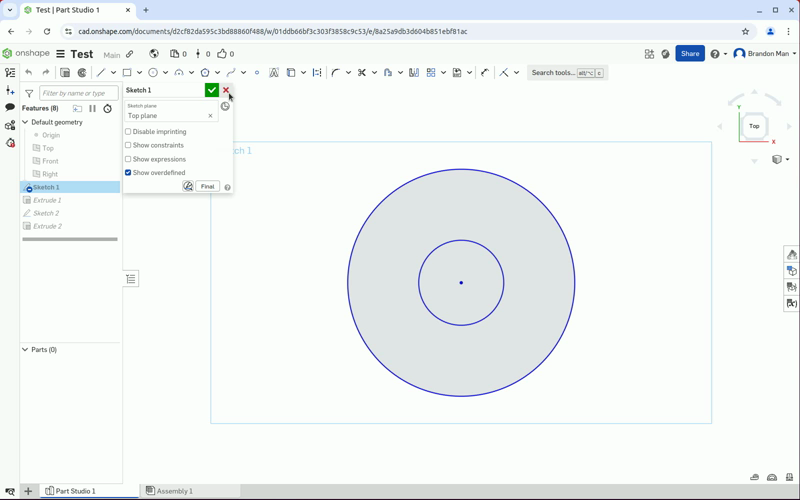
key(shift+s)
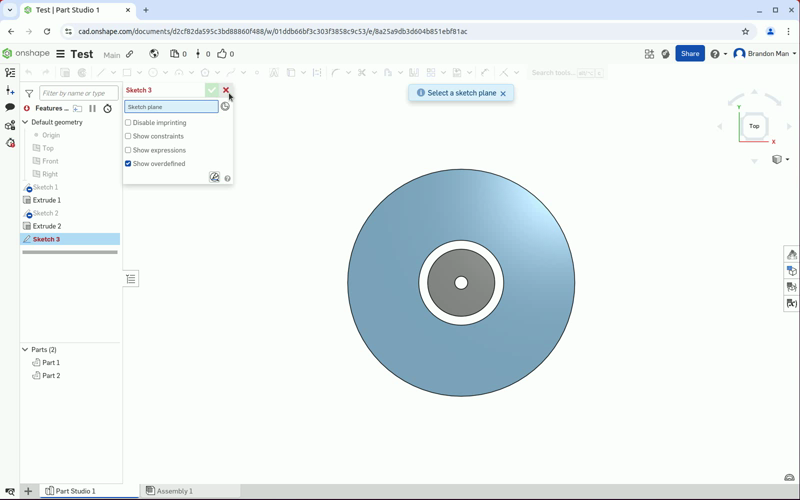
mouse_move(73, 150)
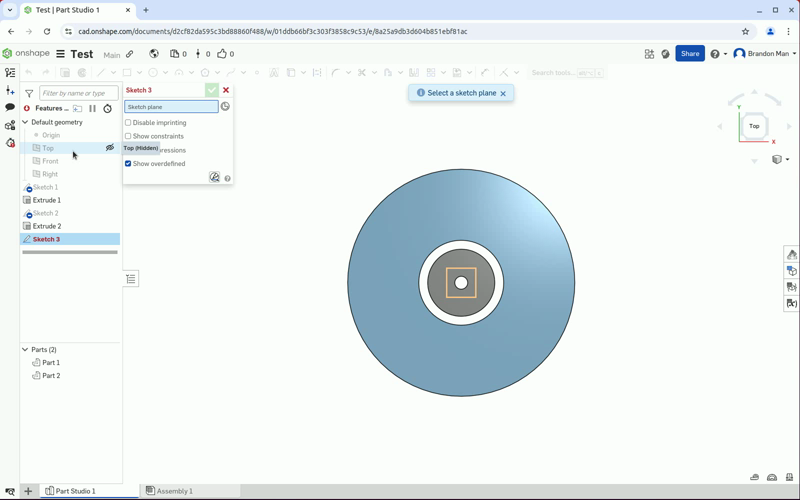
click(73, 150)
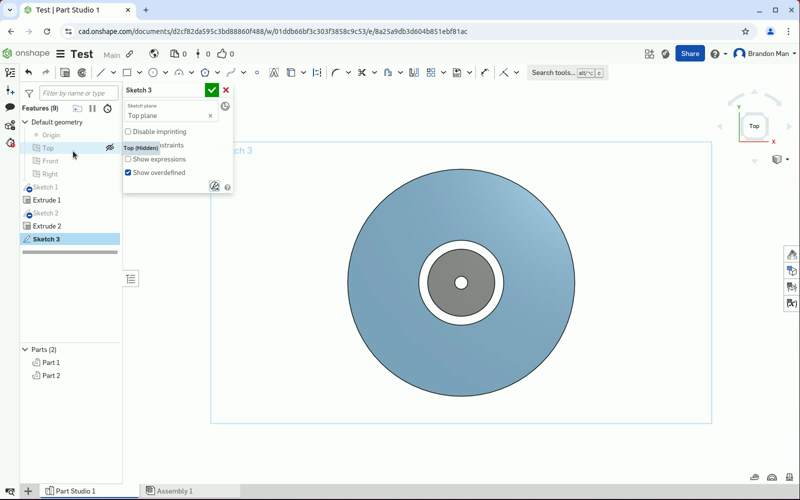
mouse_move(73, 352)
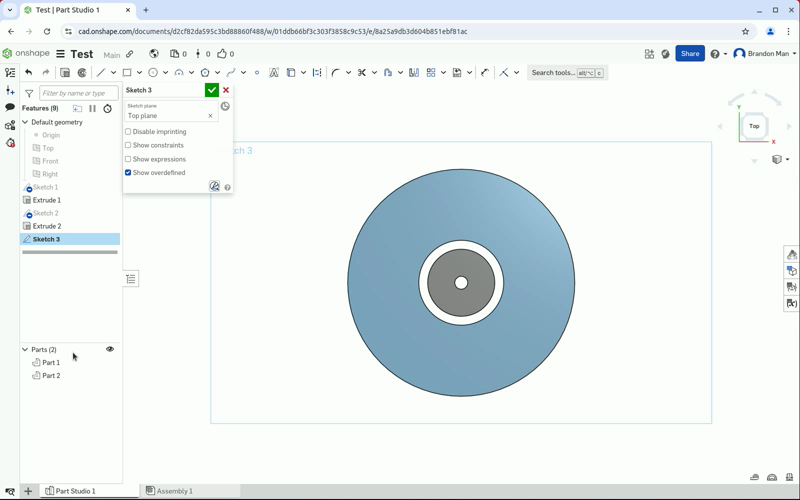
key(y)
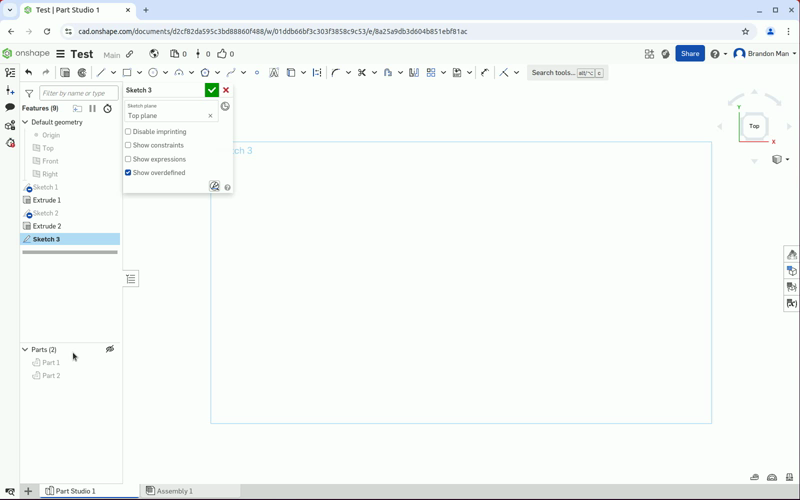
key(c)
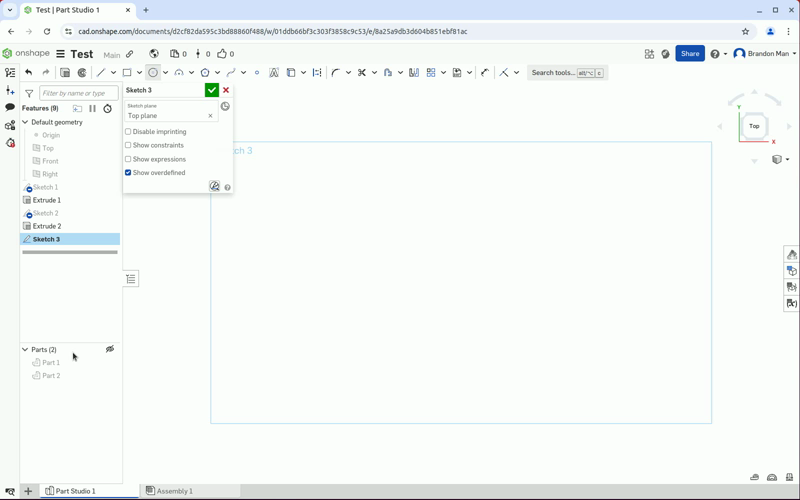
key_down(shift)
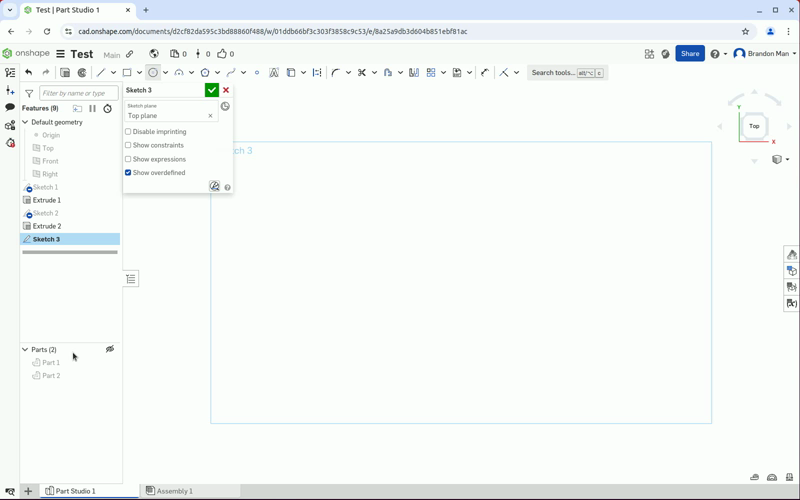
mouse_move(461, 282)
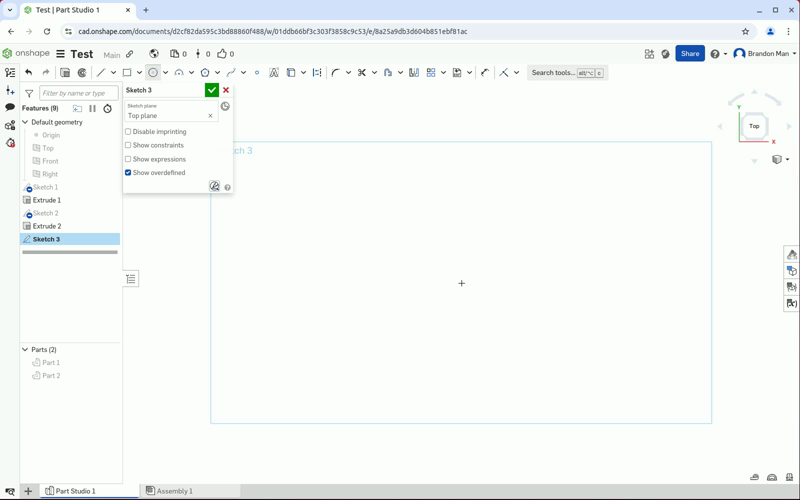
click(461, 282)
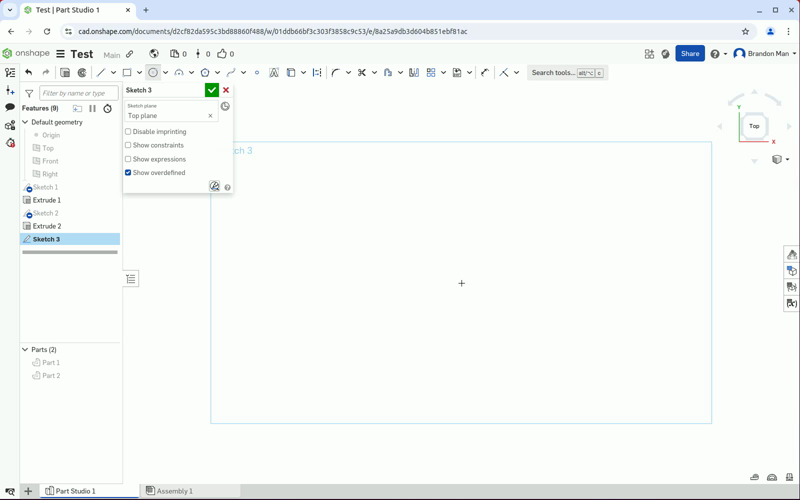
key_up(shift)
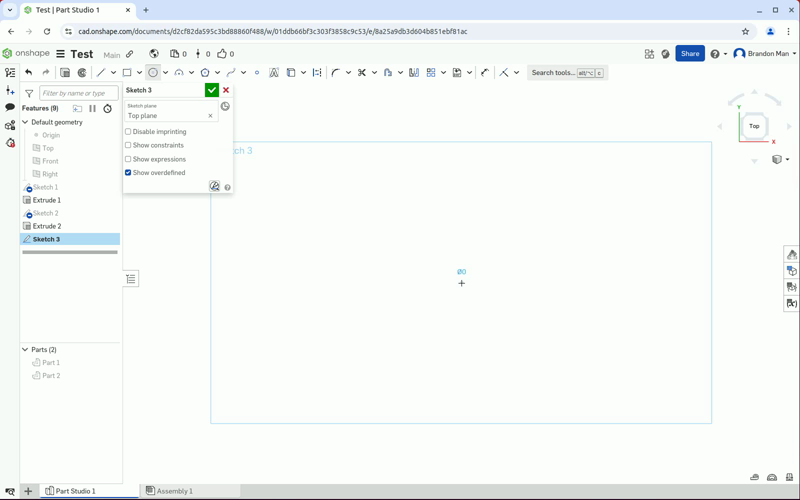
mouse_move(504, 282)
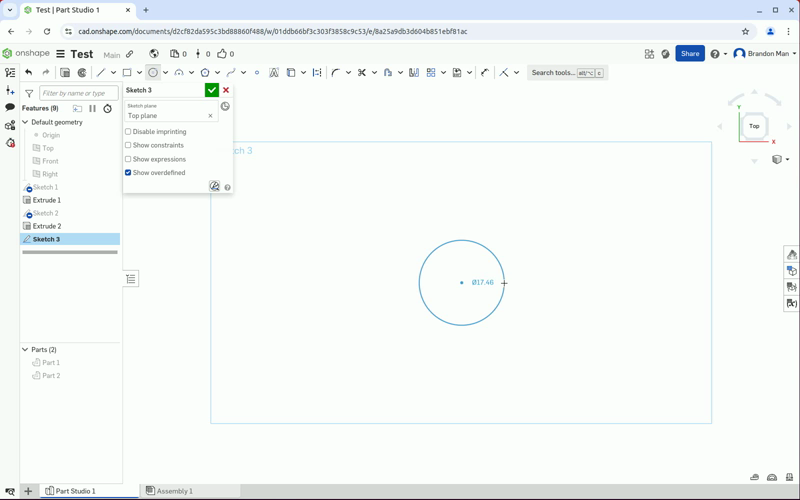
click(504, 282)
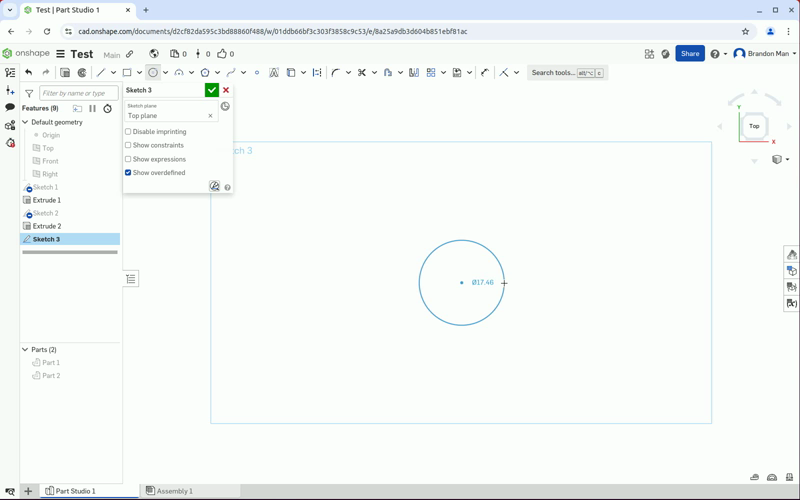
key(esc)
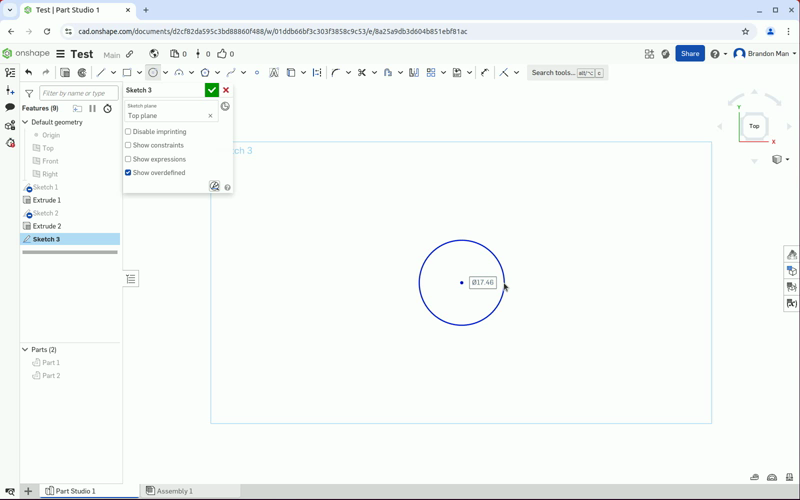
key(c)
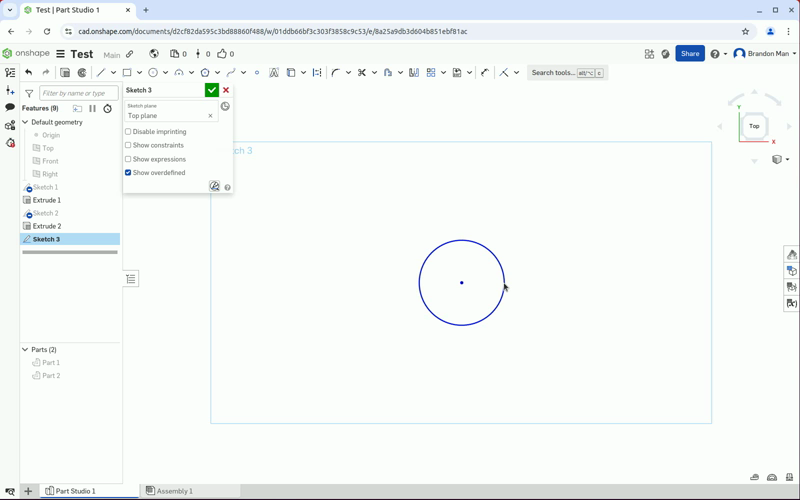
key_down(shift)
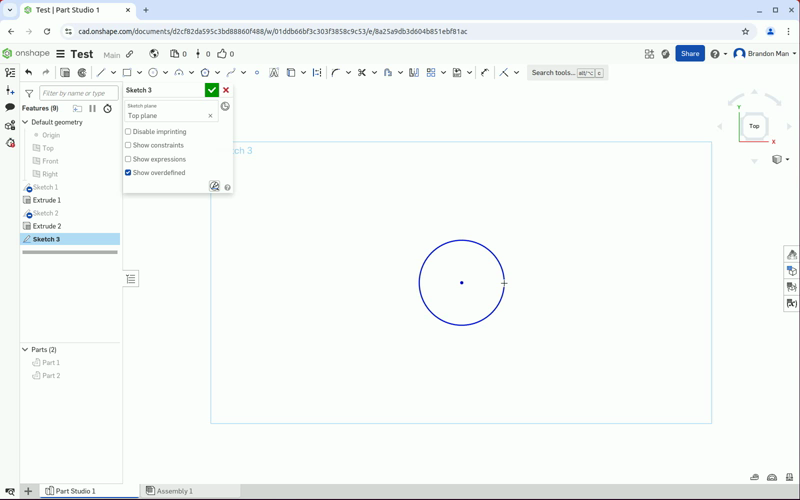
mouse_move(461, 282)
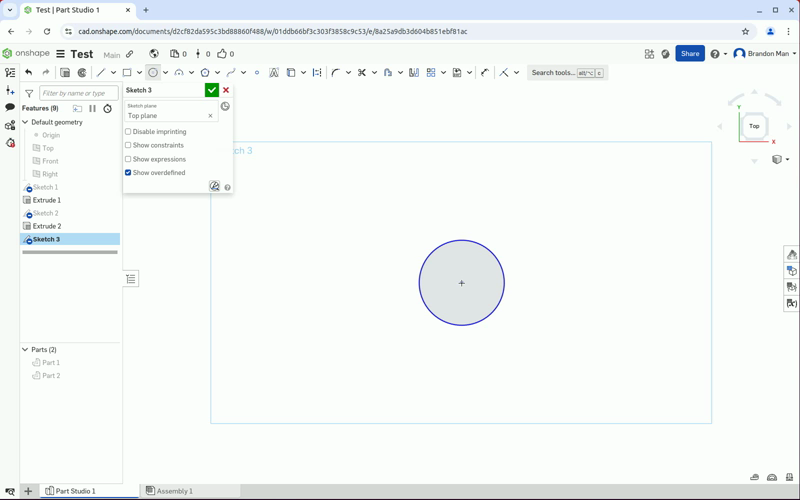
click(461, 282)
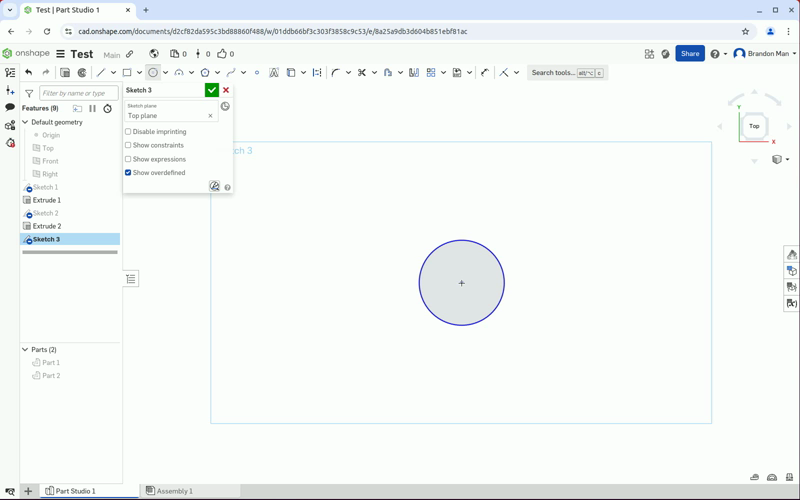
key_up(shift)
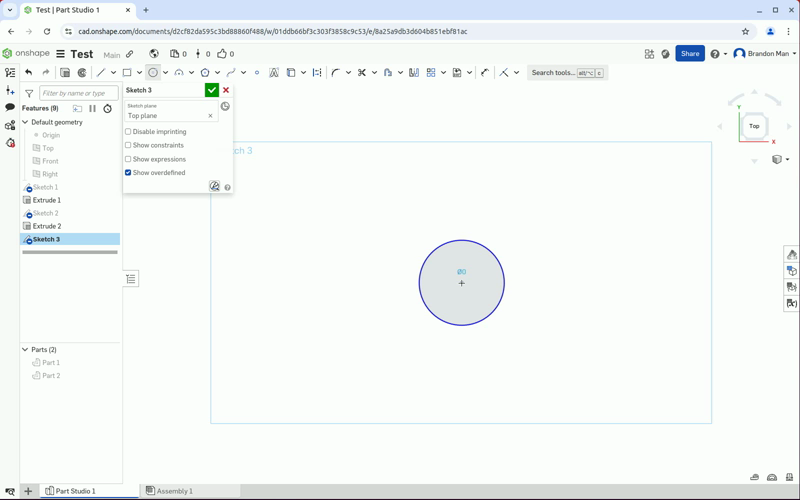
mouse_move(495, 282)
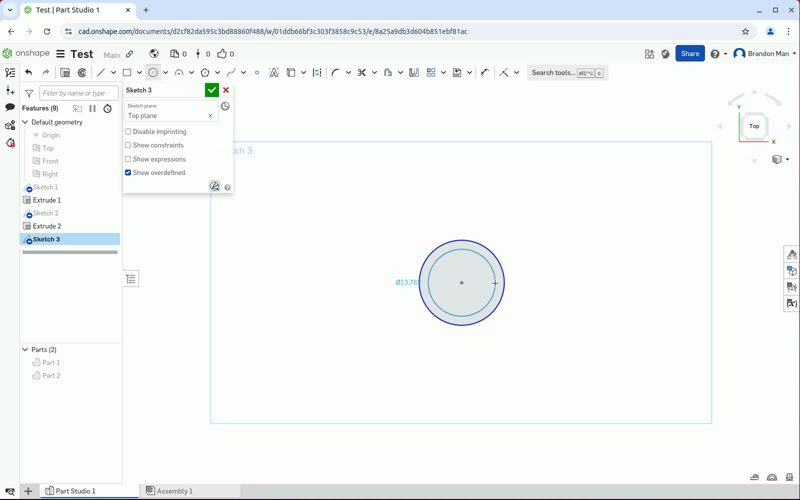
click(495, 282)
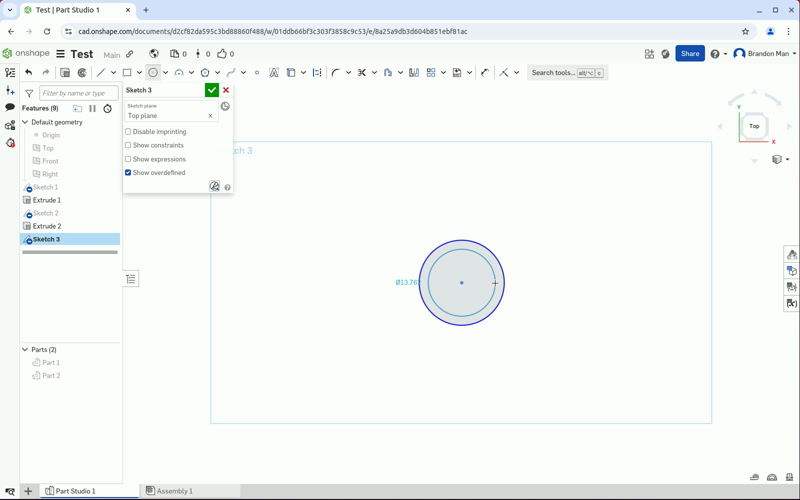
key(esc)
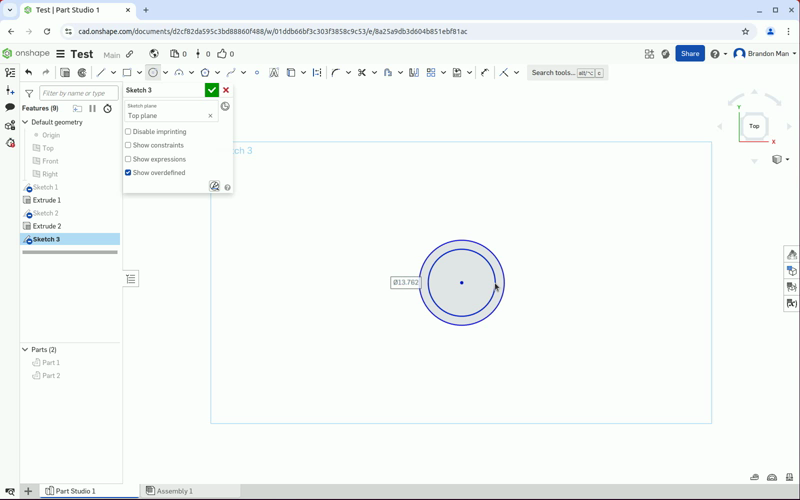
mouse_move(499, 287)
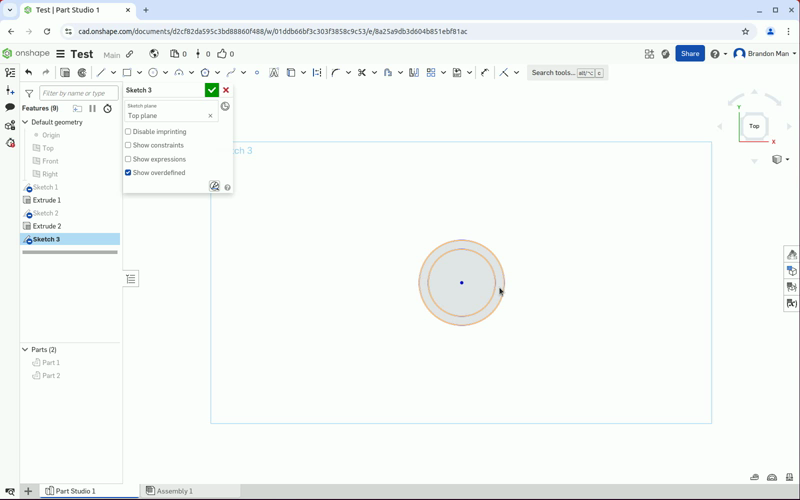
click(499, 287)
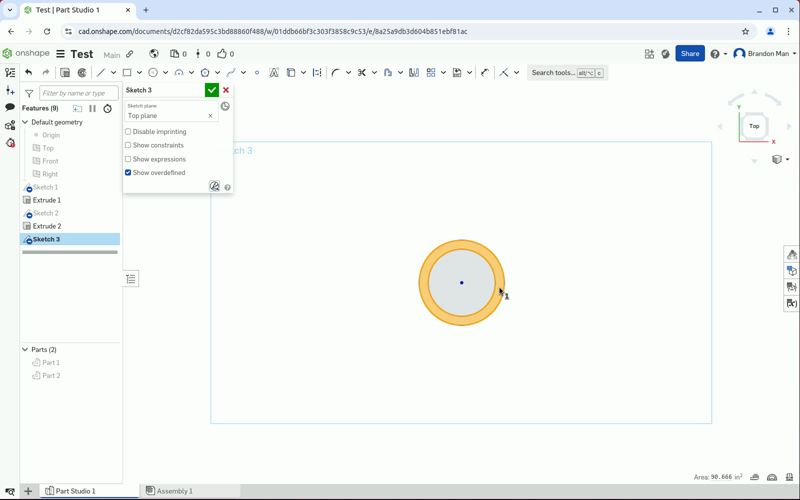
mouse_move(73, 352)
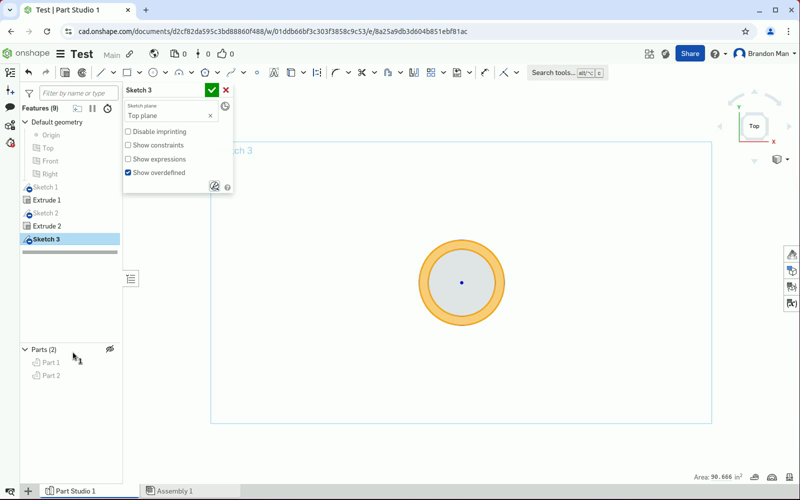
key(shift+y)
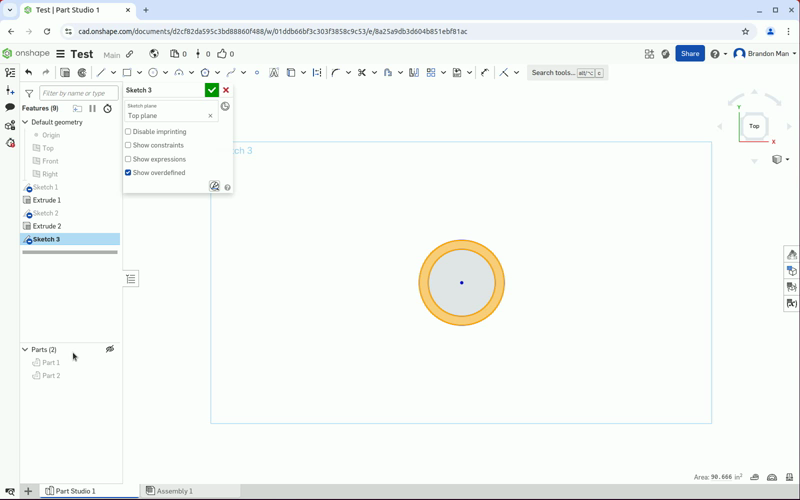
key(shift+e)
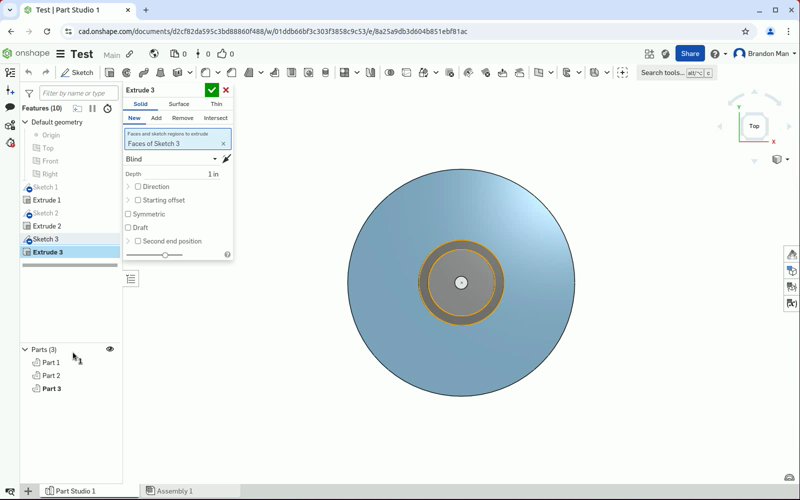
mouse_move(143, 106)
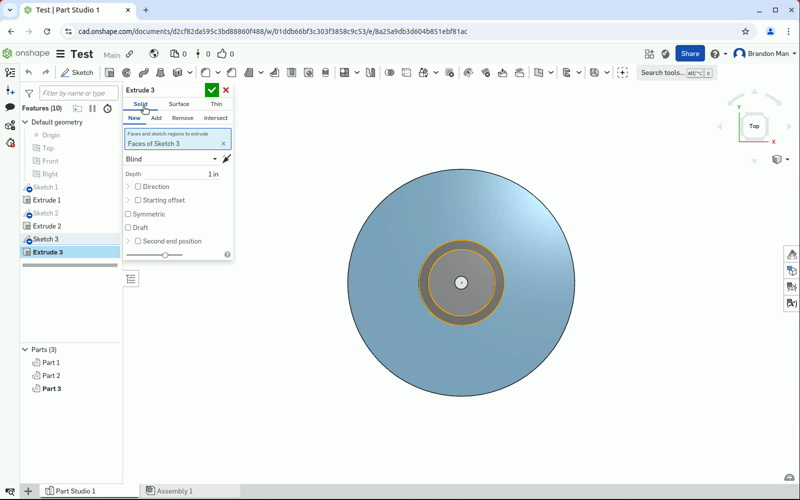
click(143, 106)
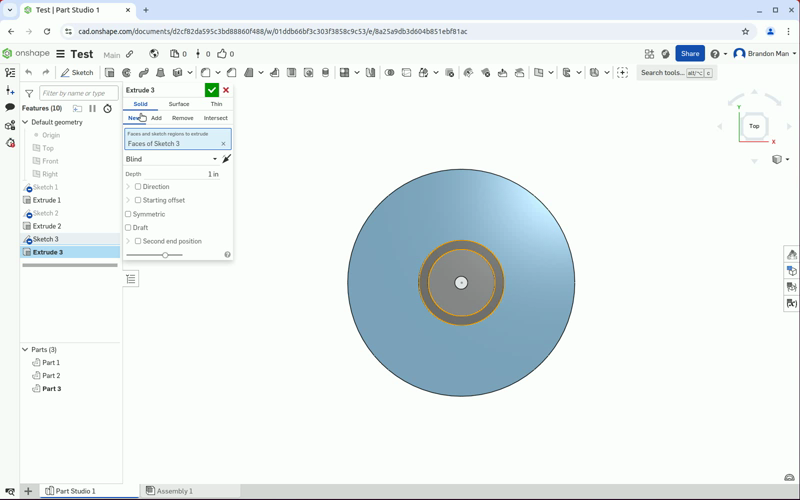
mouse_move(137, 120)
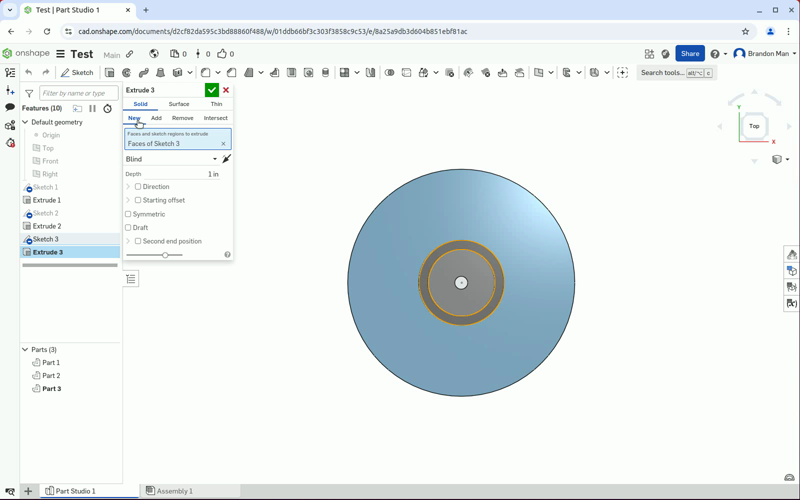
click(137, 120)
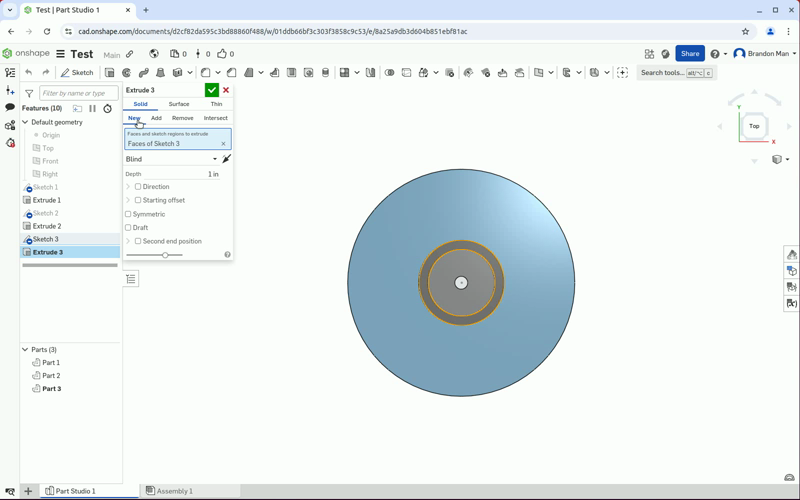
key(tab, 4)
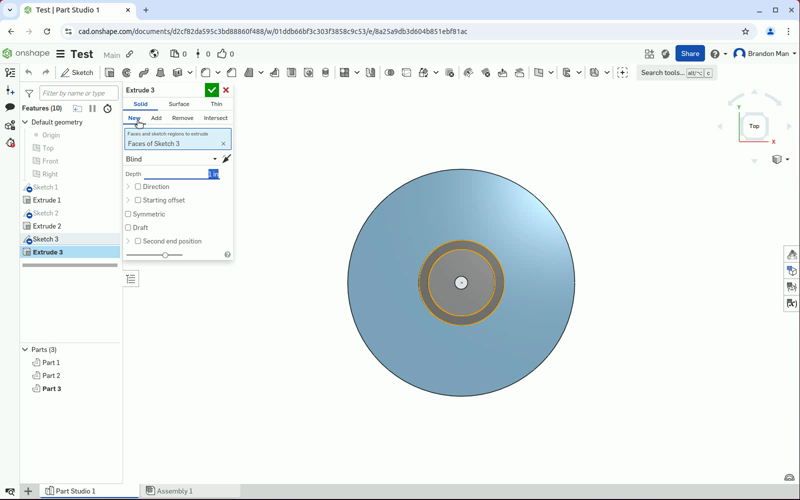
text(1.685)
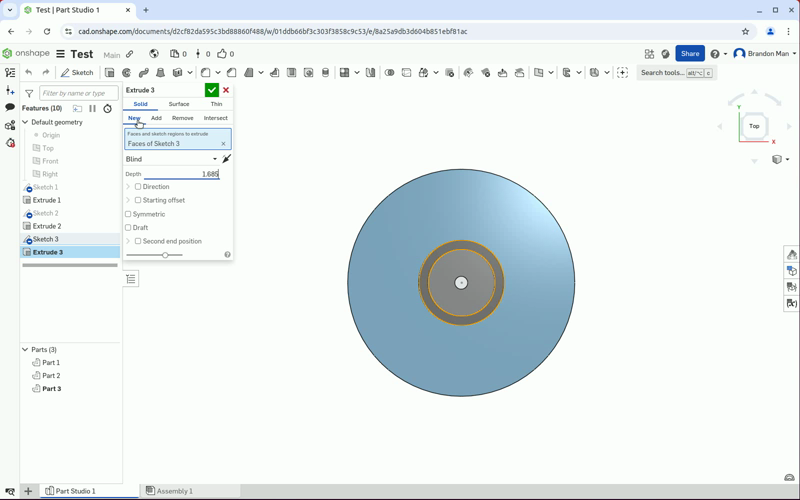
key(enter)
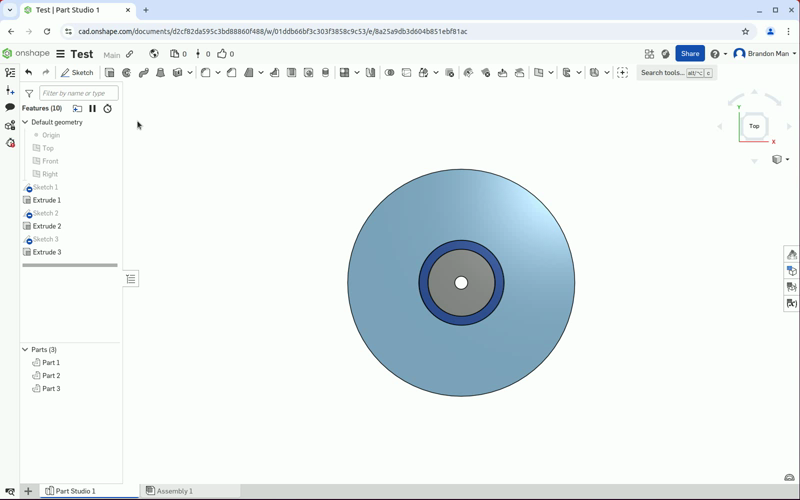
key(shift+h)
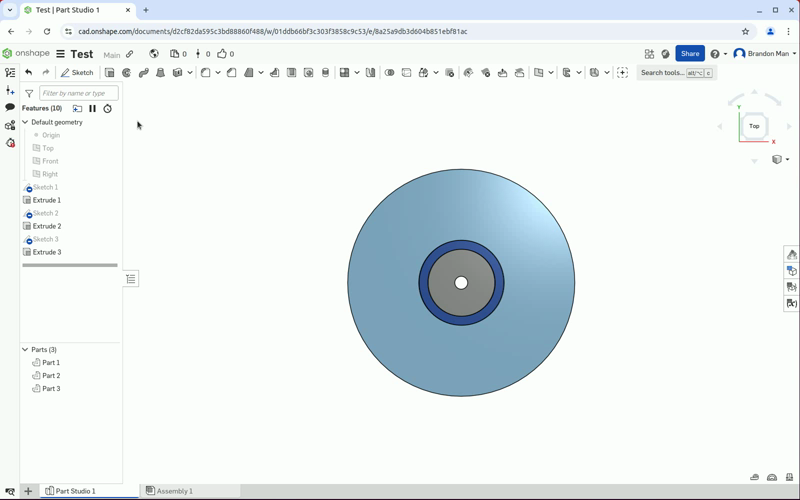
key(shift+h)
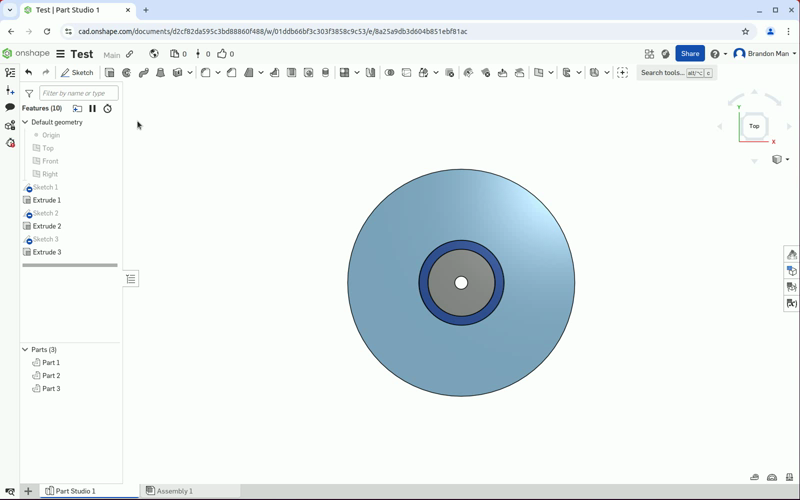
mouse_move(73, 189)
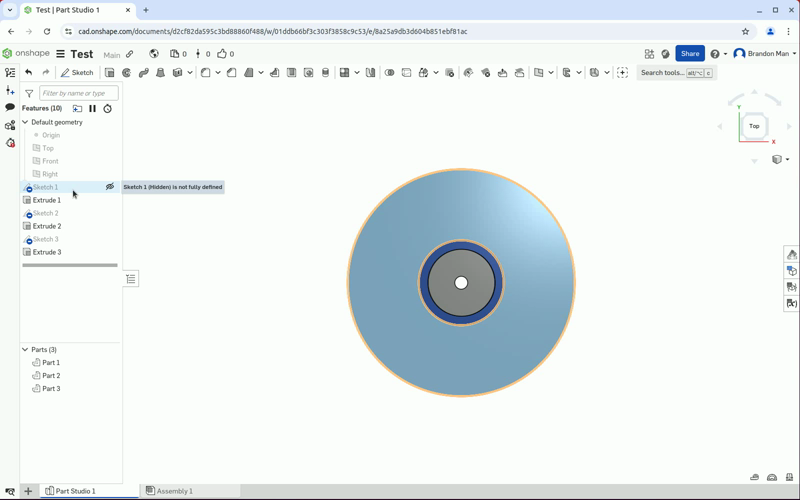
click(73, 189)
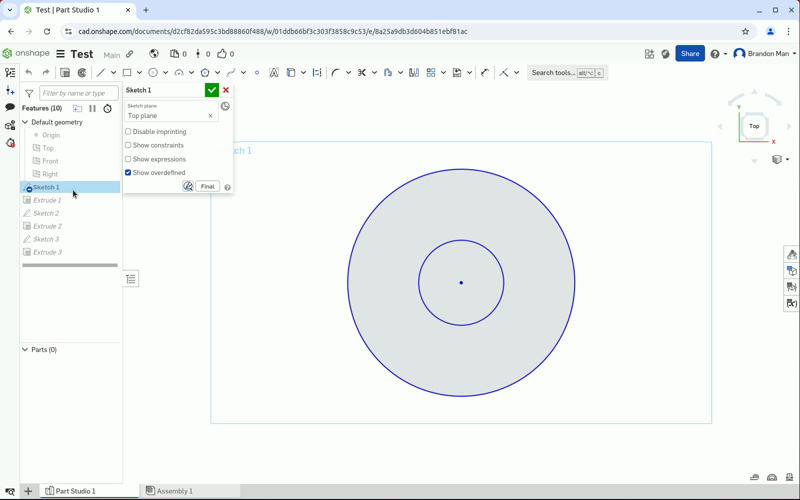
mouse_move(229, 92)
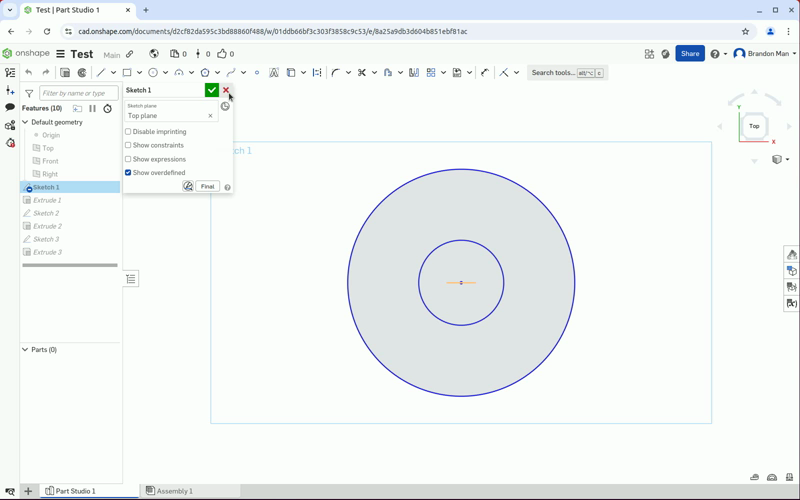
click(229, 92)
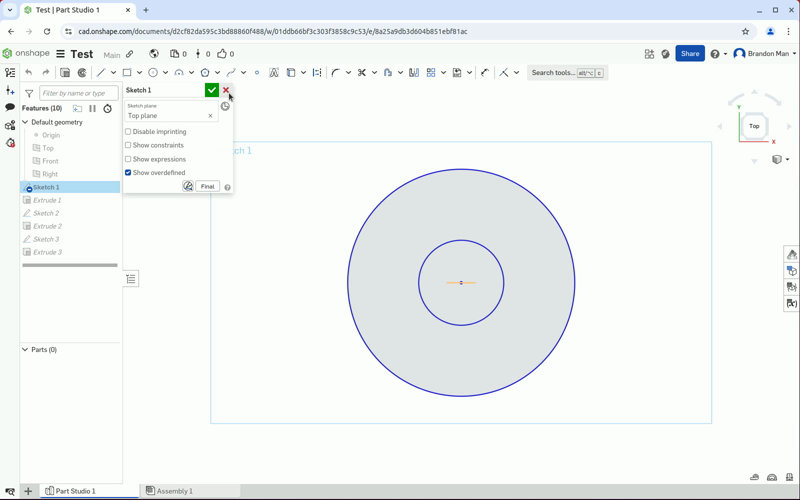
key(shift+s)
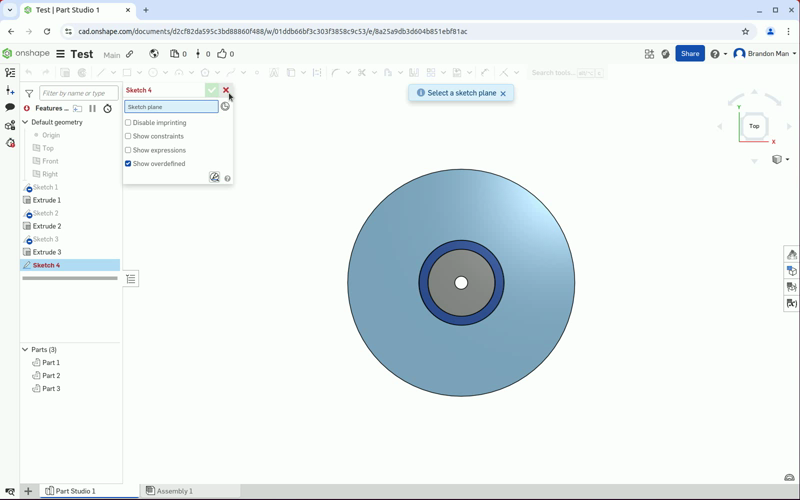
mouse_move(73, 150)
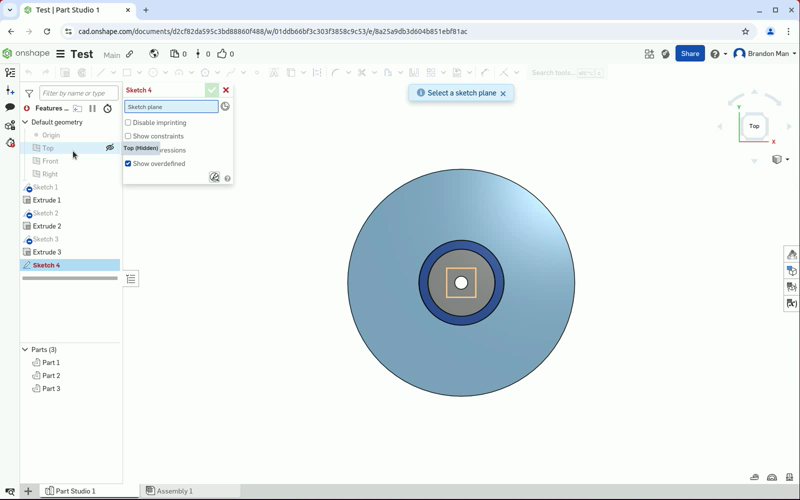
click(73, 150)
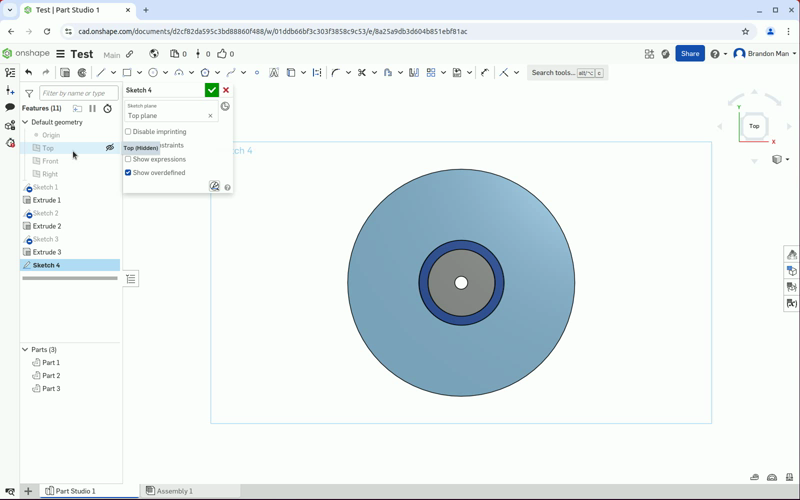
mouse_move(73, 352)
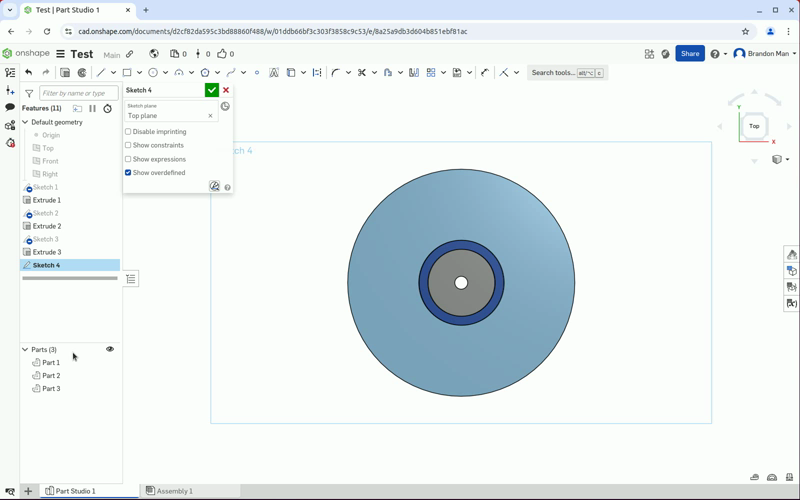
key(y)
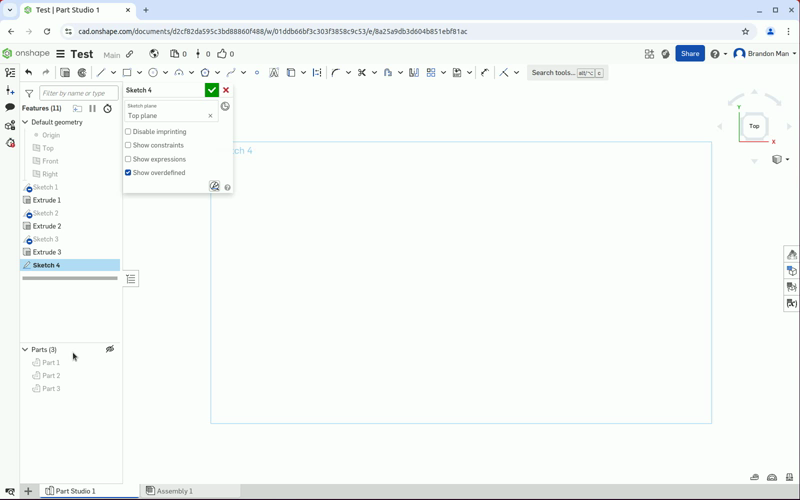
key(c)
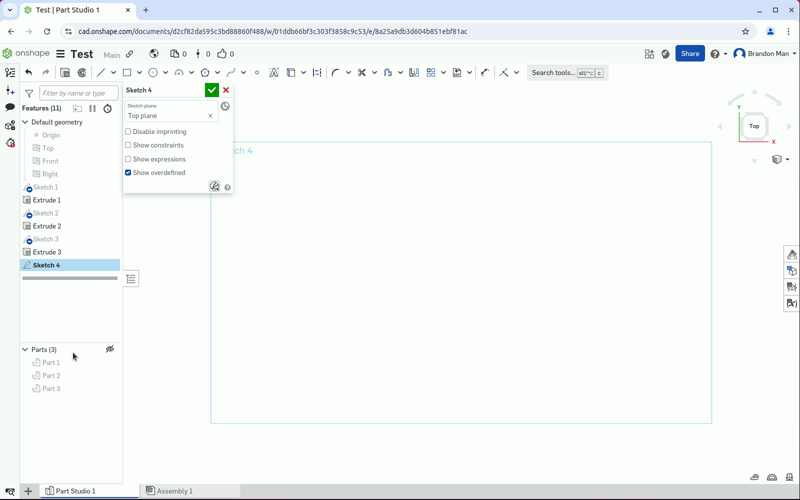
key_down(shift)
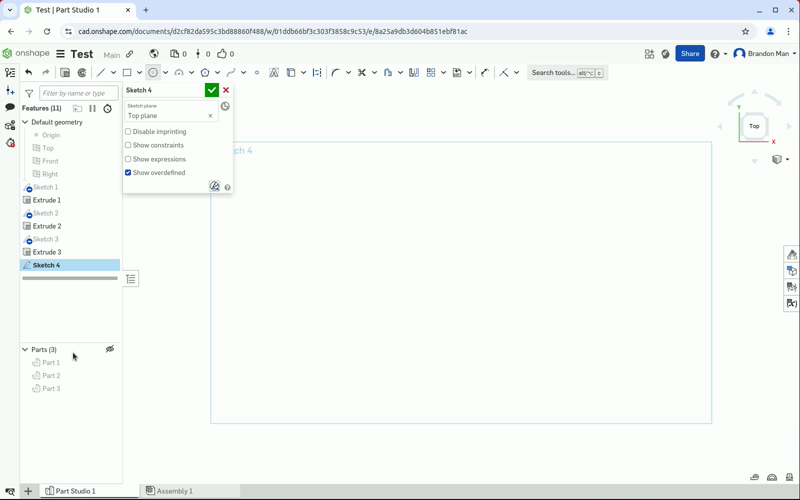
mouse_move(461, 282)
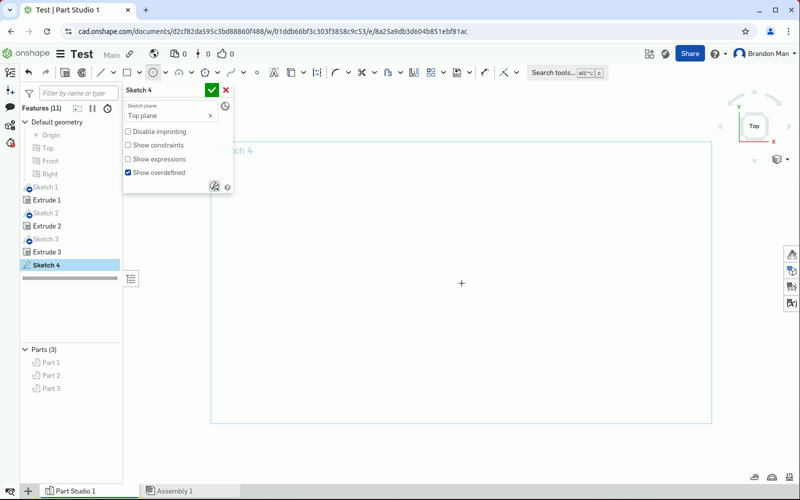
click(461, 282)
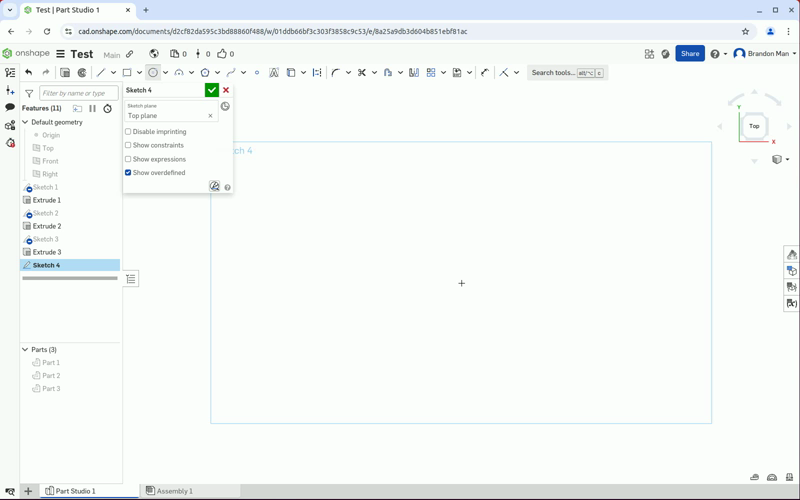
key_up(shift)
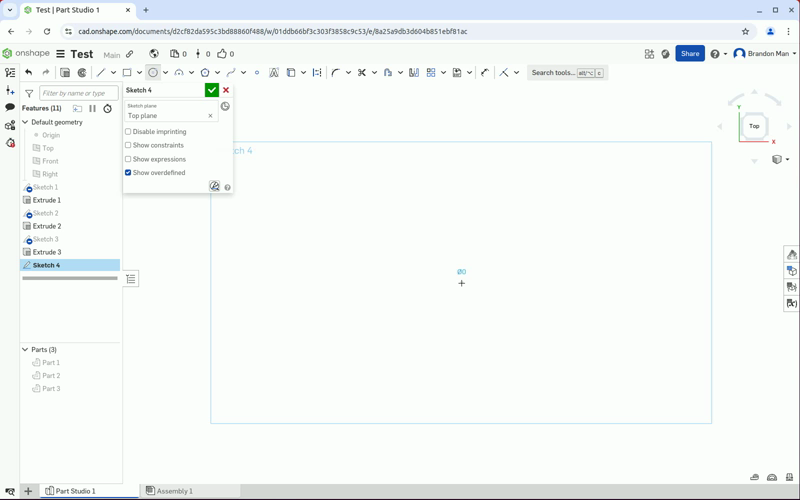
mouse_move(504, 282)
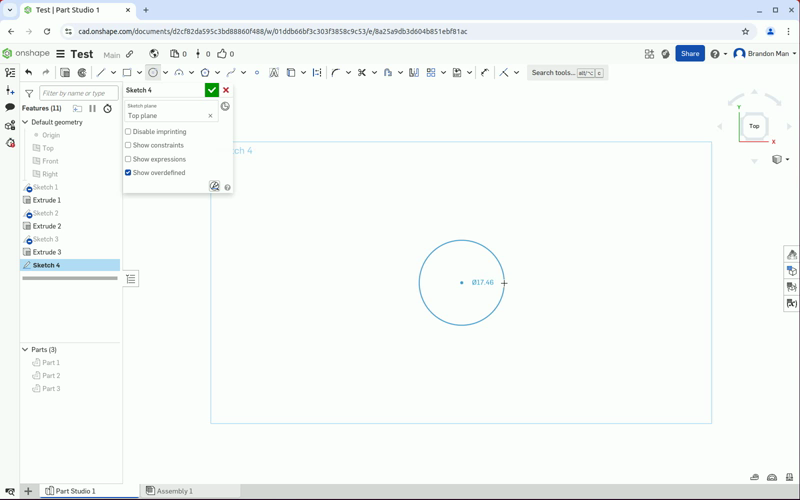
click(504, 282)
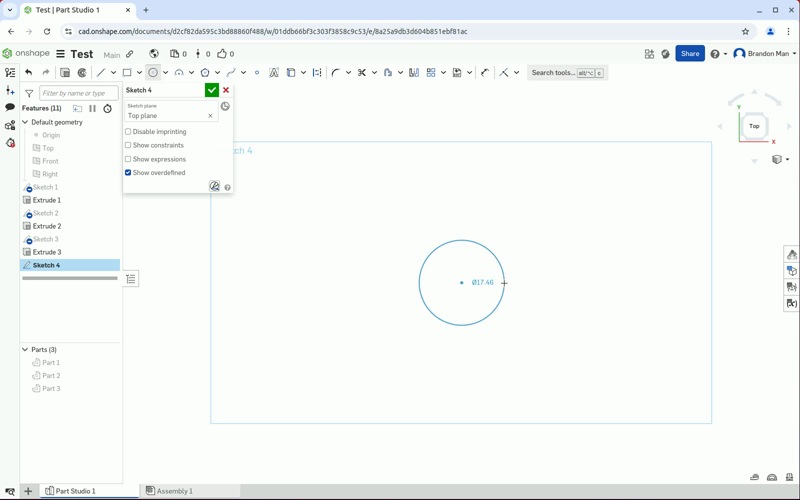
key(esc)
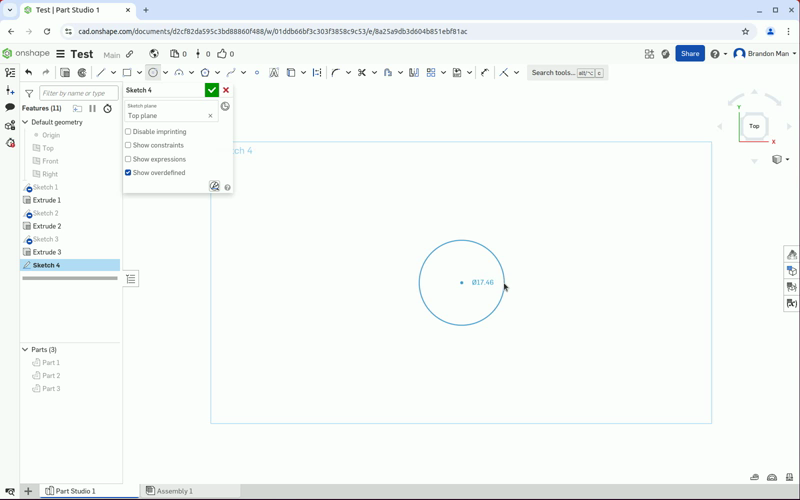
key(c)
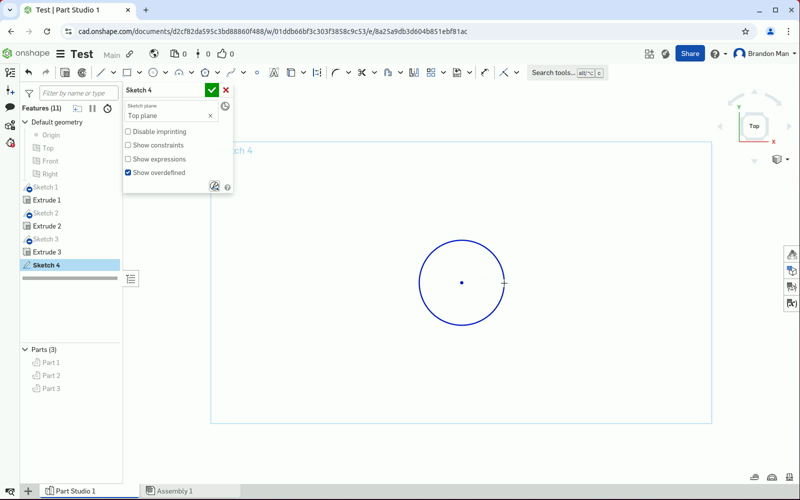
key_down(shift)
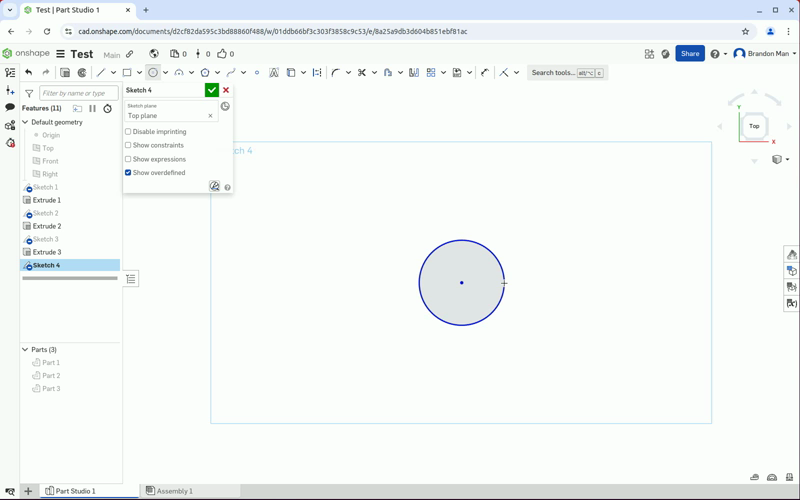
mouse_move(461, 282)
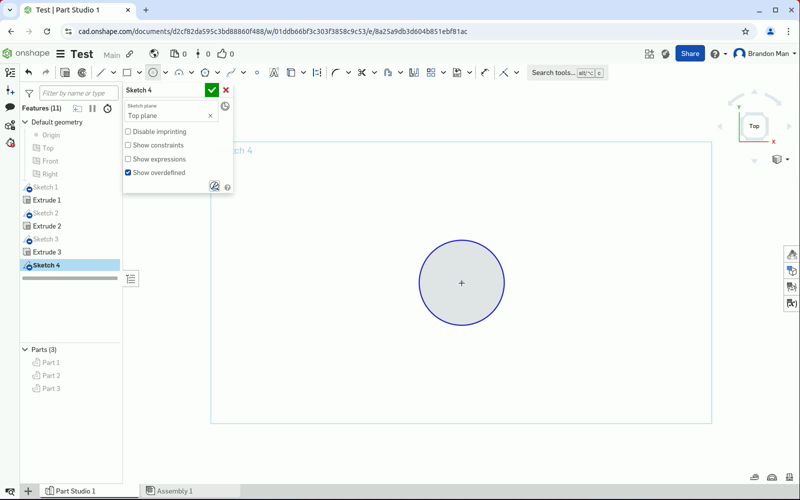
click(461, 282)
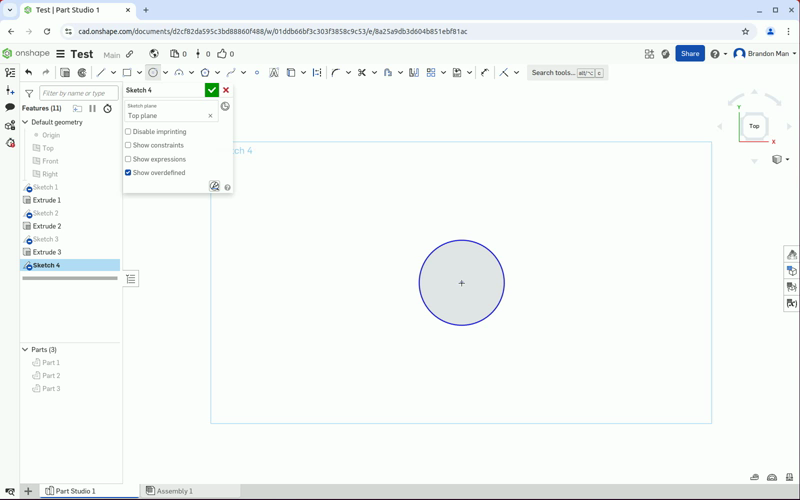
key_up(shift)
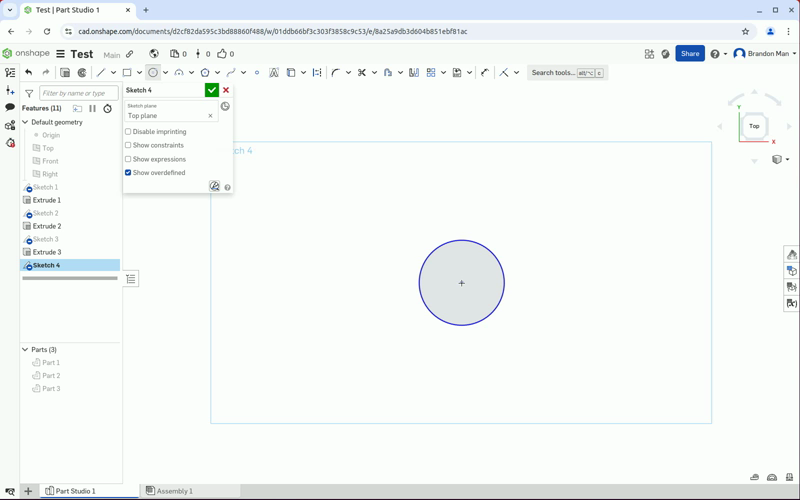
mouse_move(495, 282)
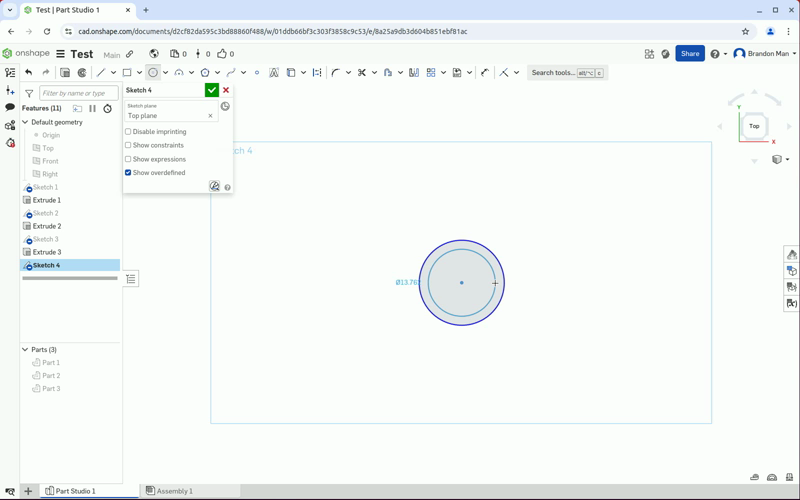
click(495, 282)
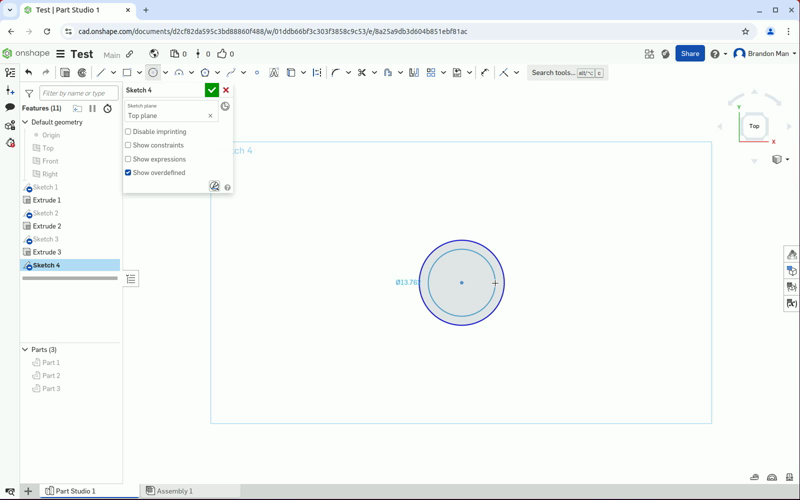
key(esc)
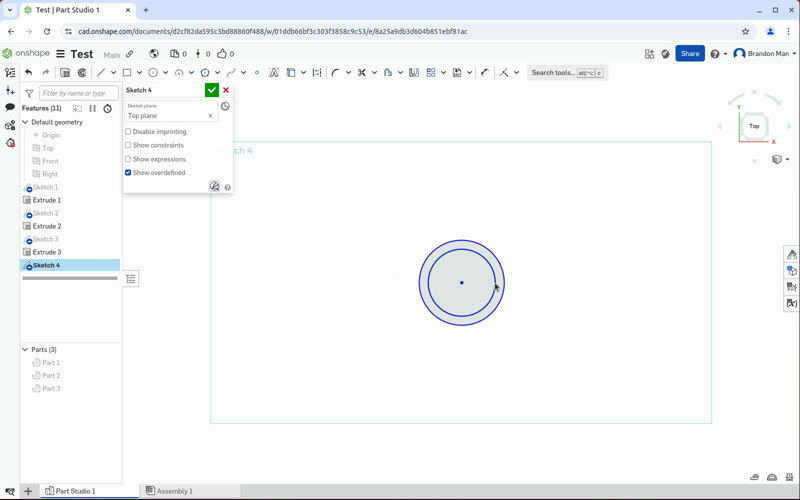
mouse_move(425, 270)
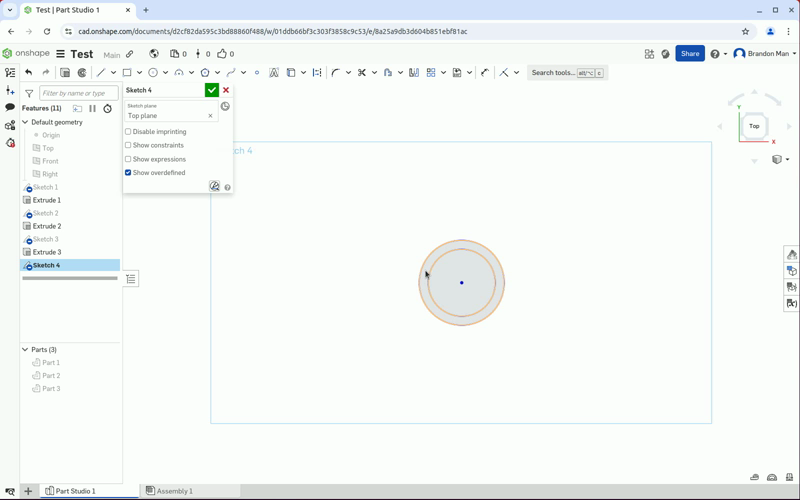
click(425, 270)
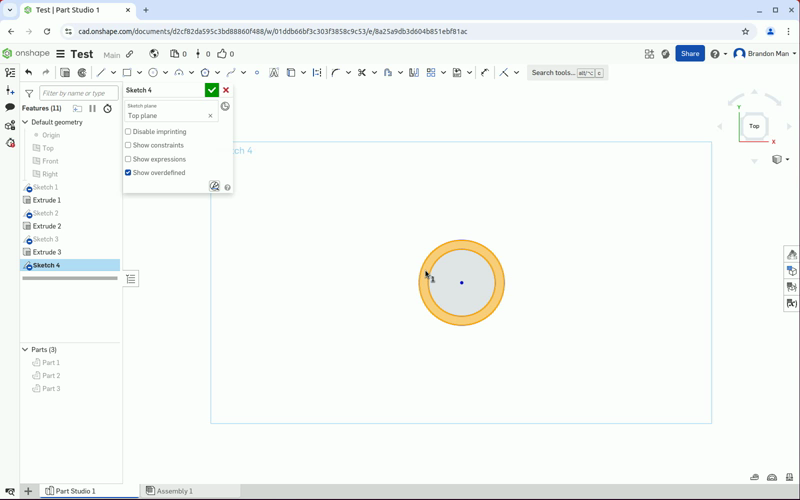
mouse_move(73, 352)
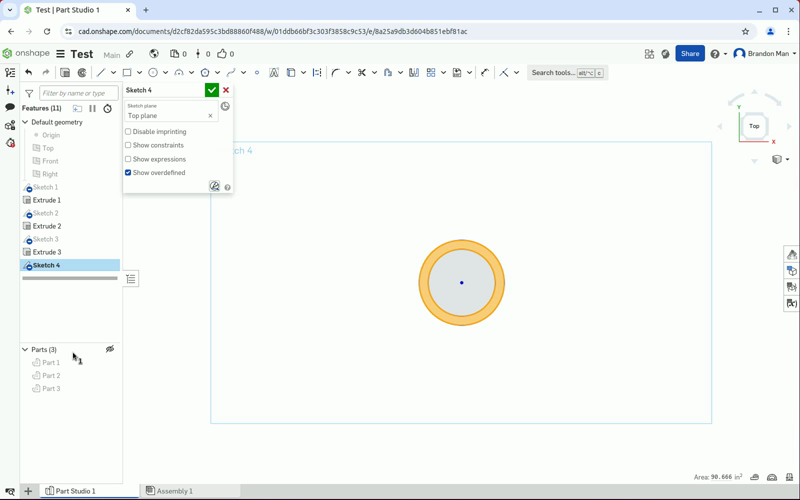
key(shift+y)
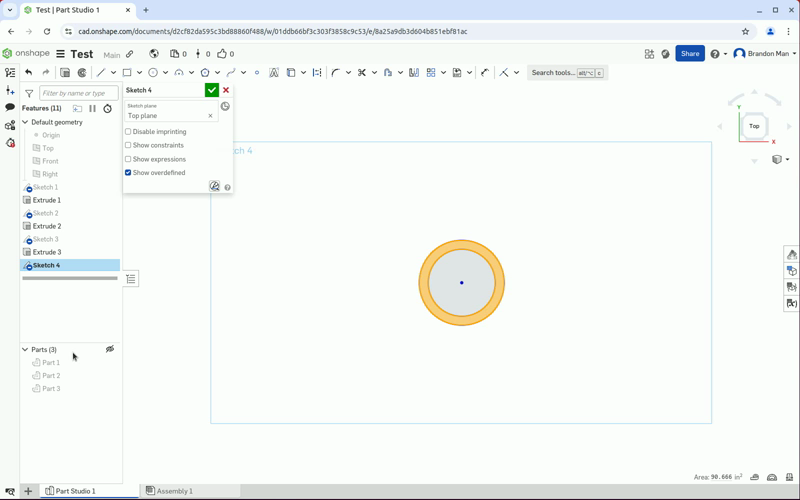
key(shift+e)
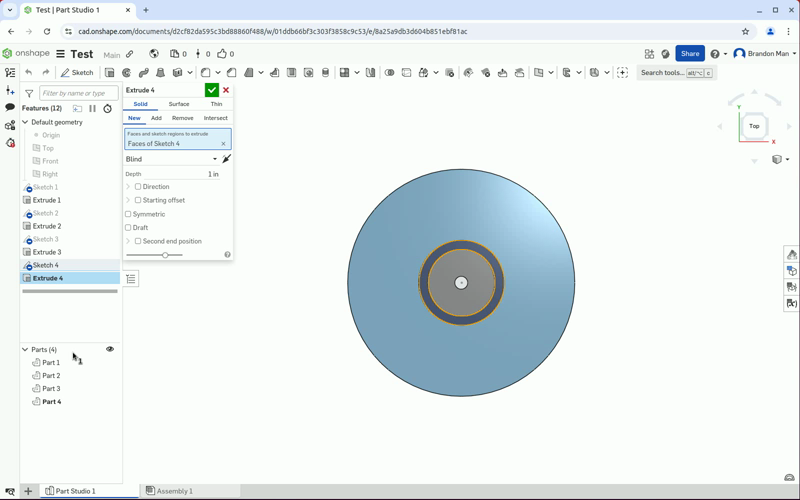
mouse_move(143, 106)
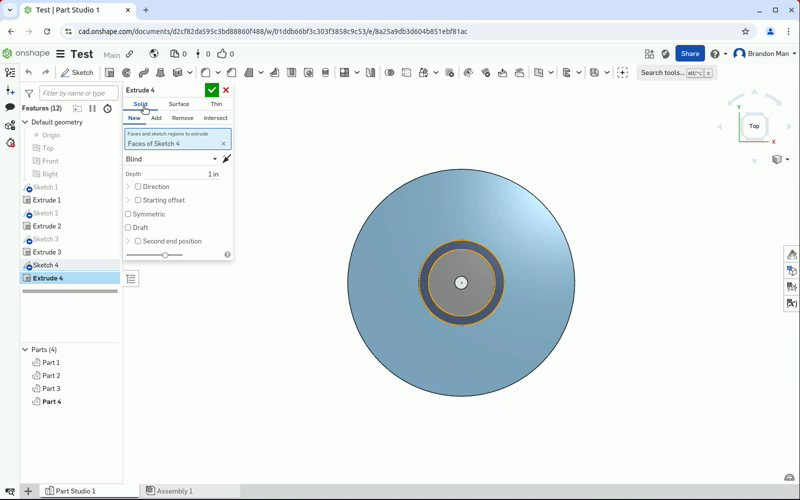
click(143, 106)
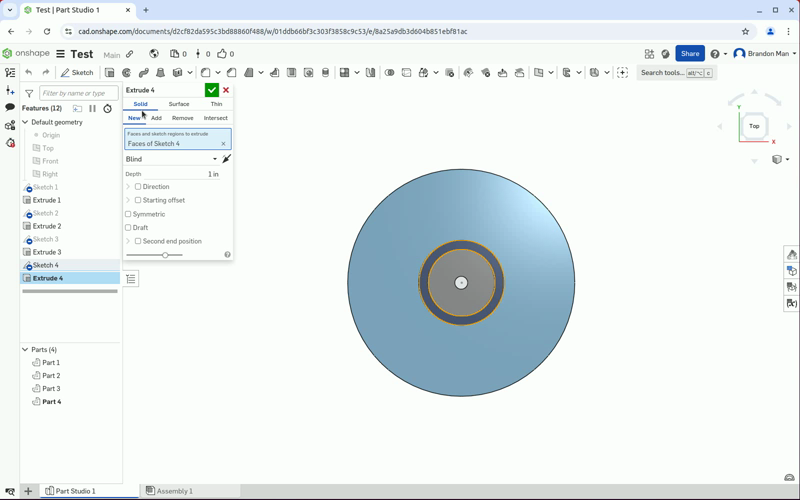
mouse_move(137, 120)
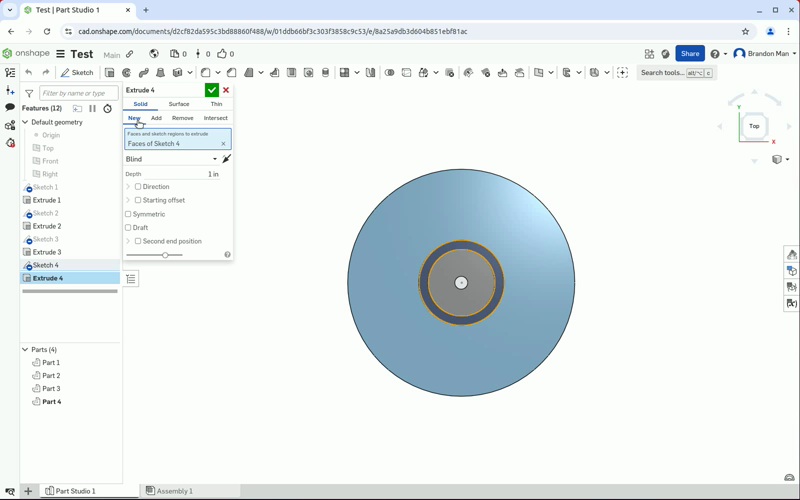
click(137, 120)
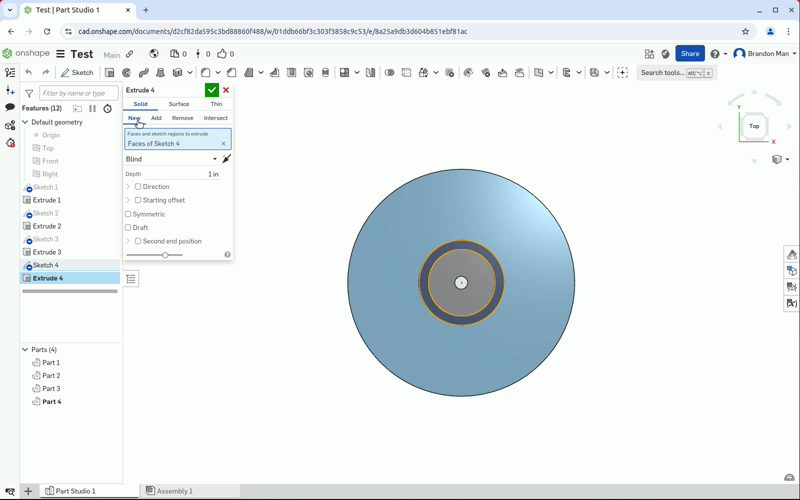
key(tab, 4)
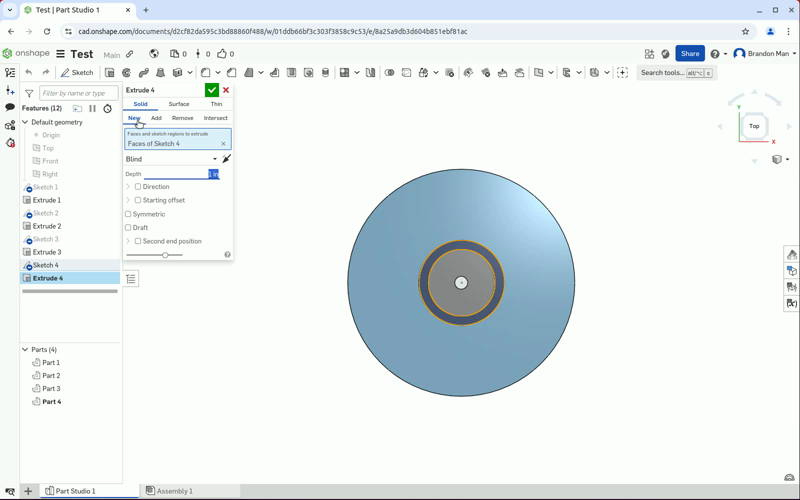
text(17.331)
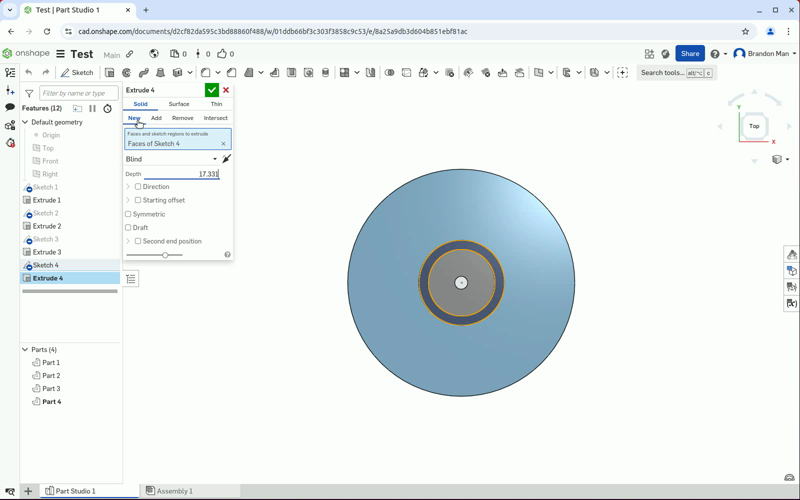
key(enter)
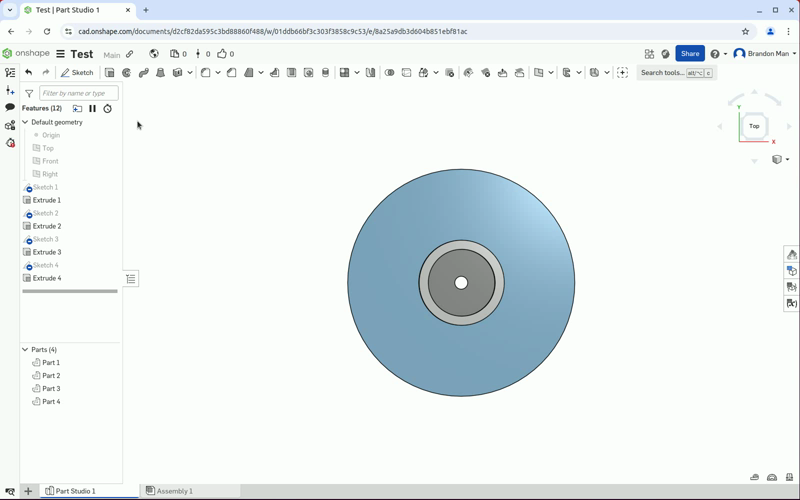
key(shift+h)
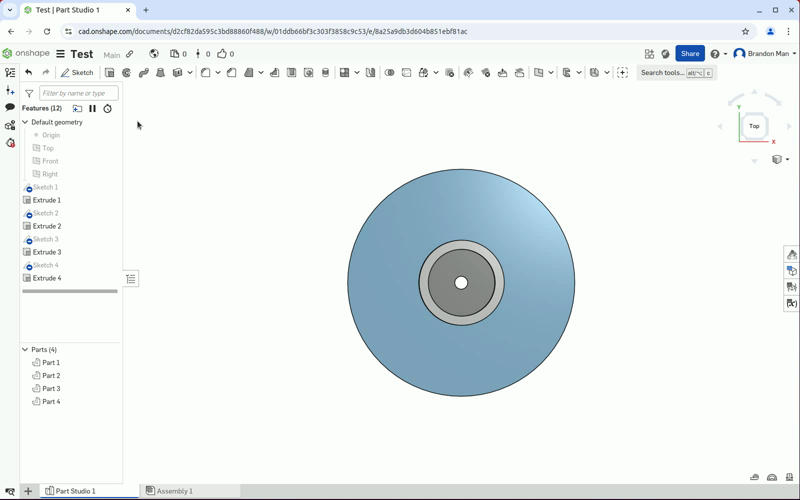
key(shift+h)
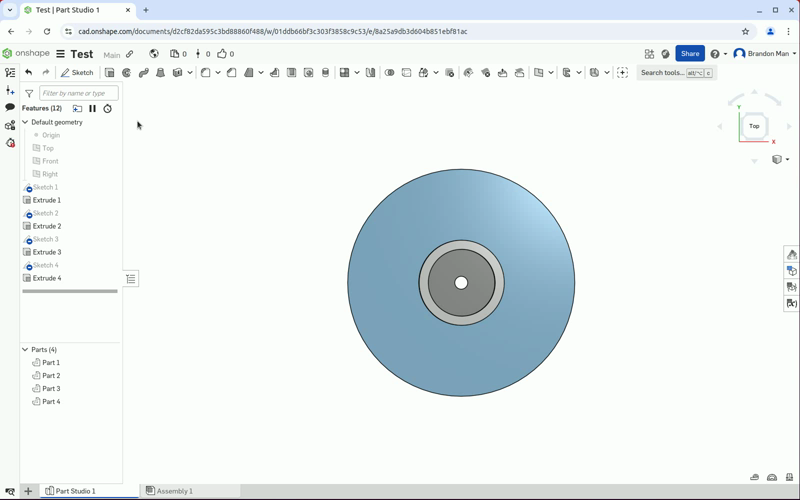
mouse_move(73, 189)
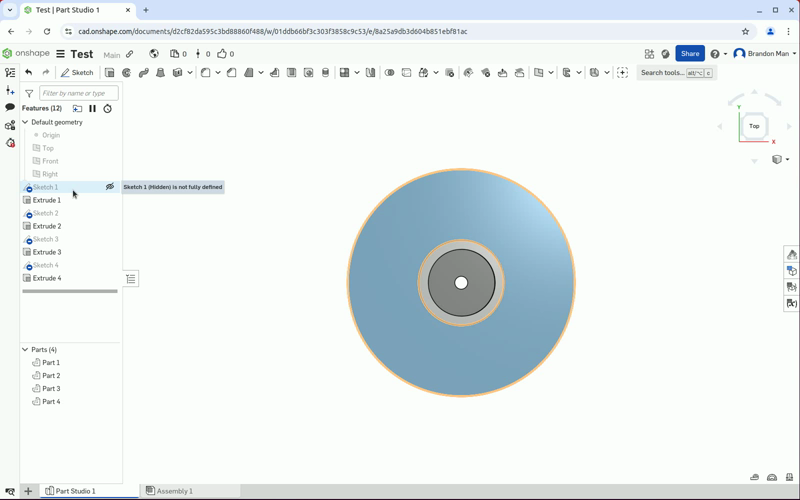
click(73, 189)
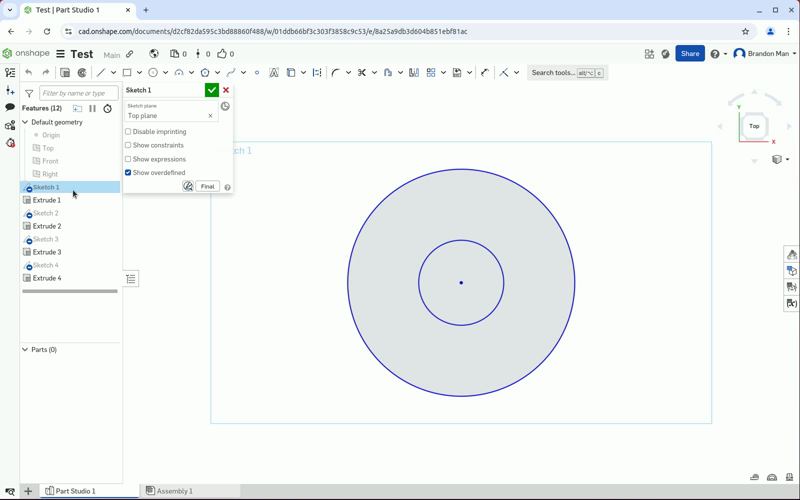
mouse_move(229, 92)
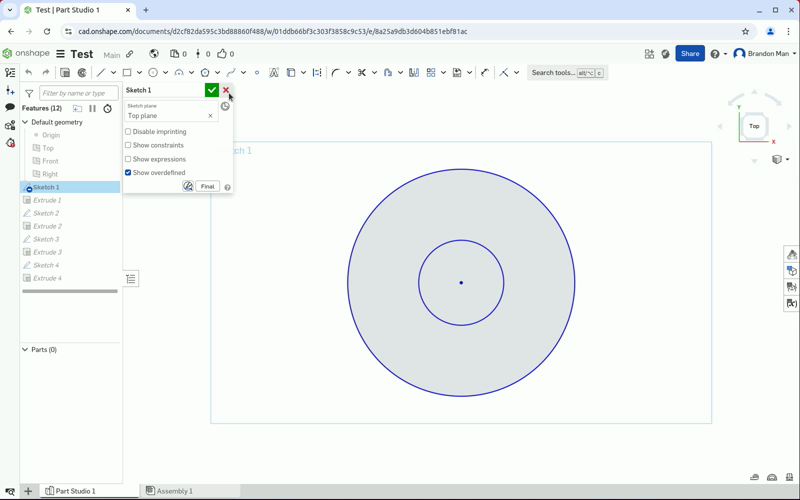
click(229, 92)
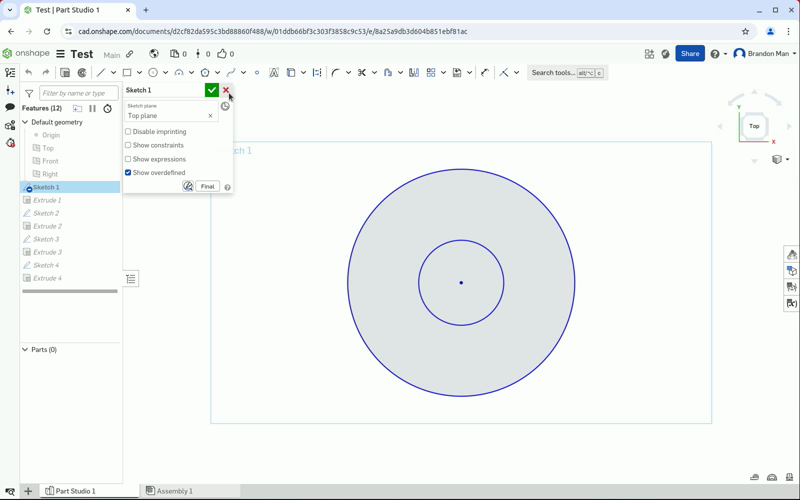
key(shift+s)
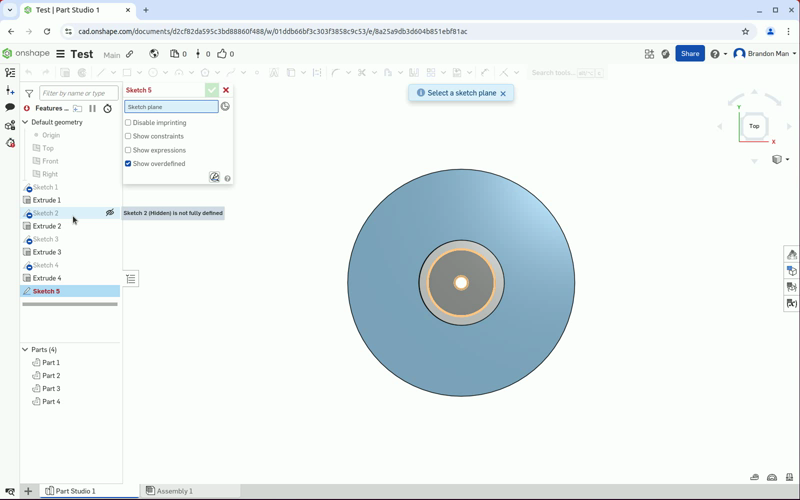
scroll(3)
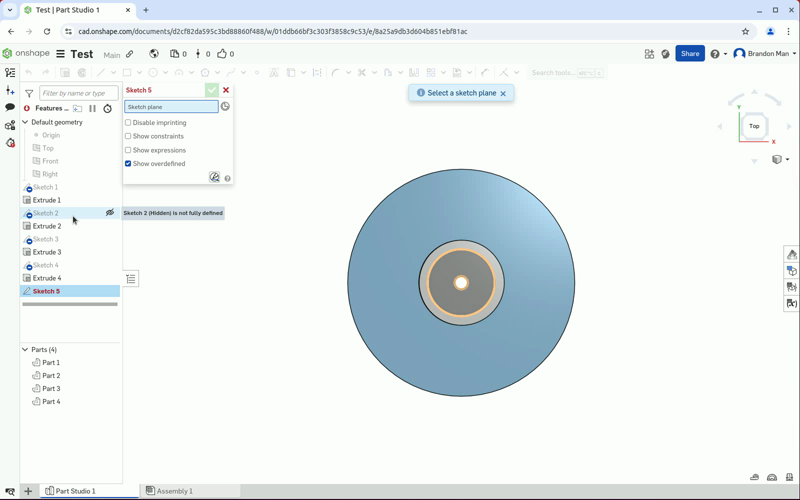
mouse_move(73, 150)
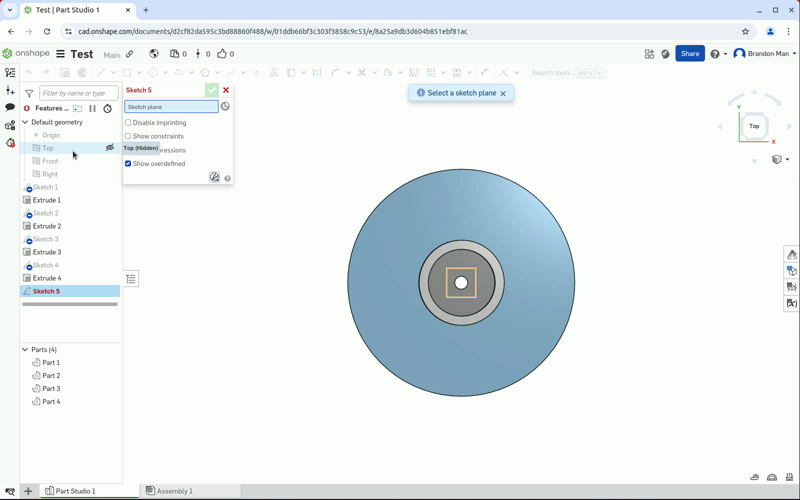
click(73, 150)
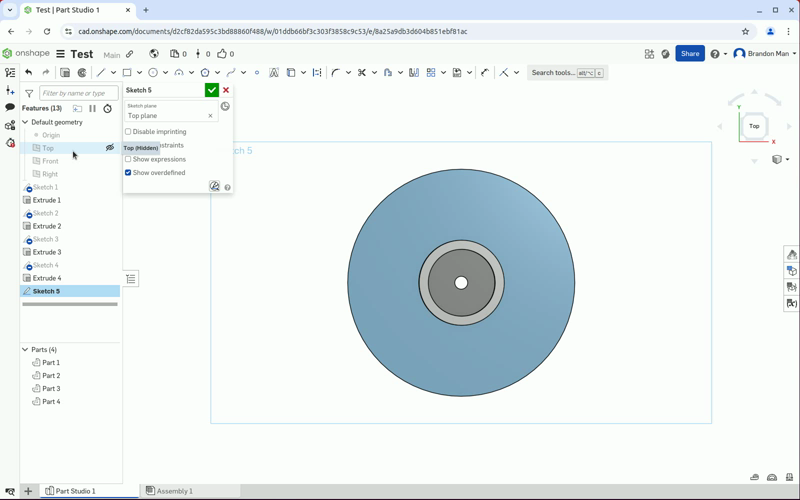
mouse_move(73, 352)
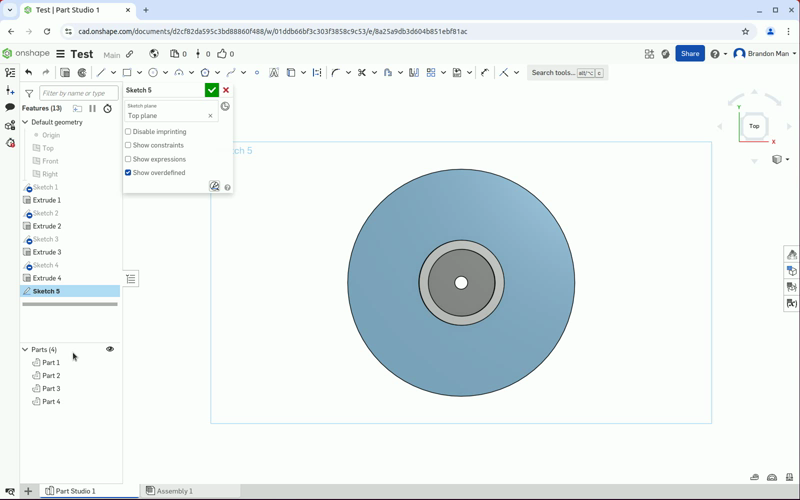
key(y)
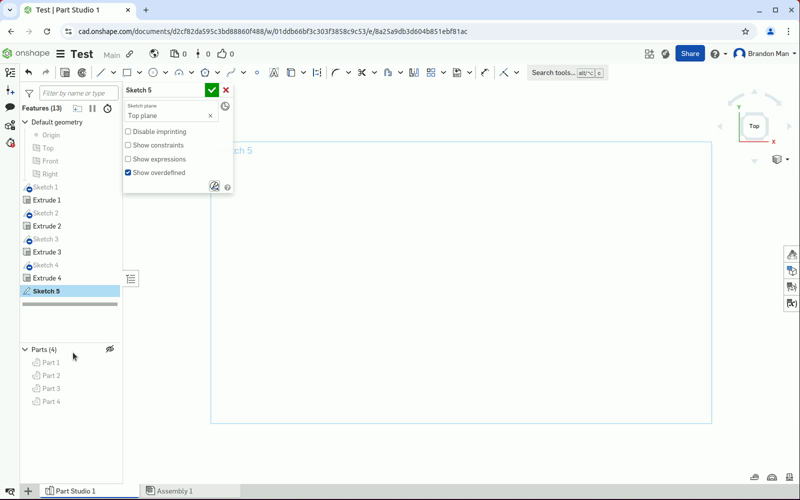
key(c)
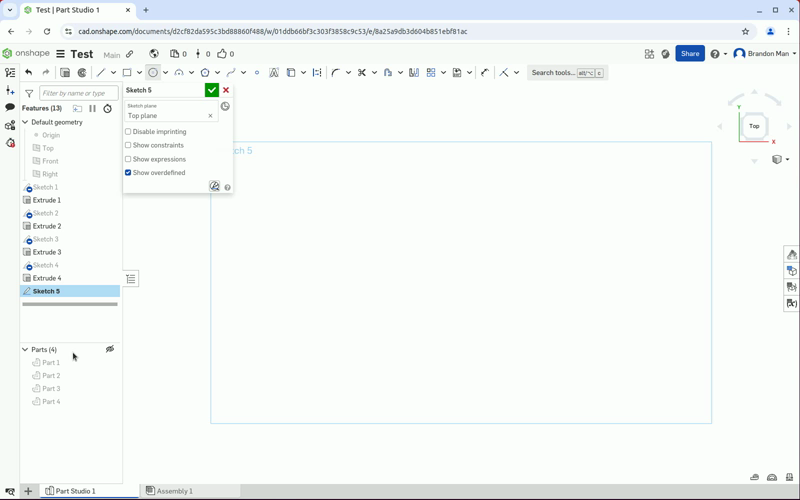
key_down(shift)
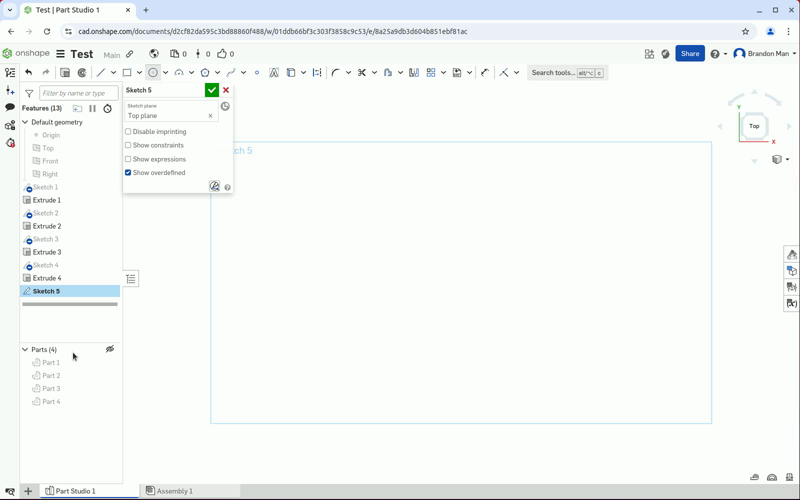
mouse_move(461, 282)
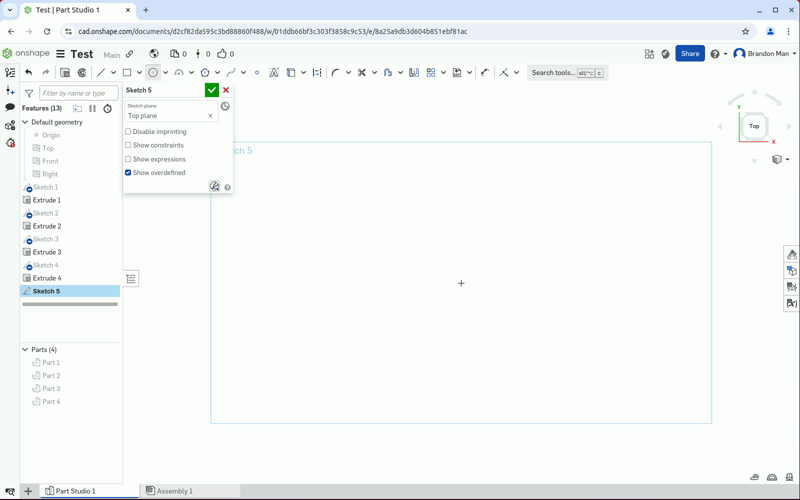
click(461, 282)
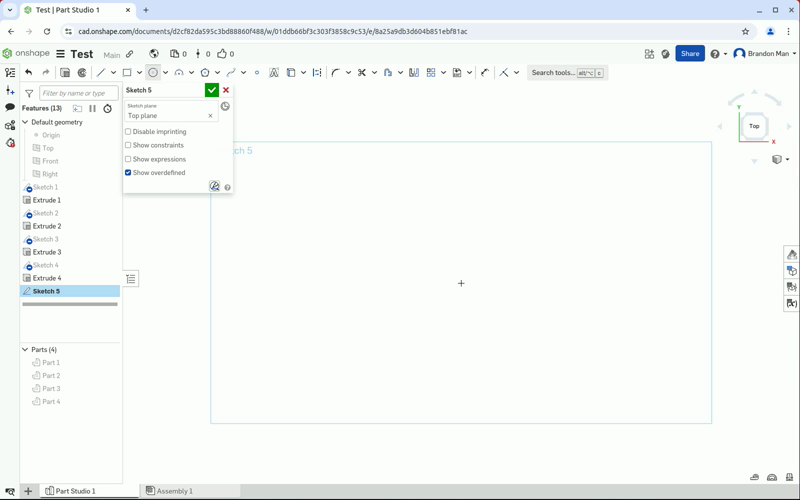
key_up(shift)
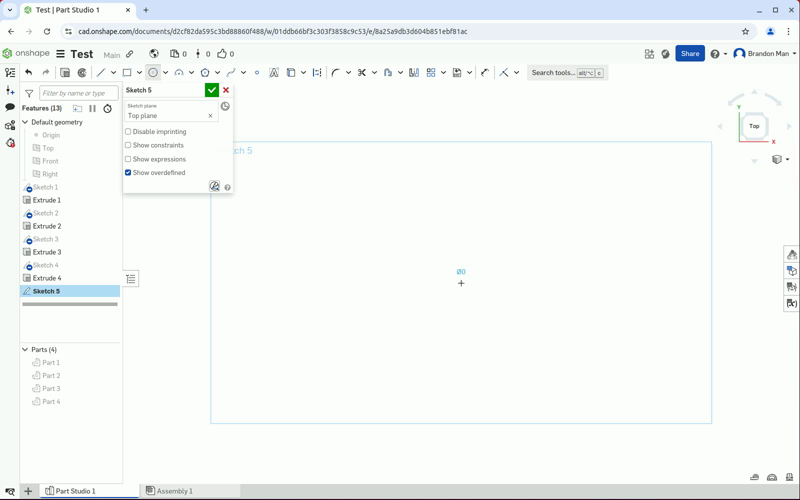
mouse_move(574, 282)
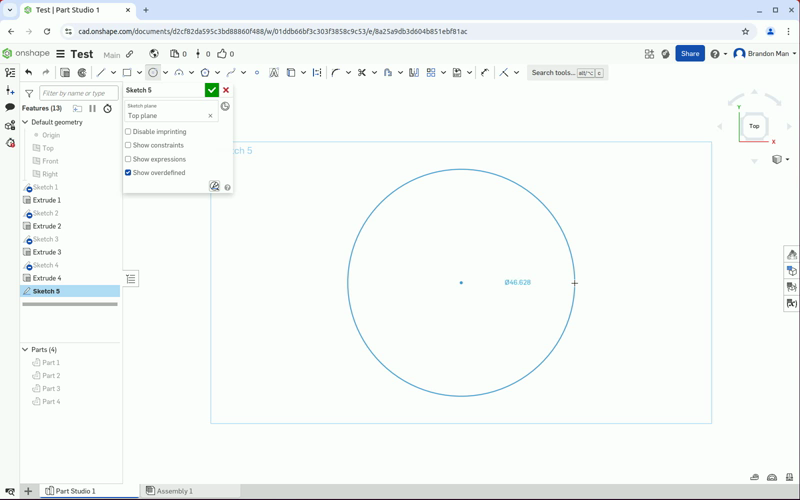
click(574, 282)
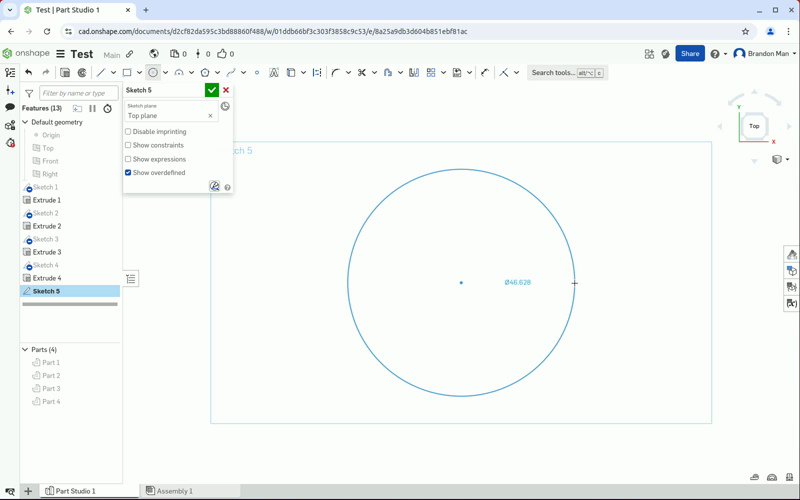
key(esc)
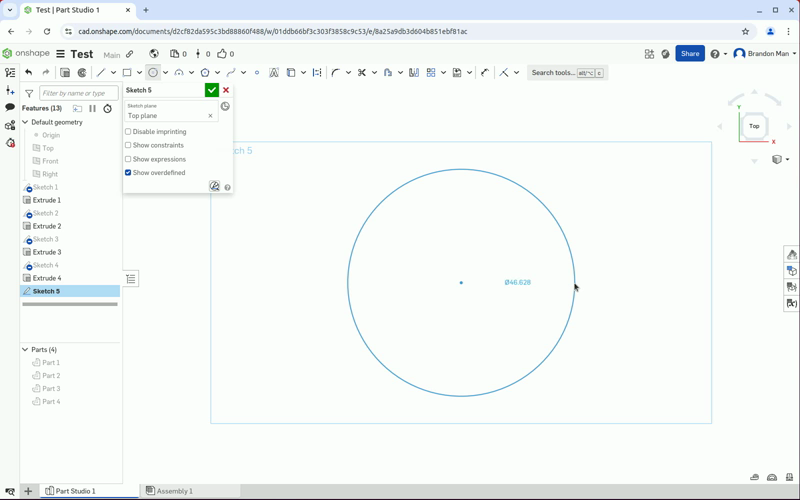
key(c)
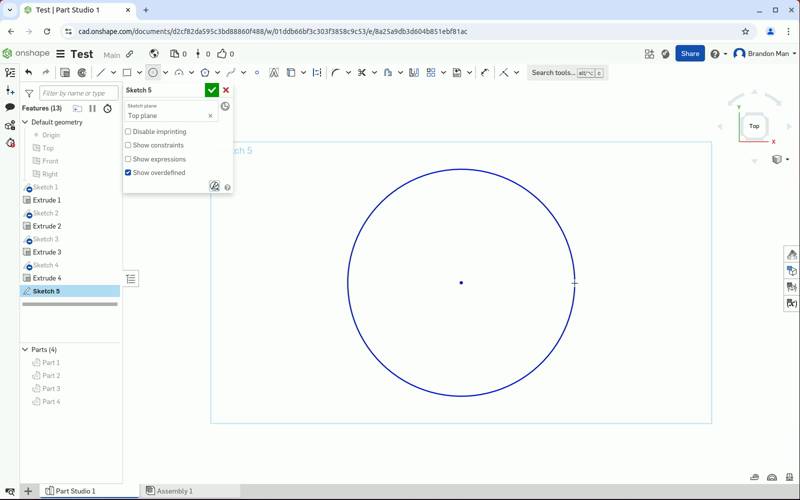
key_down(shift)
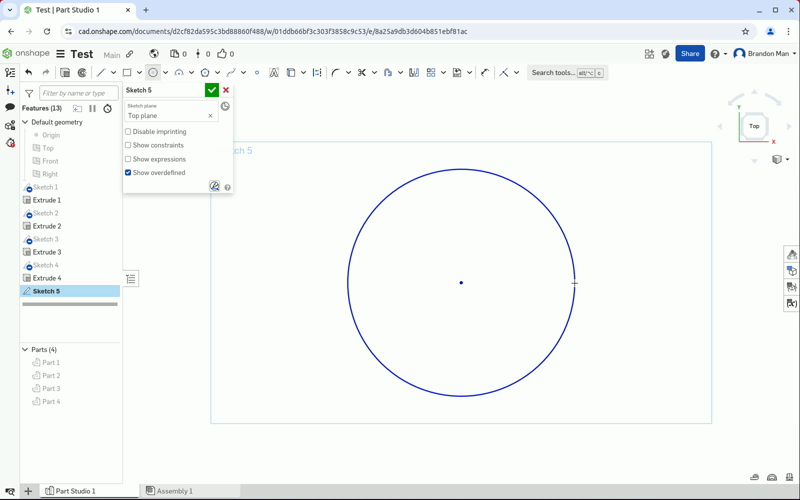
mouse_move(461, 282)
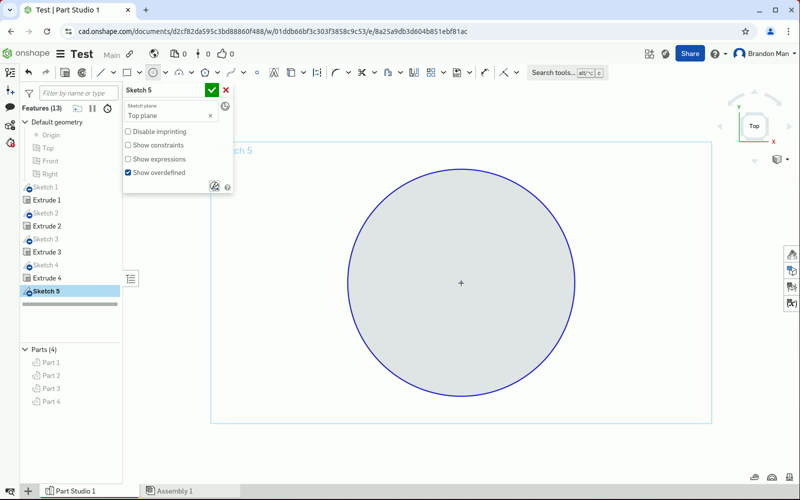
click(461, 282)
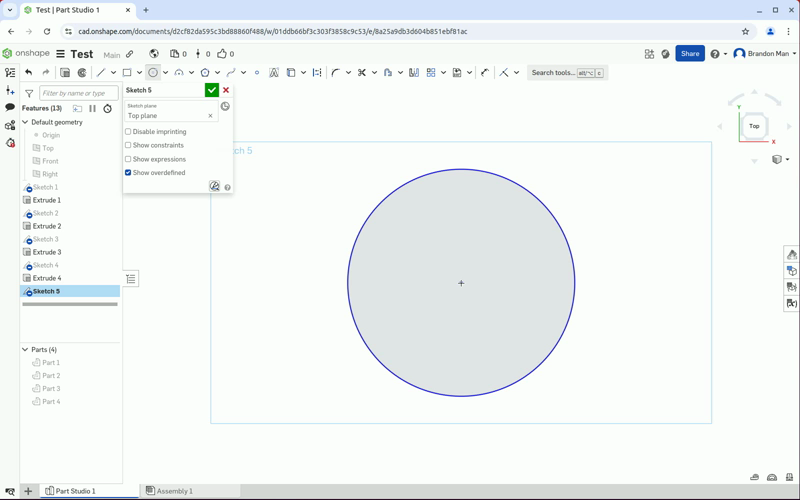
key_up(shift)
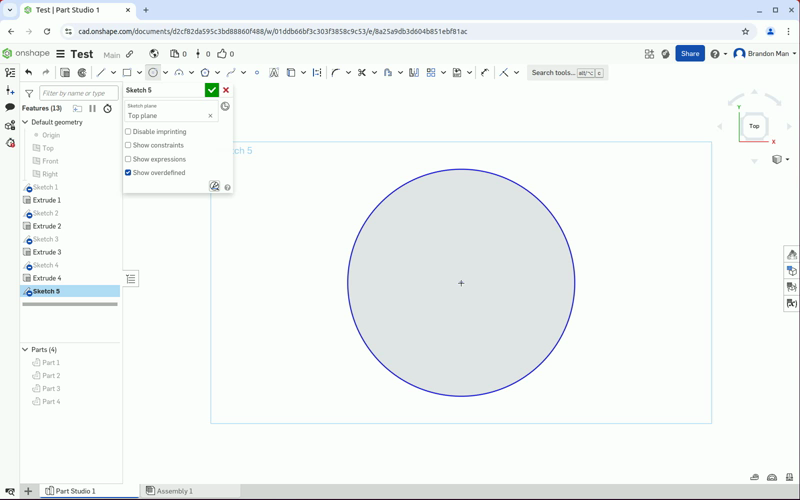
mouse_move(503, 282)
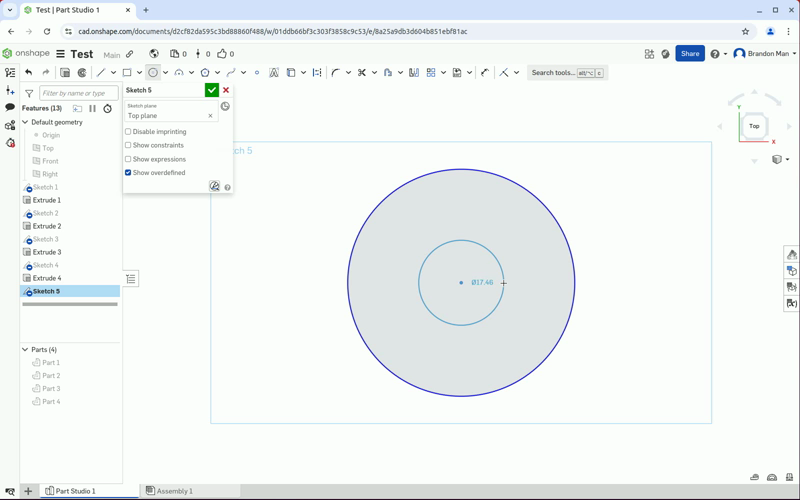
click(503, 282)
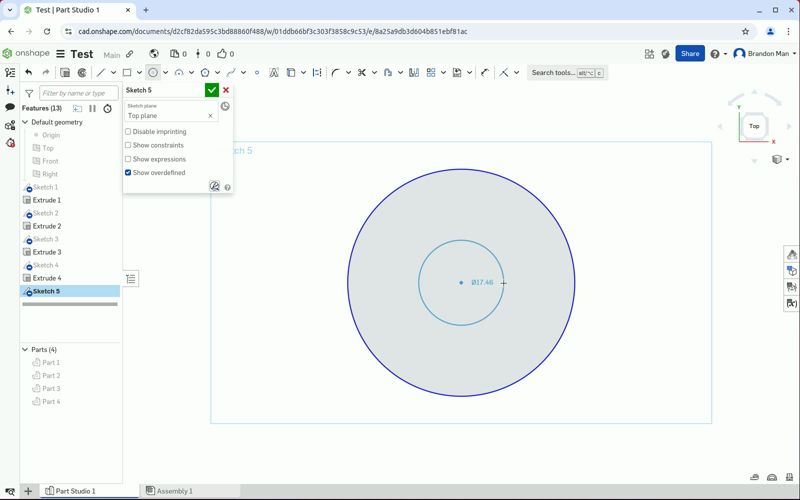
key(esc)
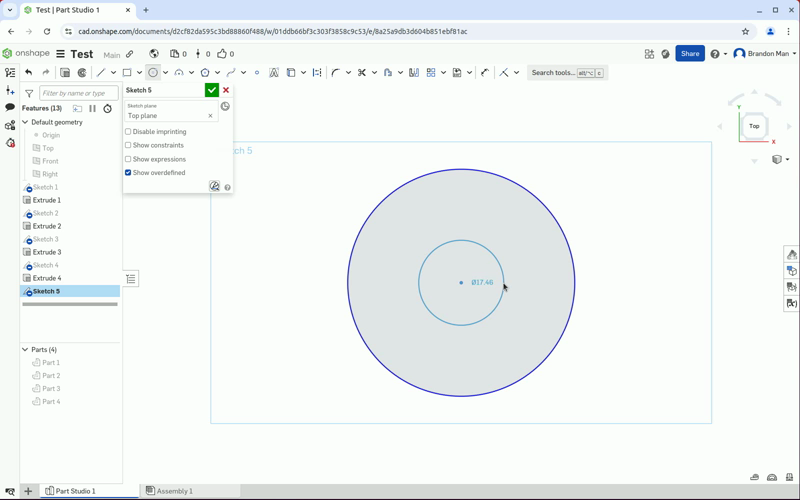
mouse_move(387, 298)
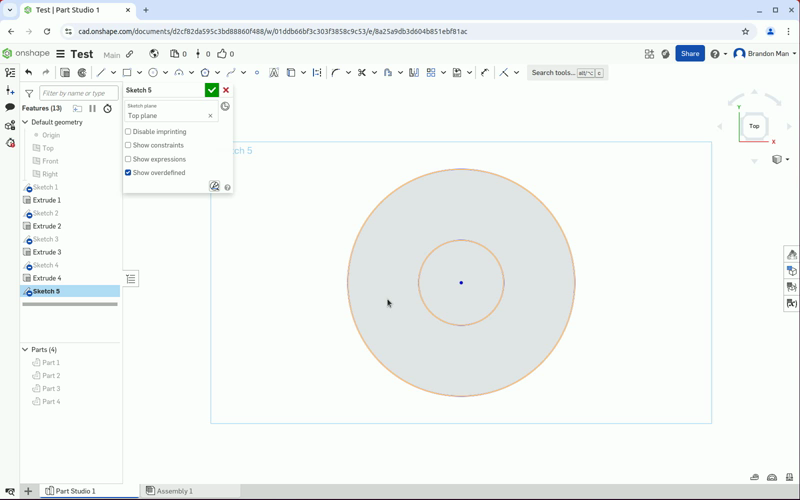
click(387, 298)
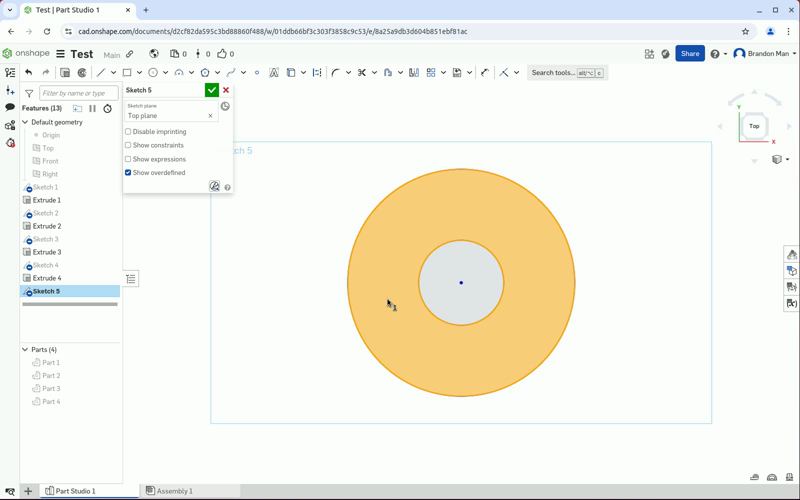
mouse_move(73, 352)
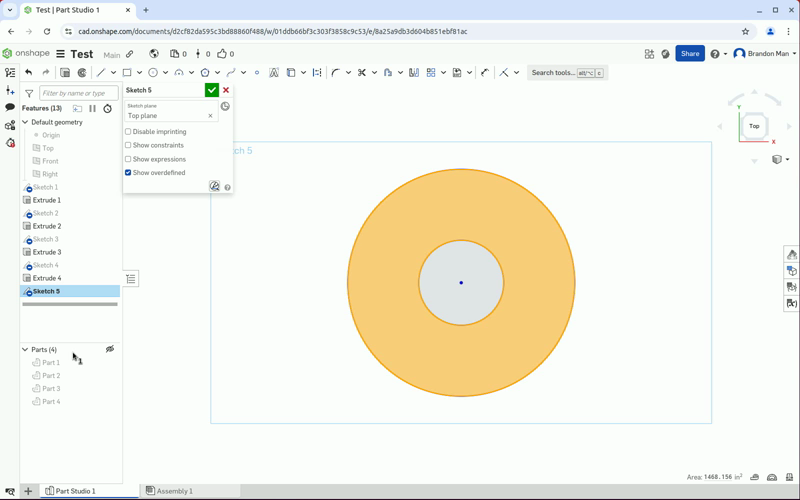
key(shift+y)
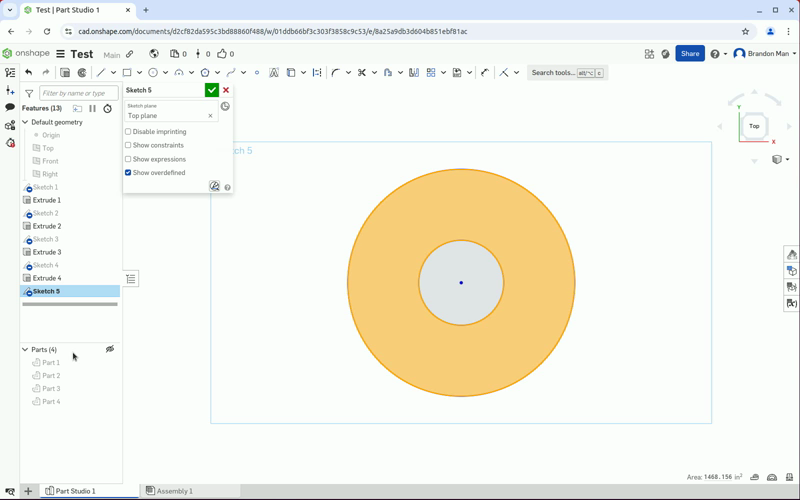
key(shift+e)
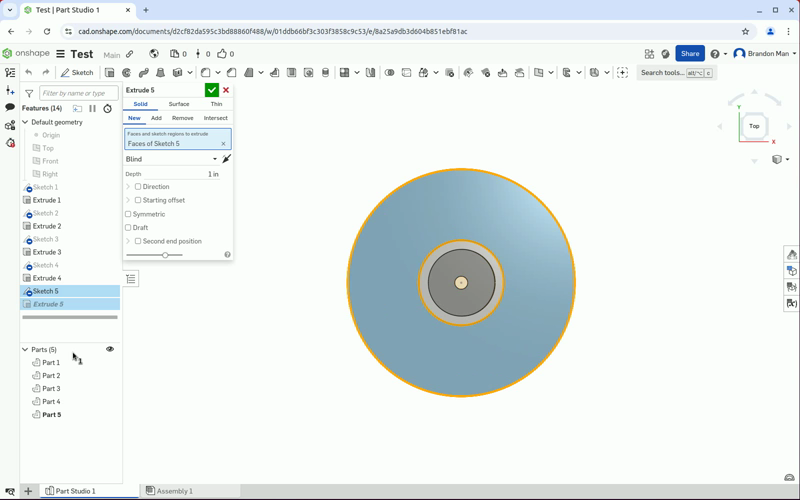
mouse_move(143, 106)
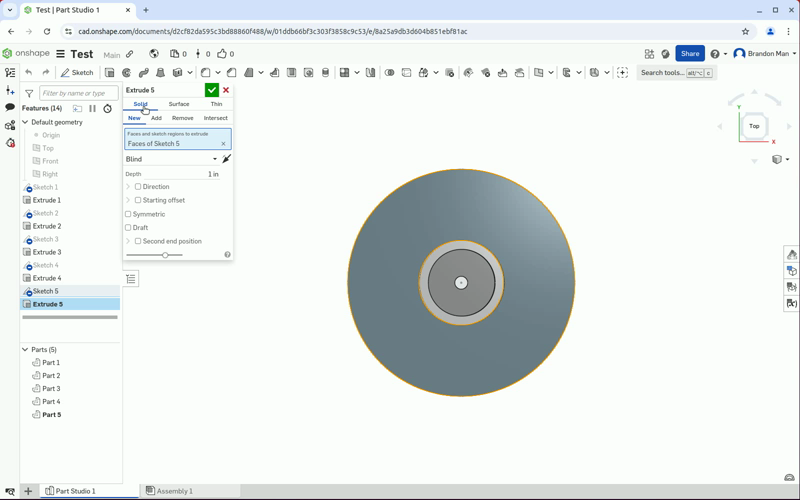
click(143, 106)
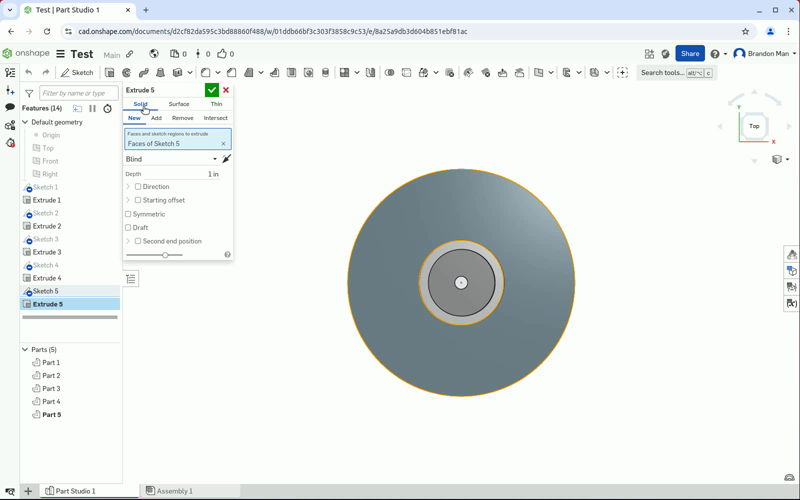
mouse_move(137, 120)
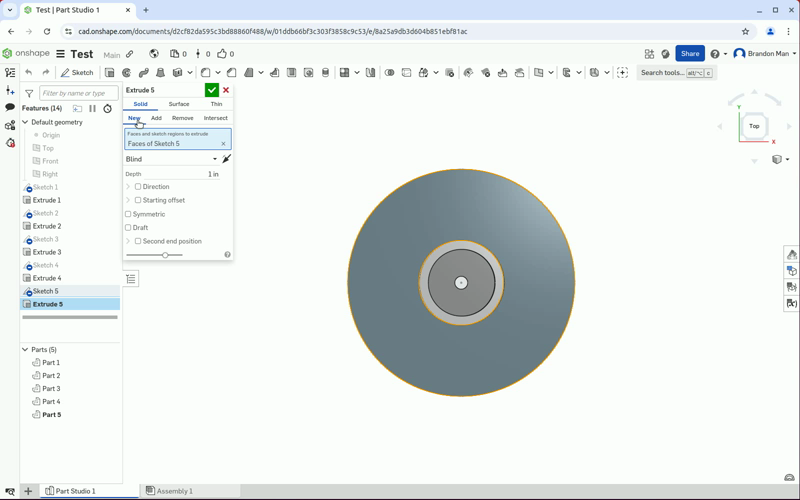
click(137, 120)
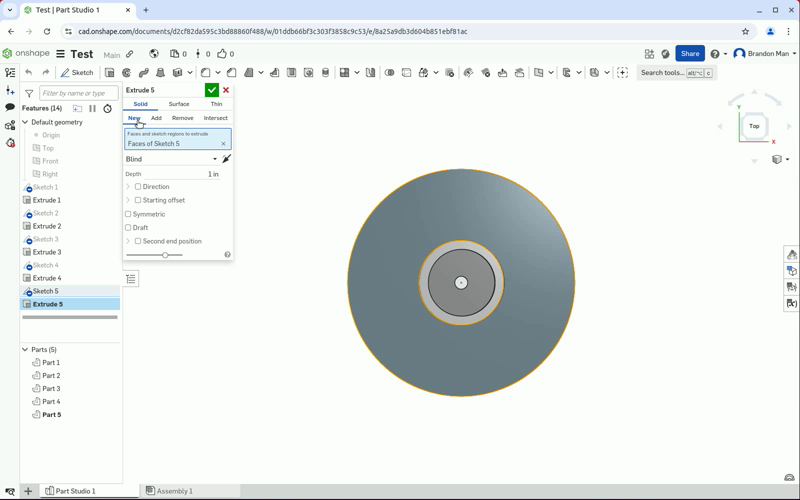
key(tab, 4)
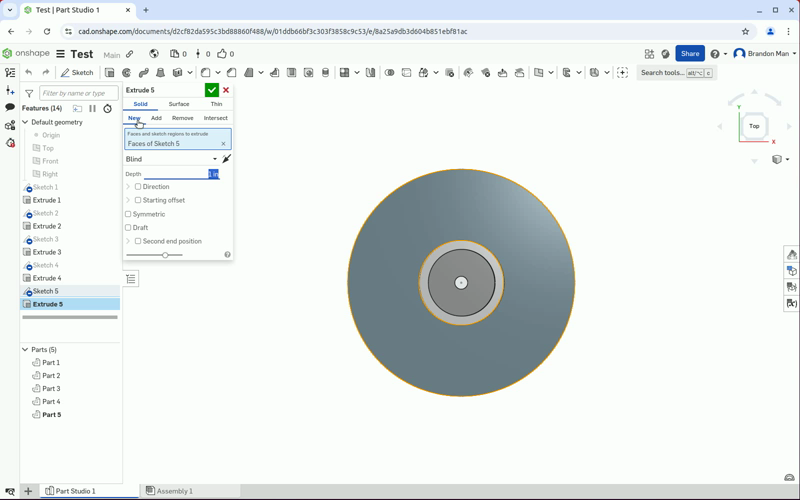
text(1.685)
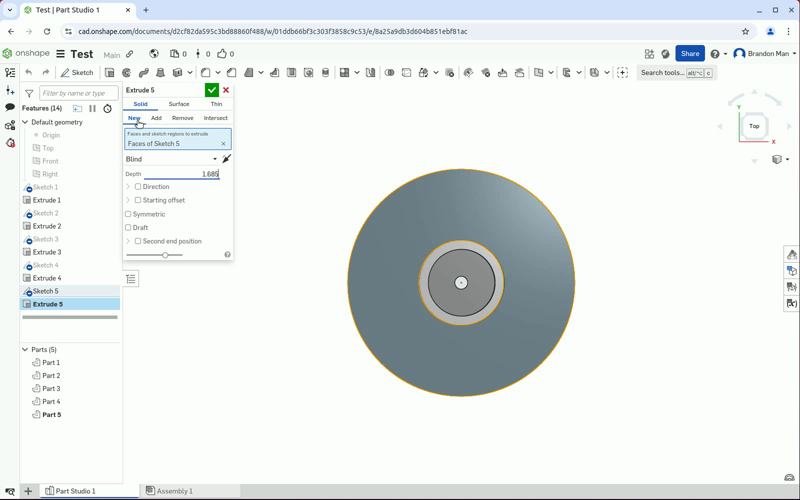
key(enter)
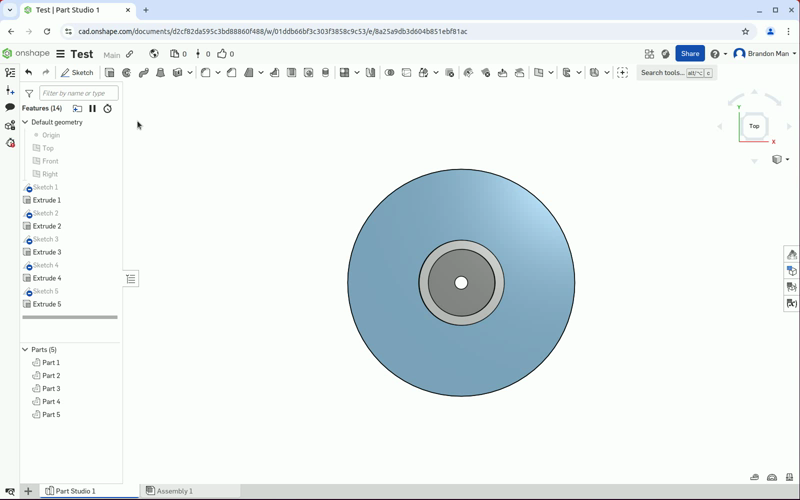
key(shift+h)
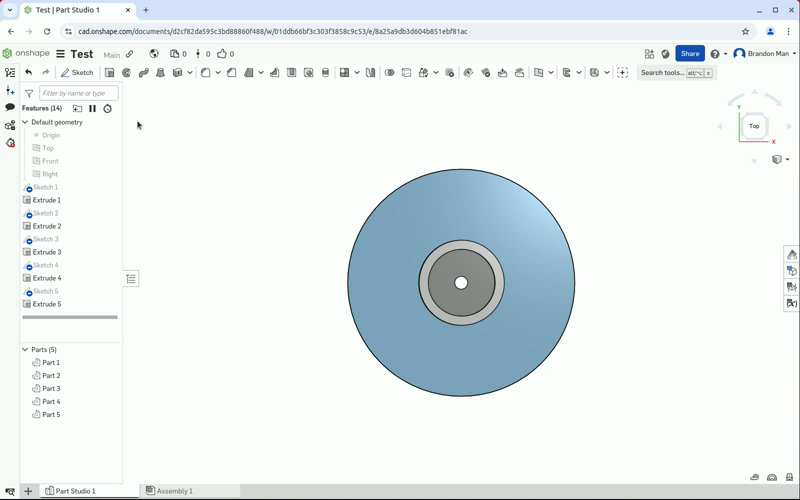
key(shift+h)
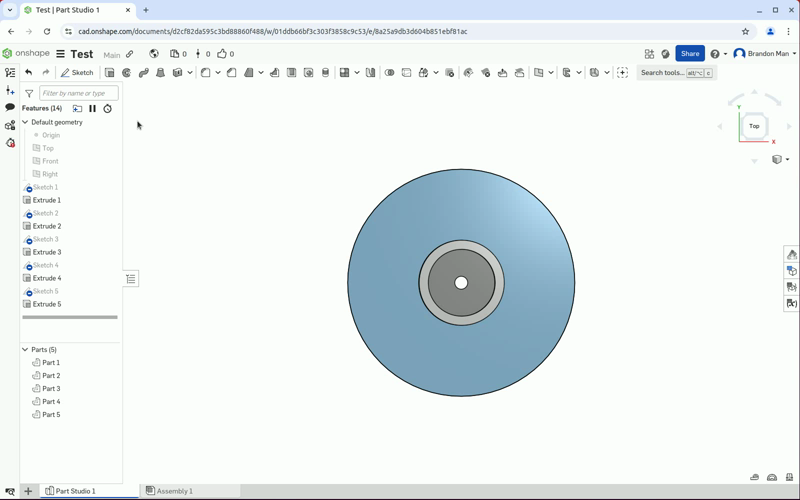
key(shift+7)
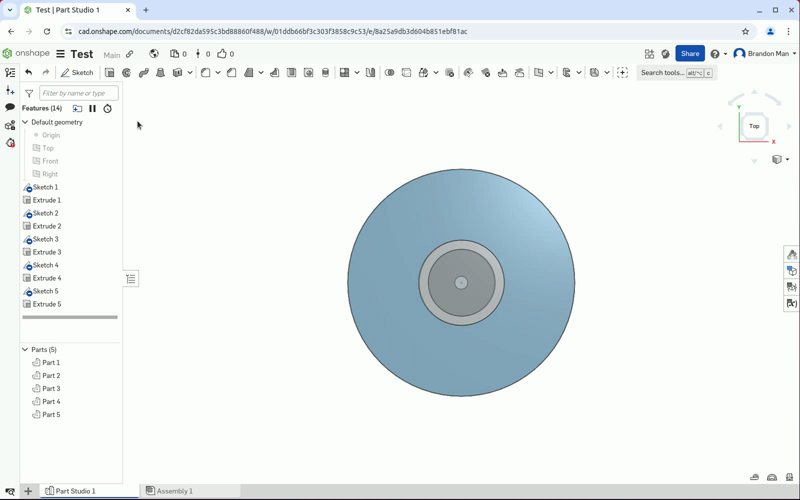
key(up, 3)
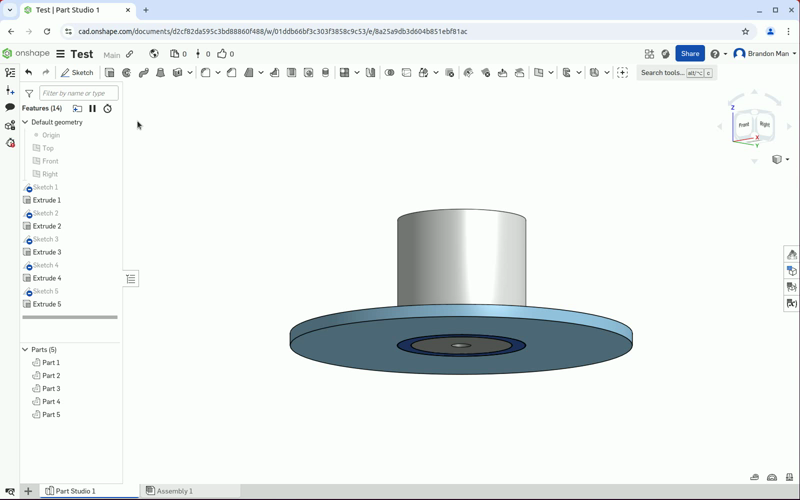
key(left, 3)
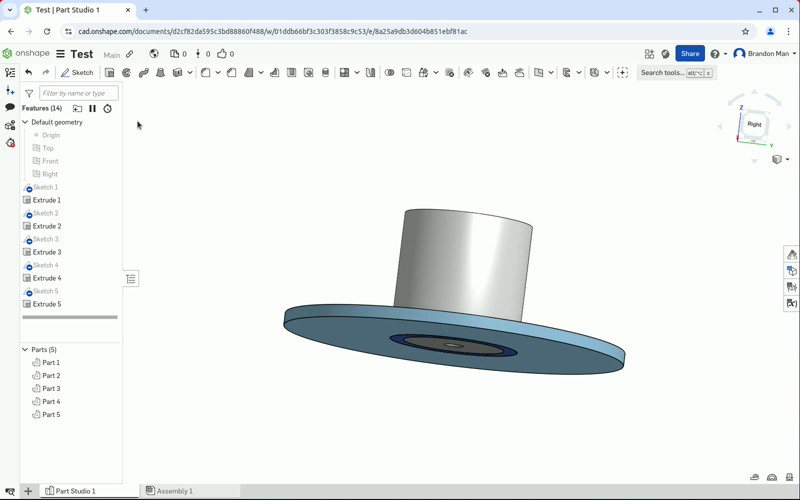
key(right, 3)
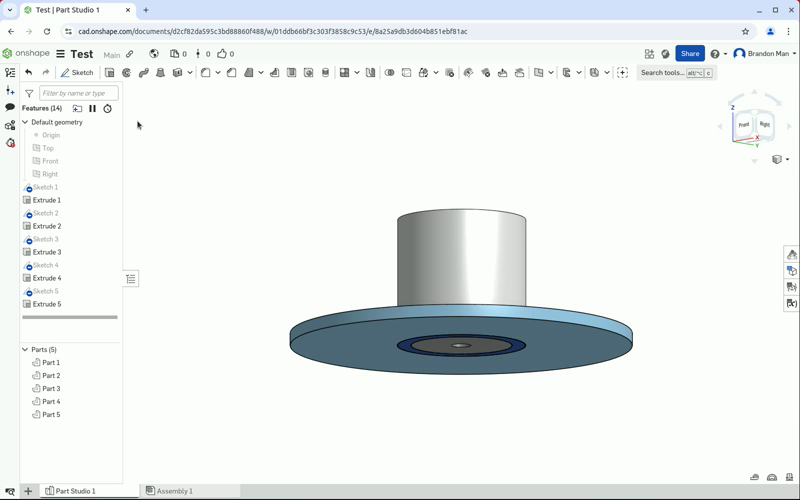
key(down, 3)
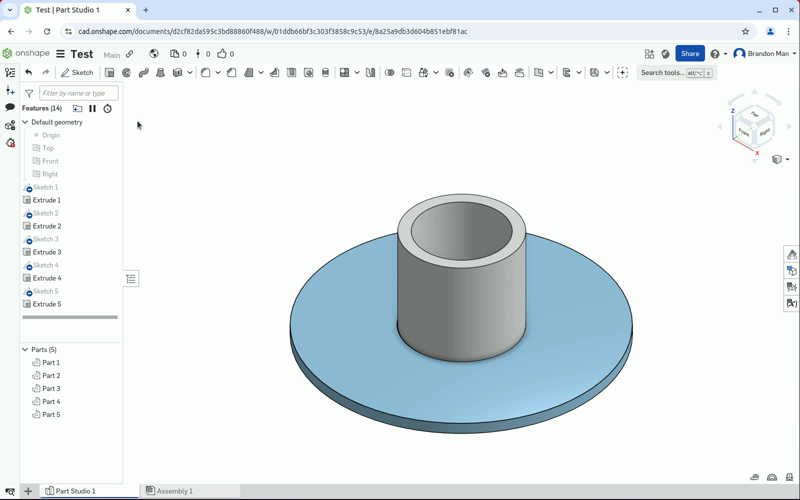
mouse_move(73, 189)
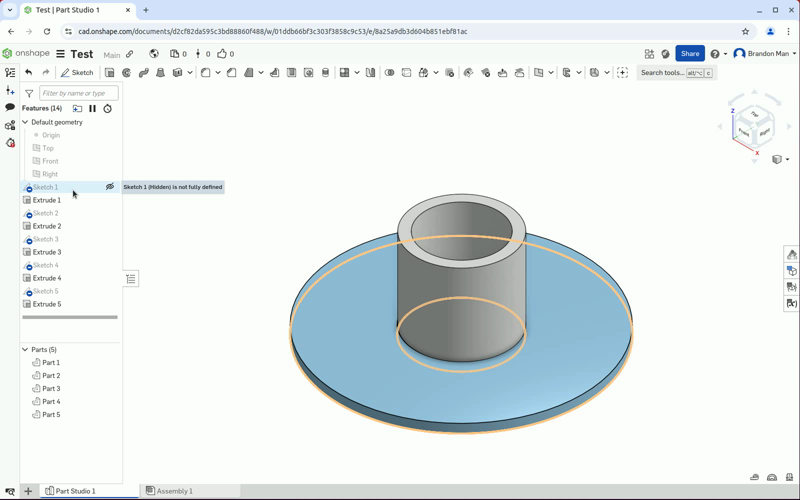
click(73, 189)